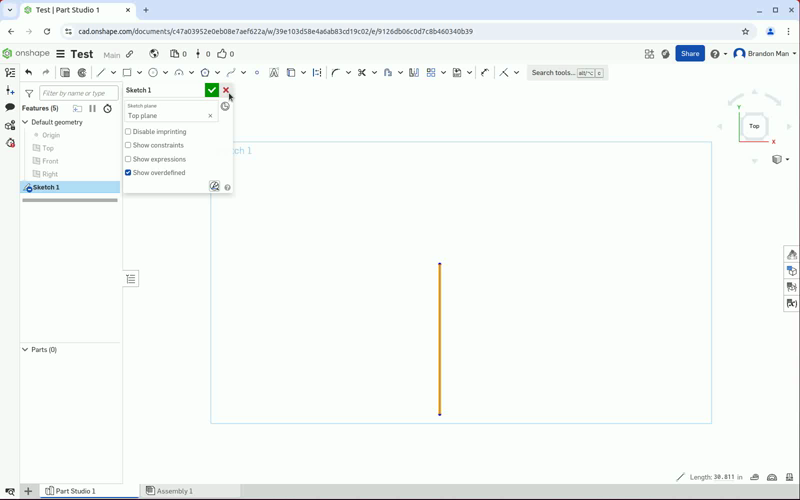
key(shift+h)
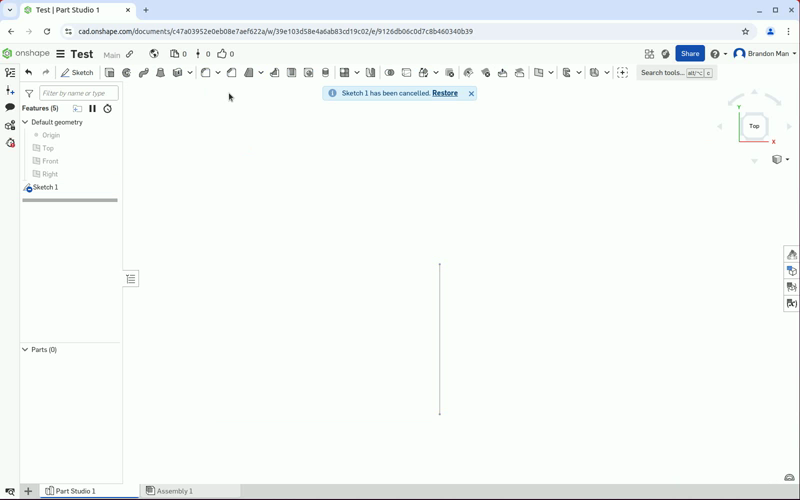
key(shift+s)
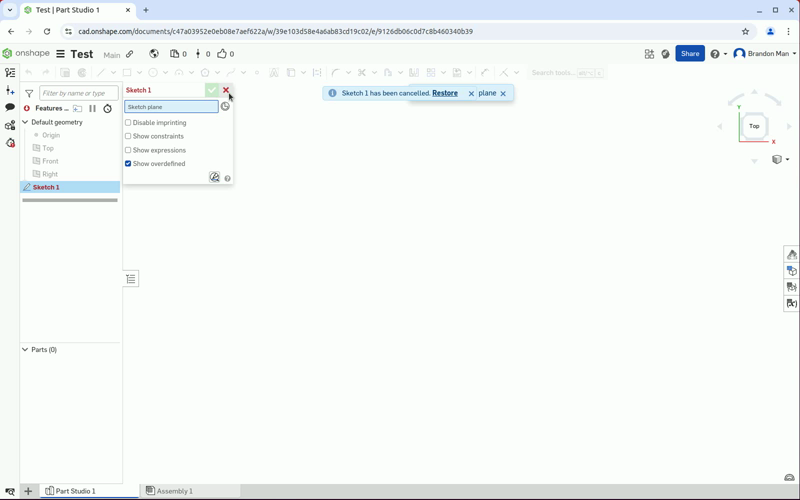
mouse_move(73, 150)
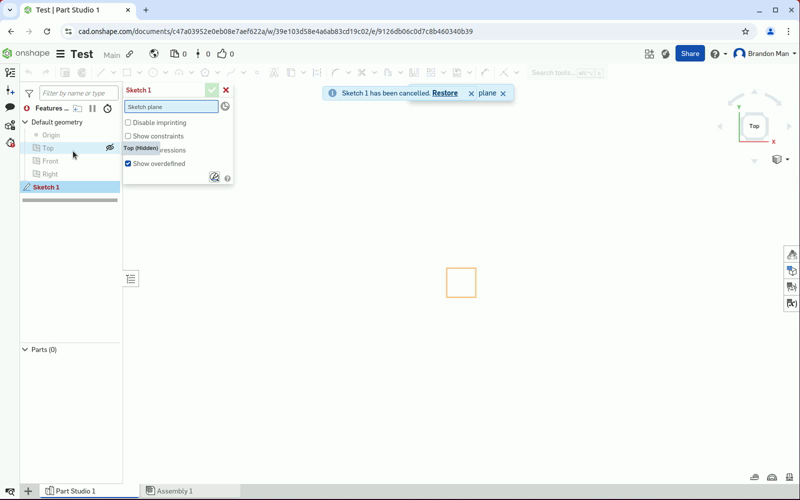
click(73, 150)
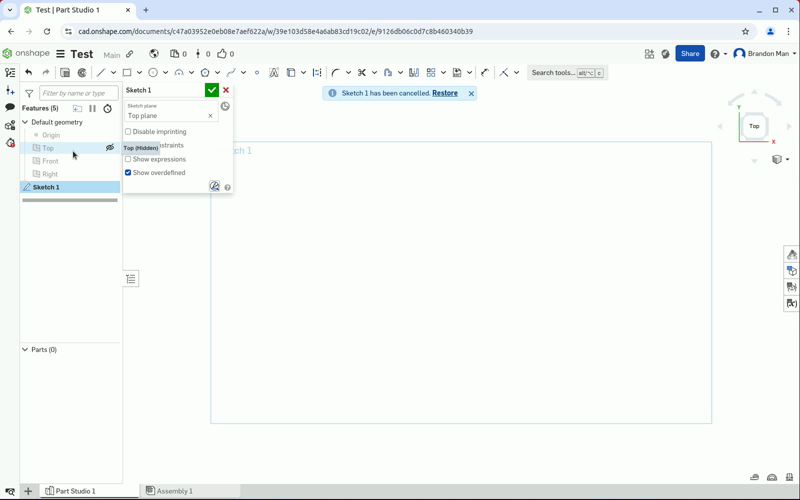
mouse_move(73, 352)
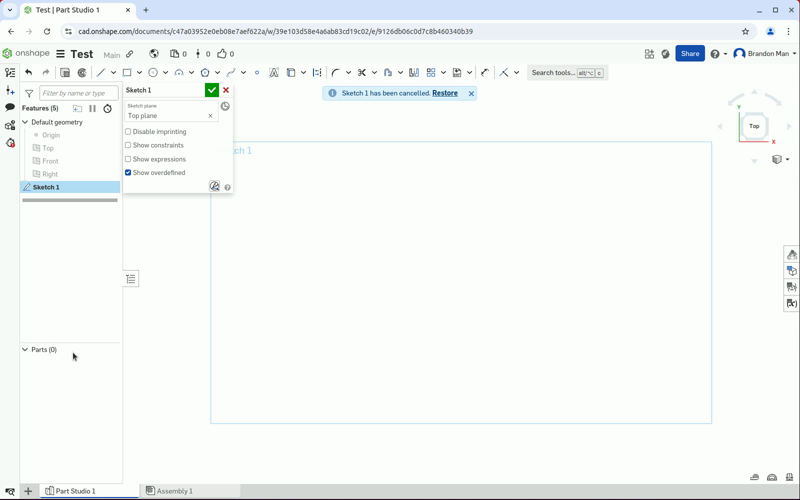
key(y)
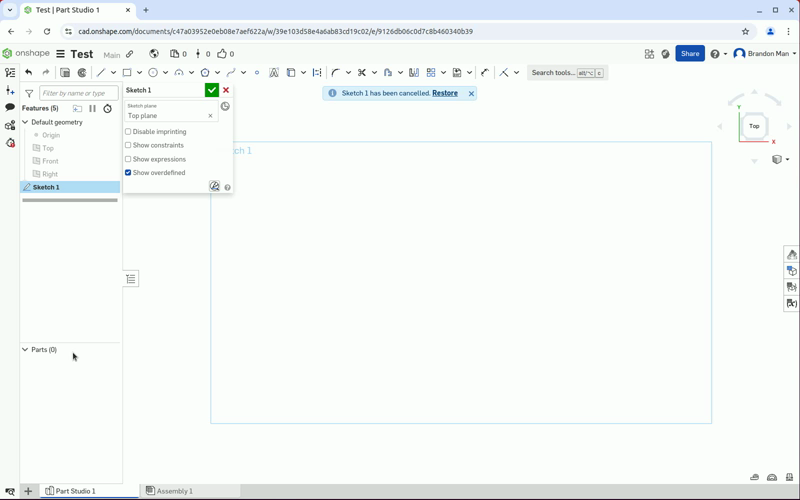
key(c)
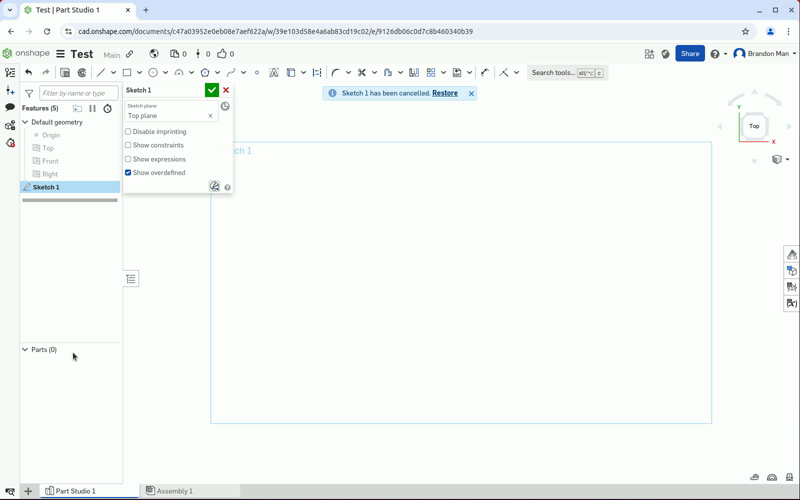
key_down(shift)
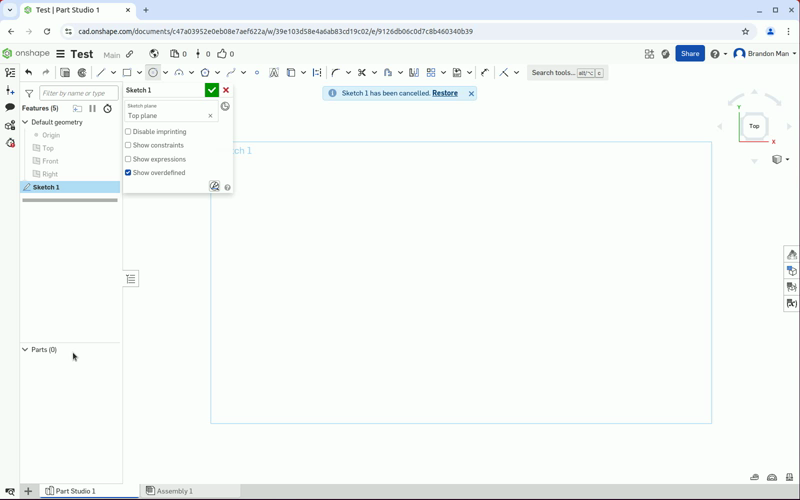
mouse_move(461, 282)
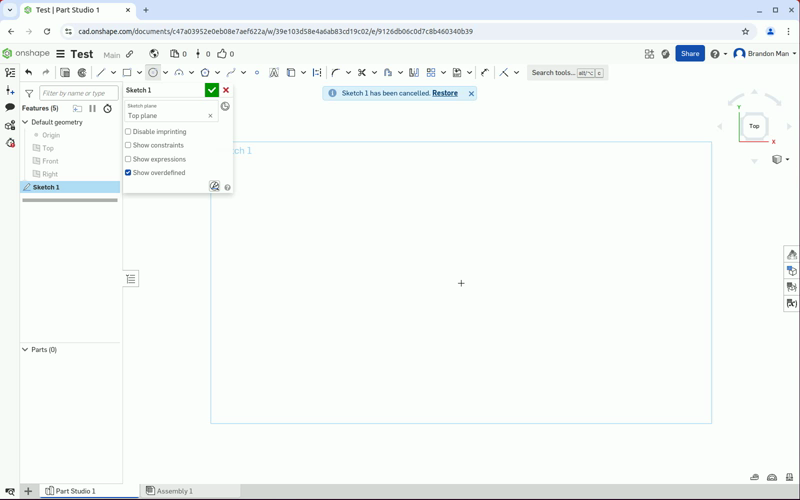
click(461, 282)
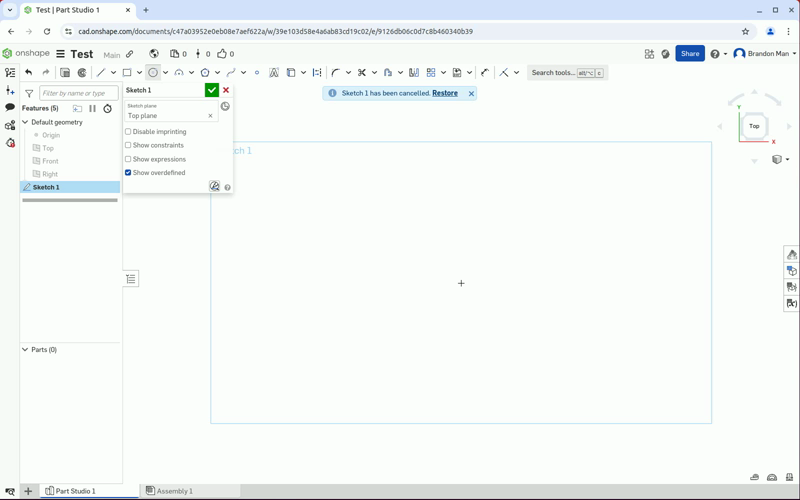
key_up(shift)
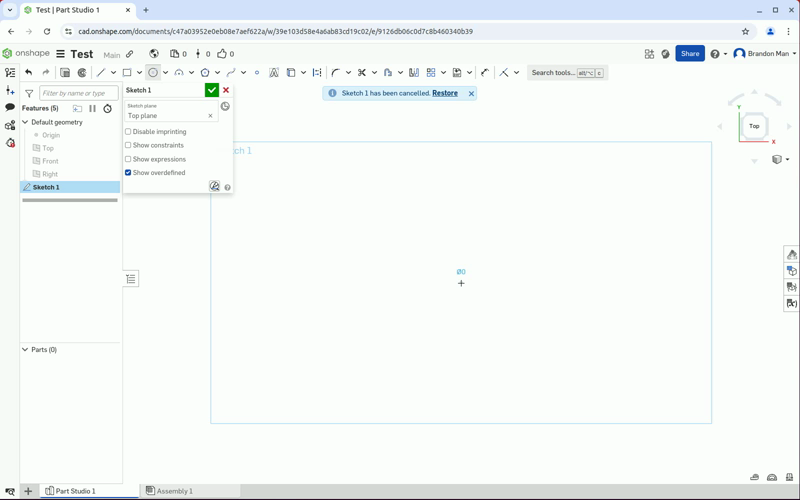
mouse_move(574, 282)
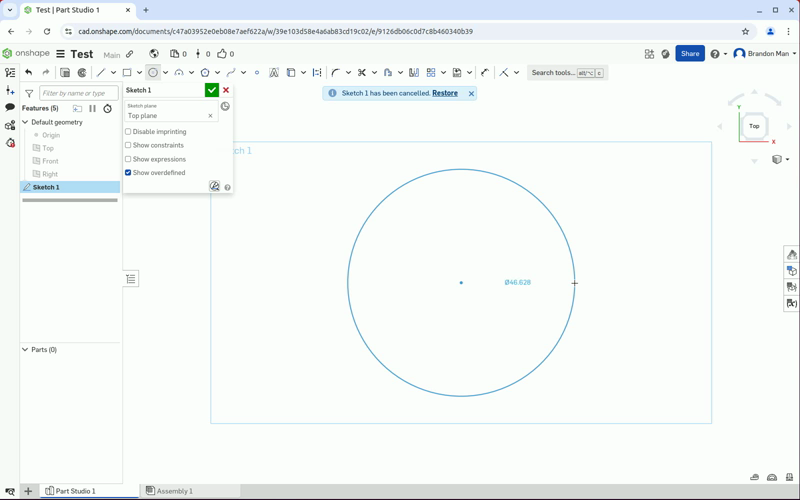
click(574, 282)
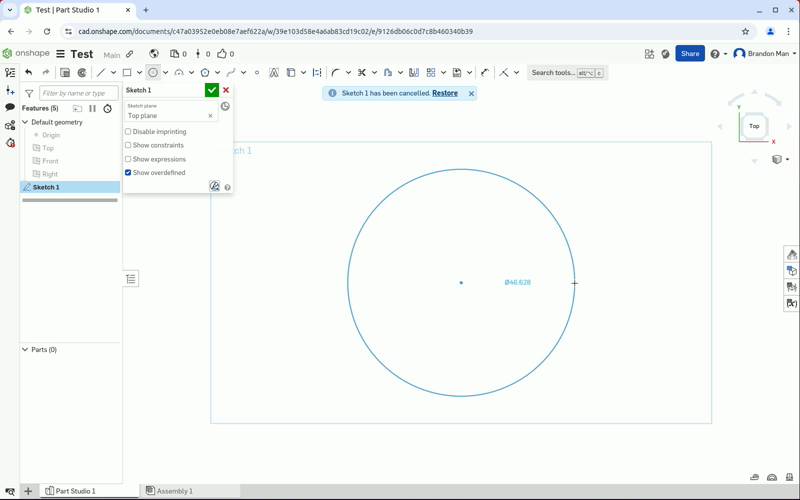
key(esc)
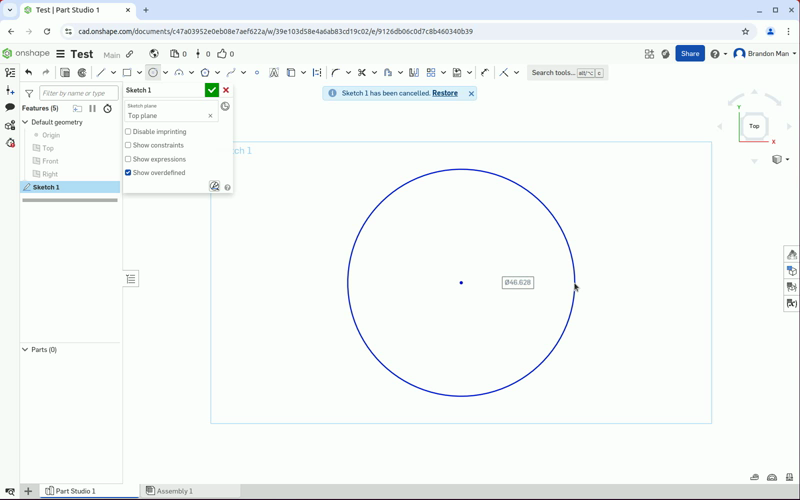
key(c)
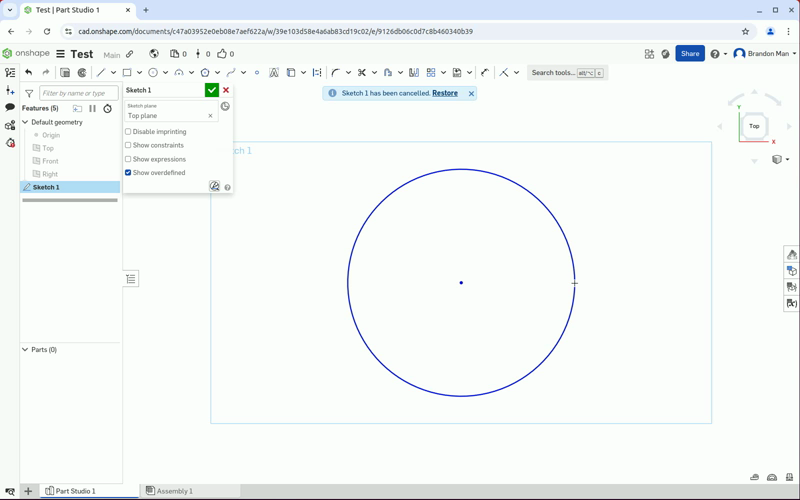
key_down(shift)
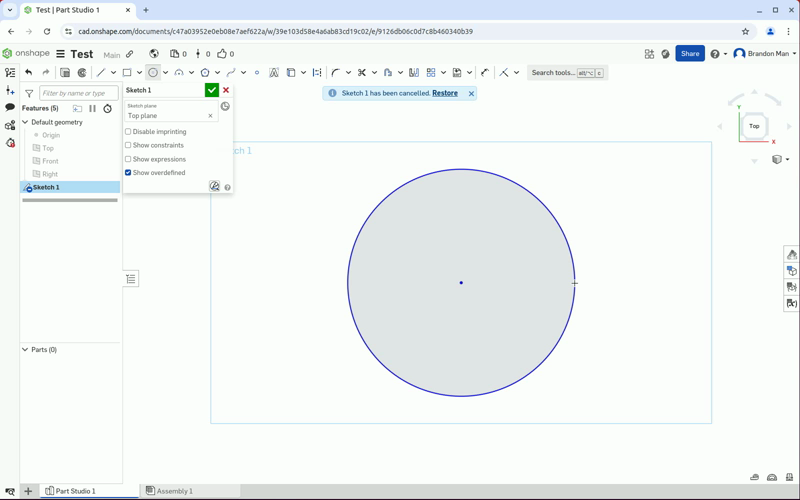
mouse_move(461, 282)
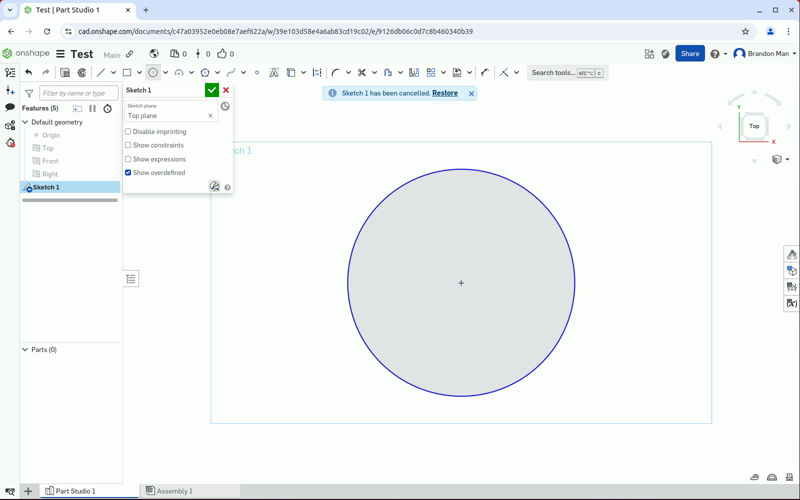
click(461, 282)
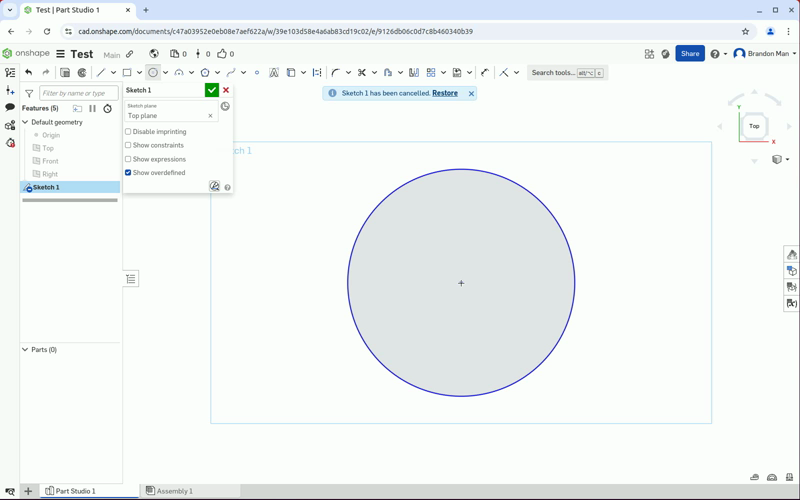
key_up(shift)
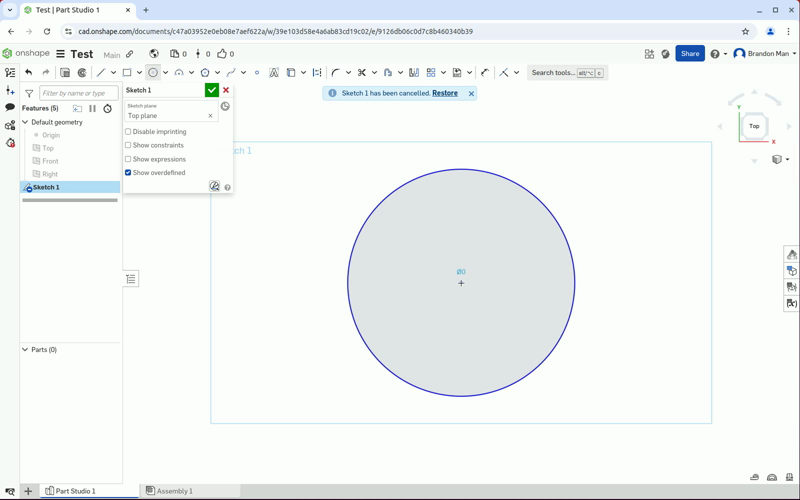
mouse_move(482, 282)
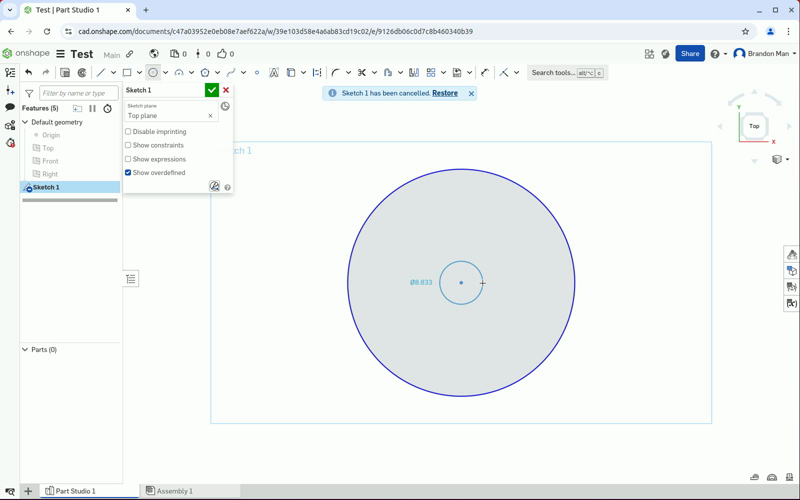
click(482, 282)
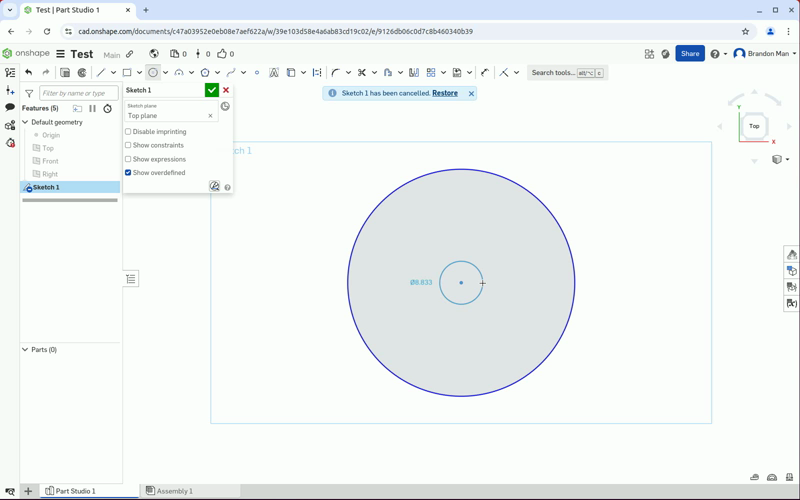
key(esc)
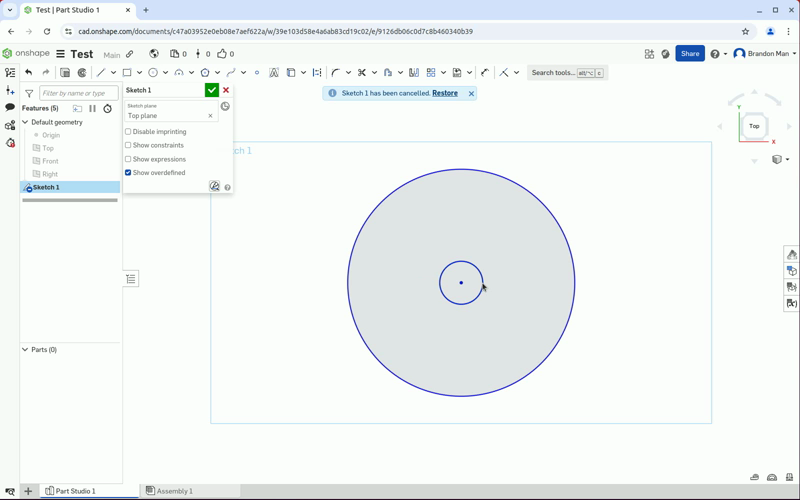
mouse_move(526, 338)
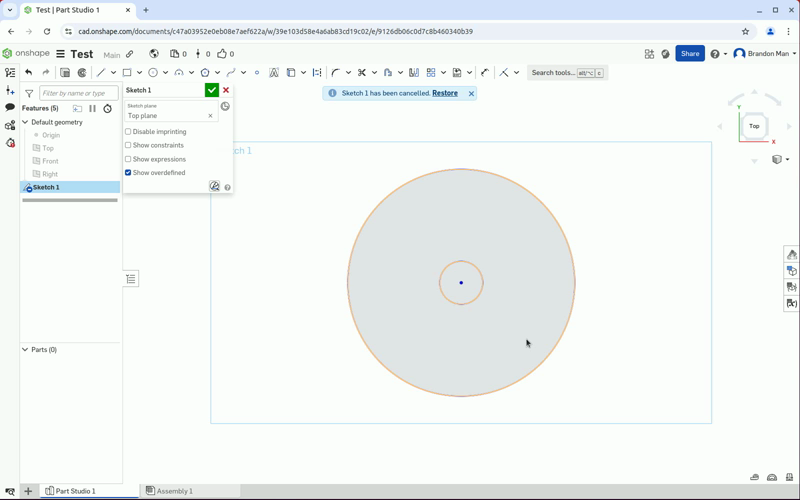
click(526, 338)
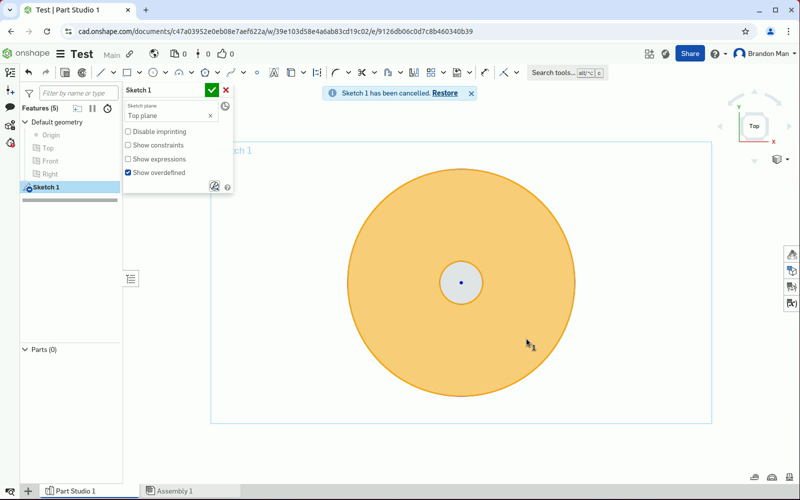
mouse_move(73, 352)
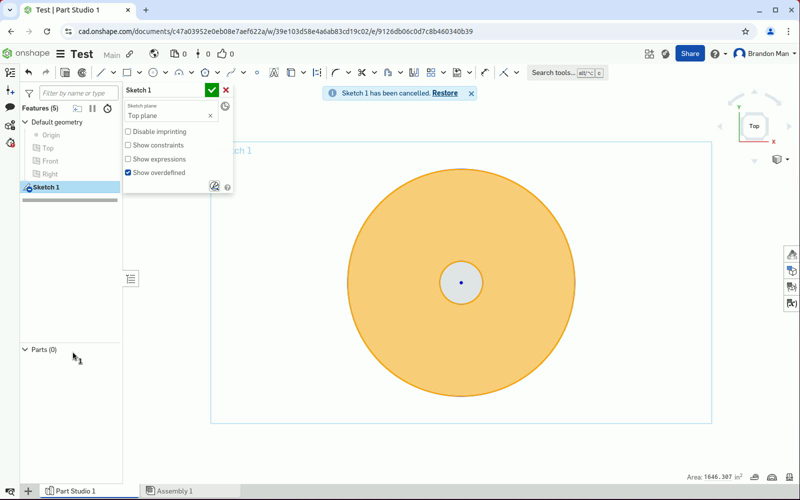
key(shift+y)
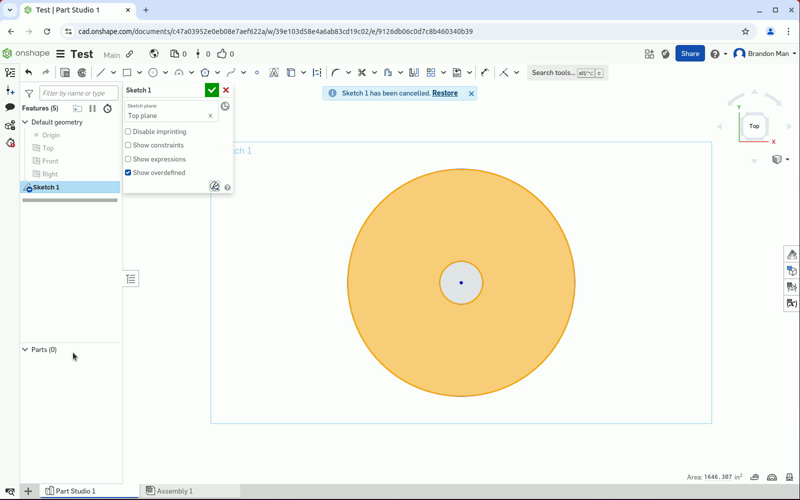
key(shift+e)
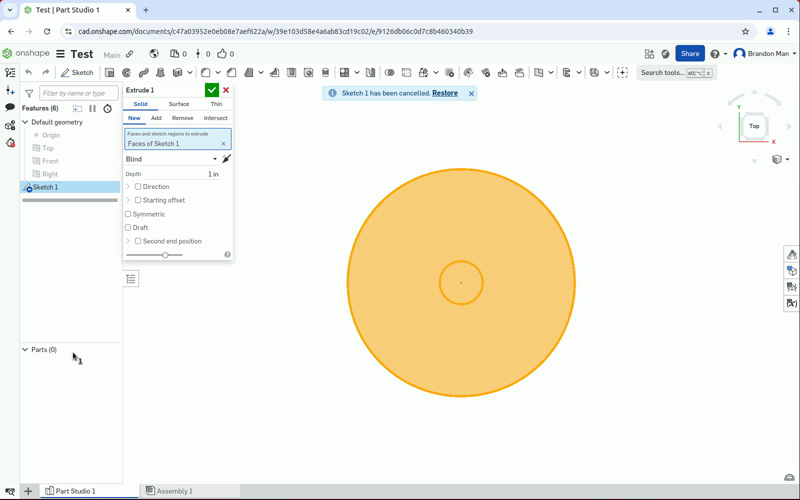
mouse_move(143, 106)
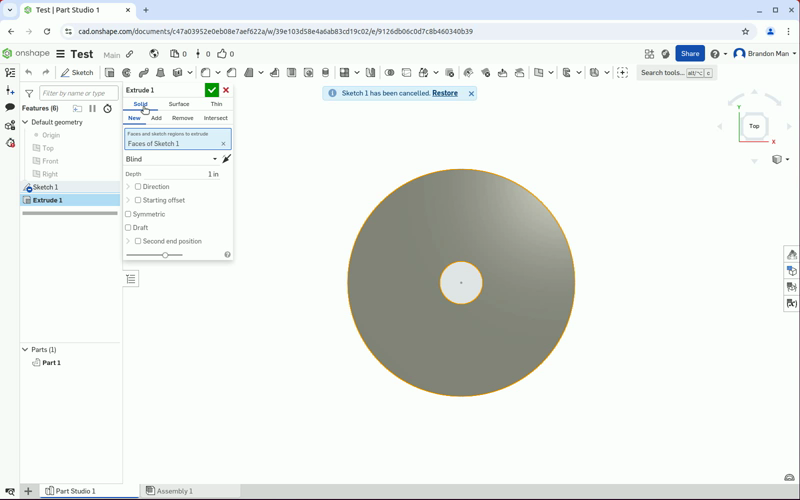
click(143, 106)
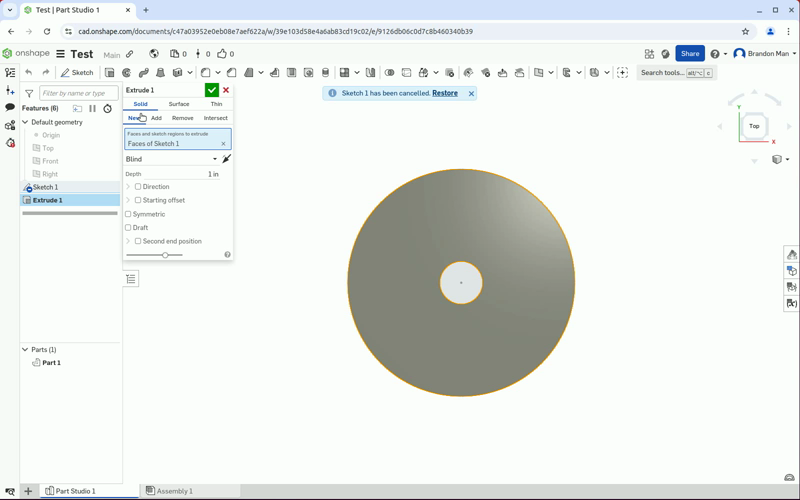
mouse_move(137, 120)
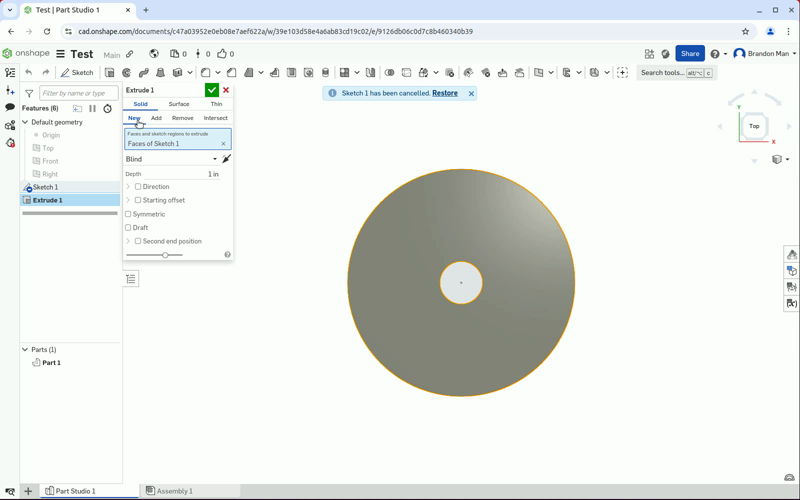
click(137, 120)
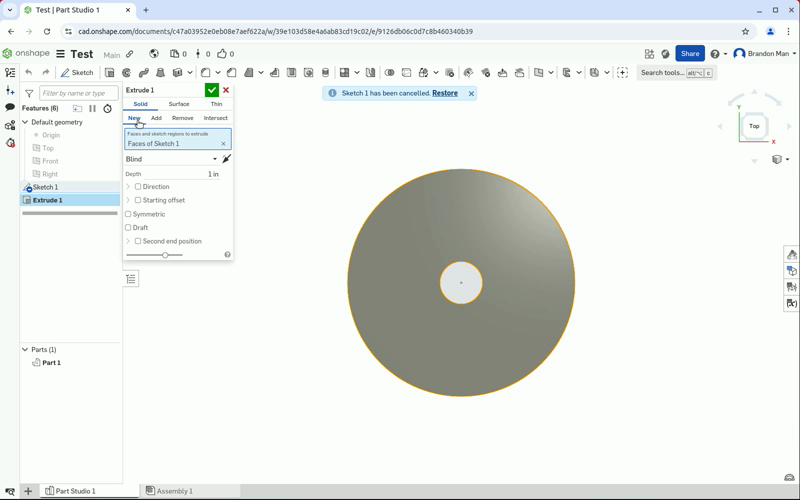
key(tab, 4)
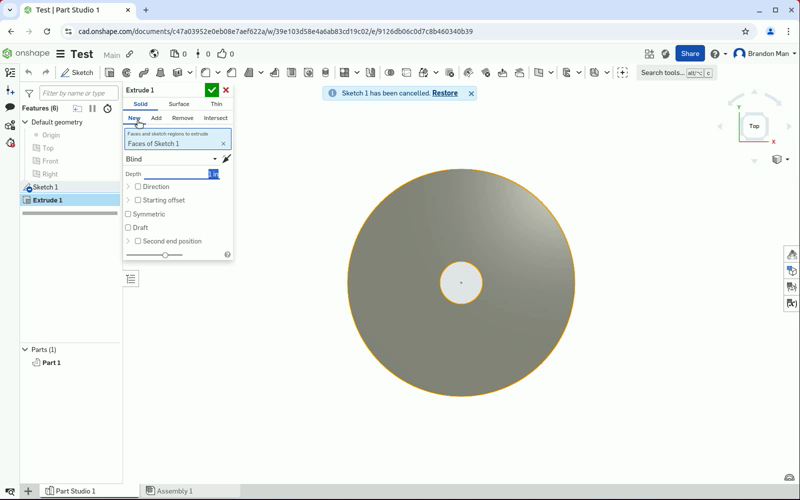
text(4.574)
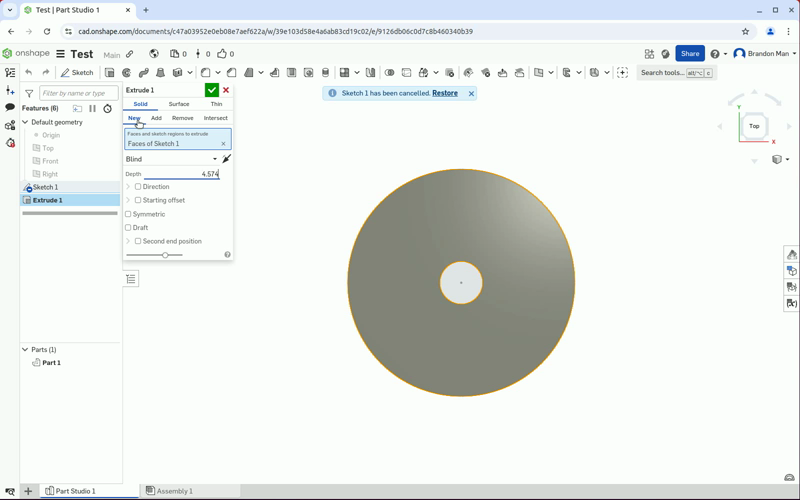
key(enter)
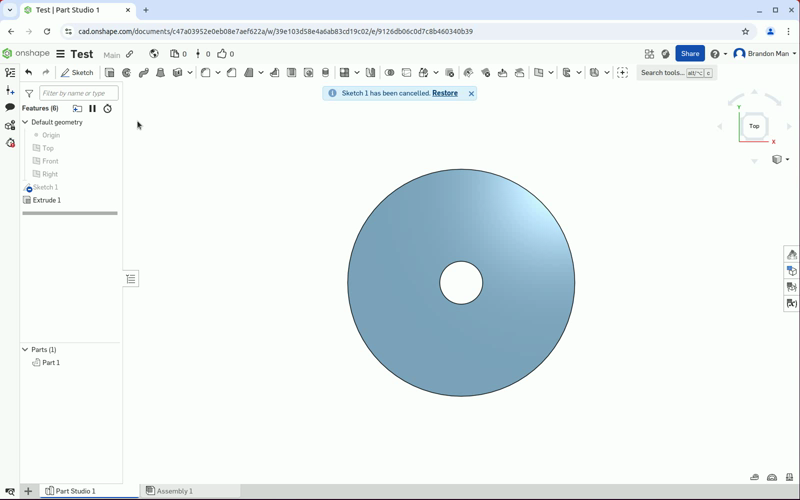
key(shift+h)
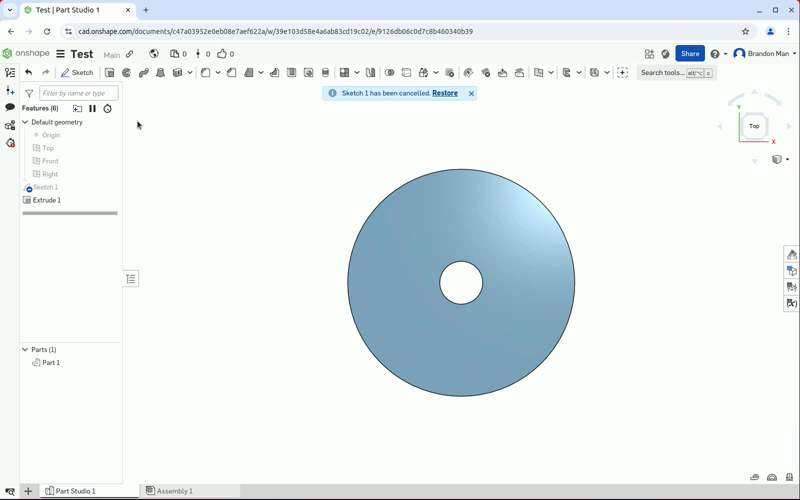
key(shift+h)
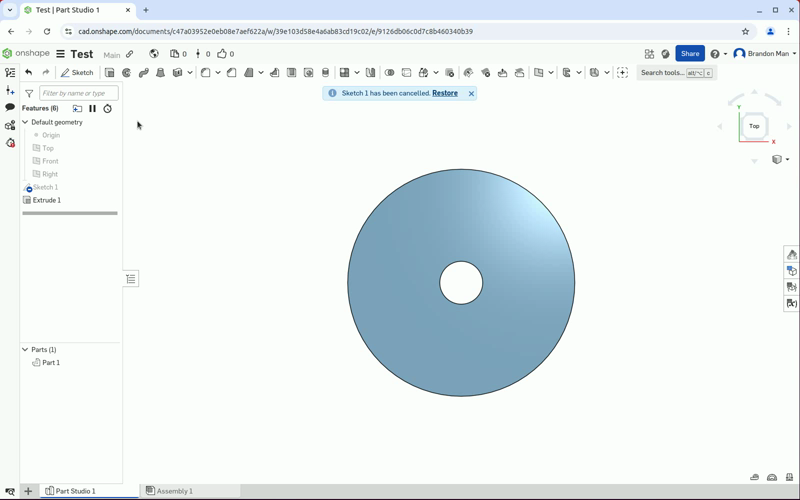
mouse_move(73, 189)
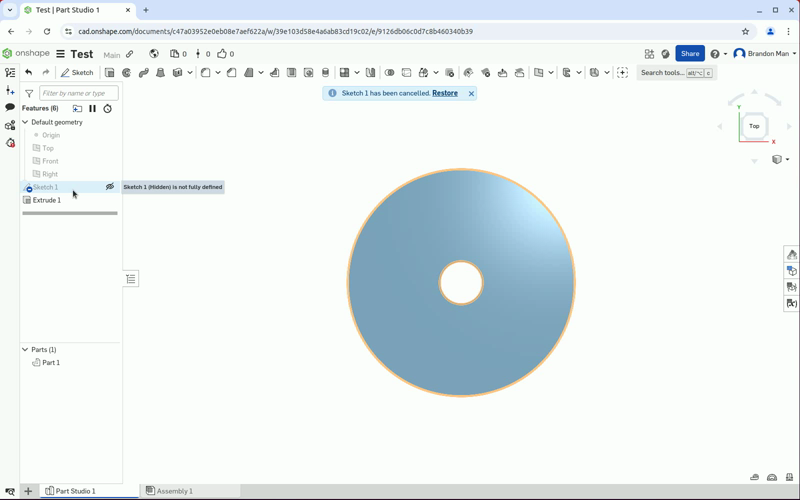
click(73, 189)
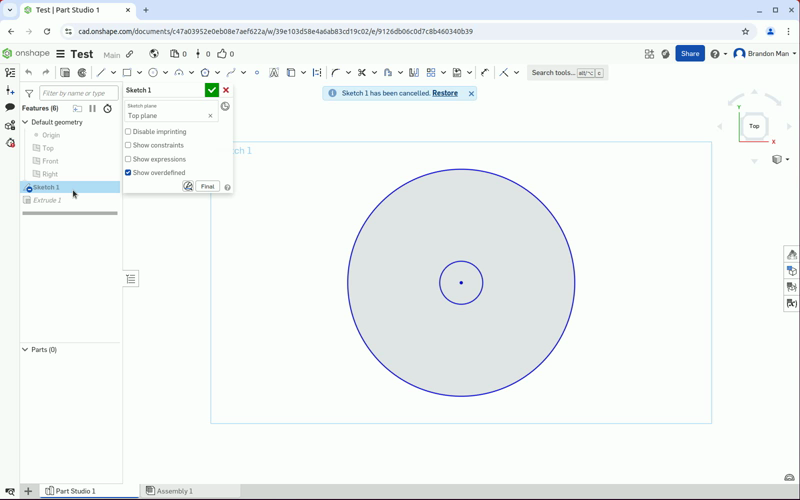
mouse_move(229, 92)
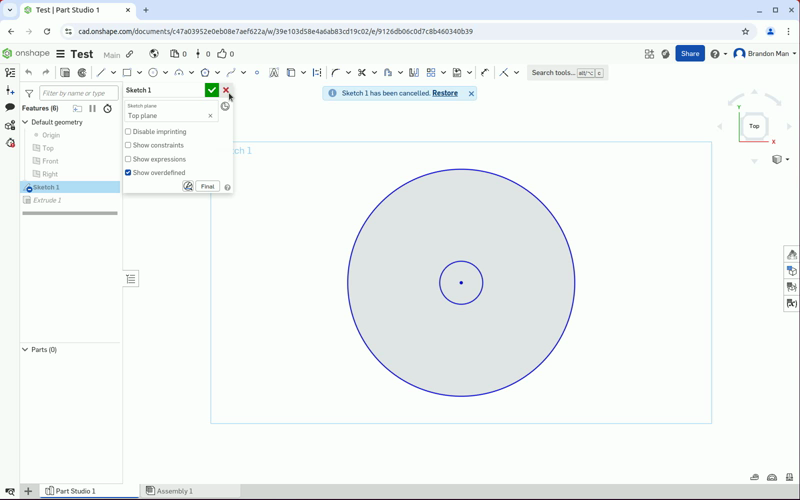
click(229, 92)
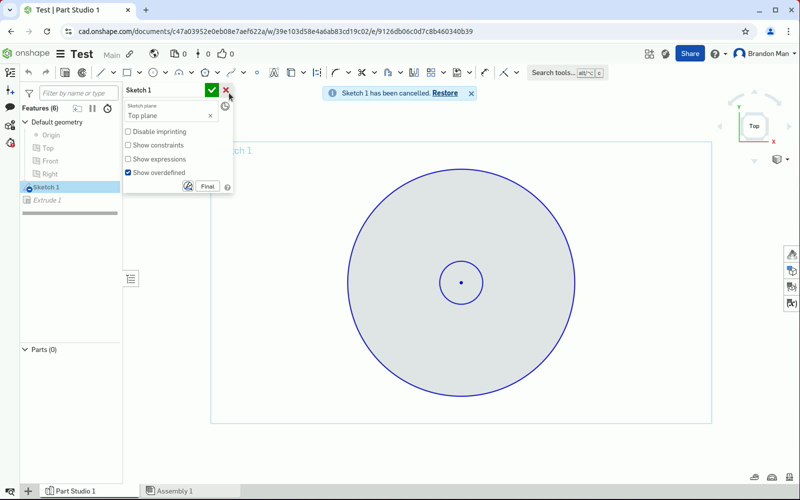
key(shift+s)
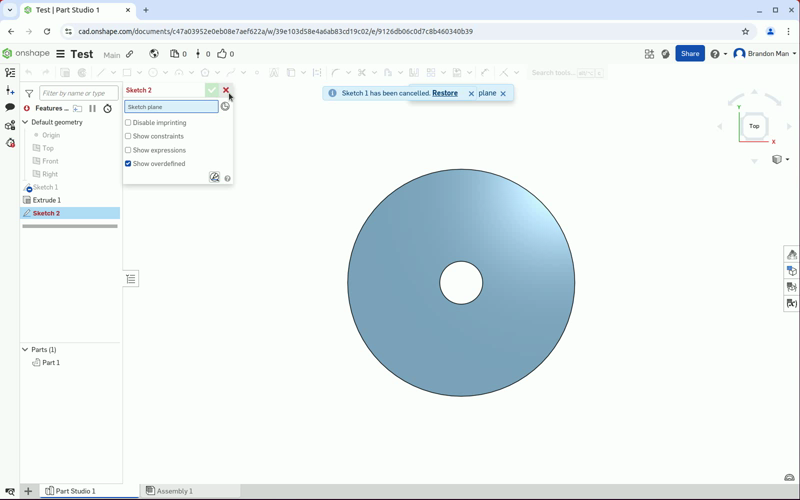
mouse_move(73, 150)
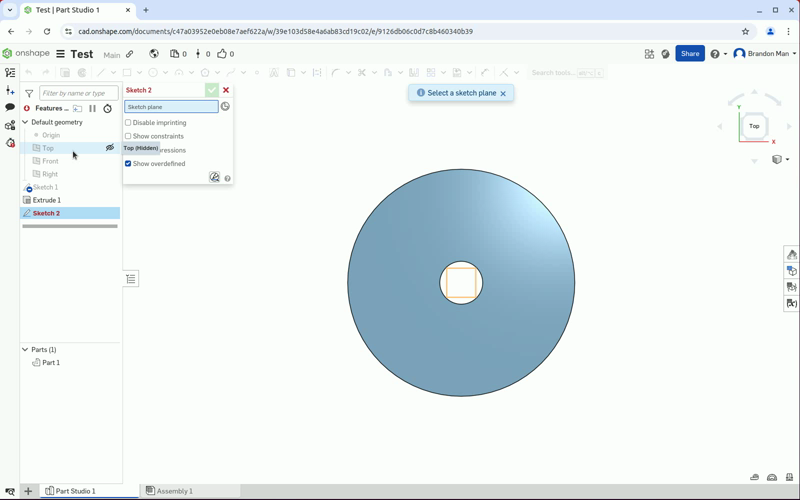
click(73, 150)
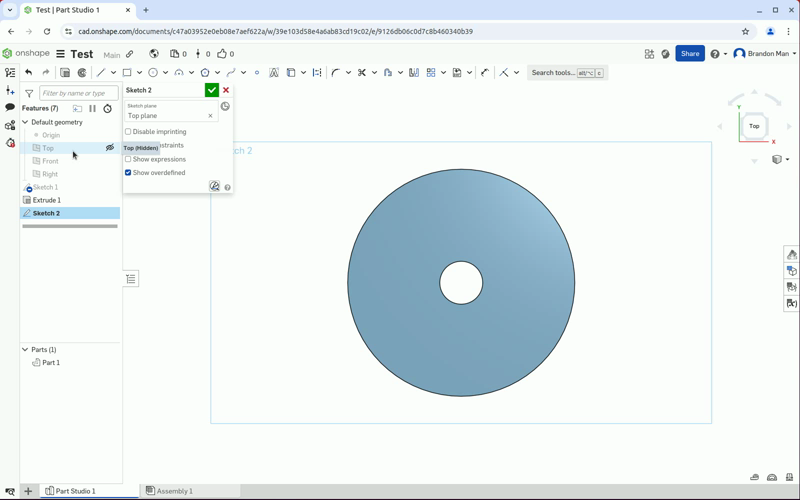
mouse_move(73, 352)
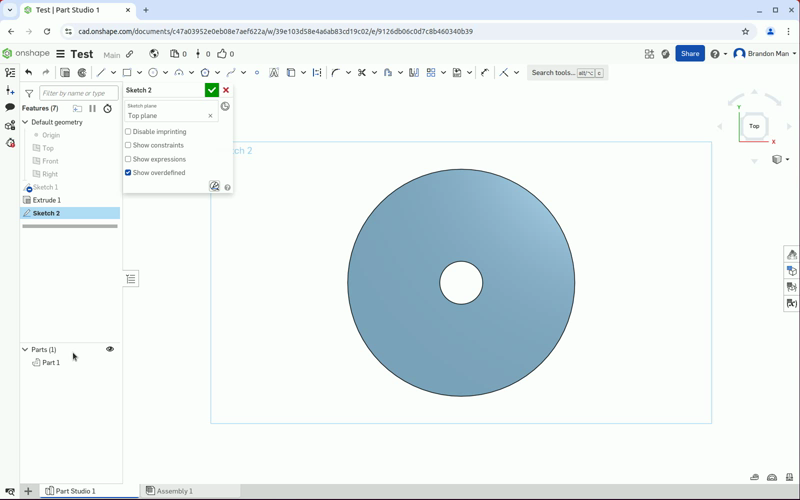
key(y)
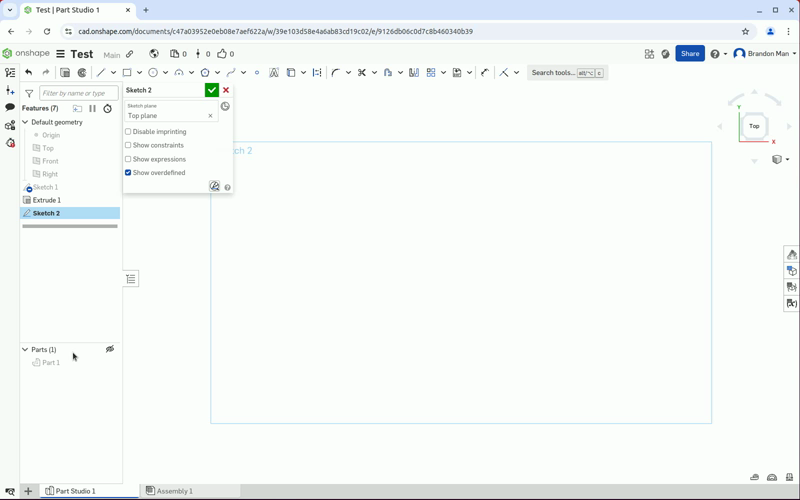
key(c)
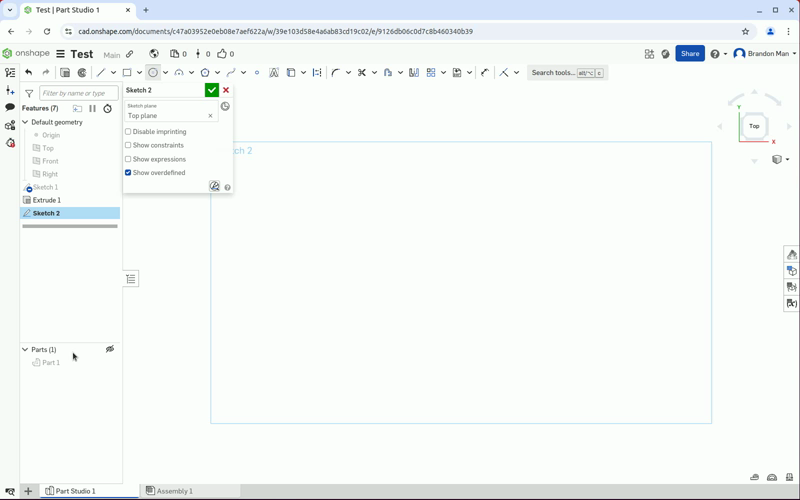
key_down(shift)
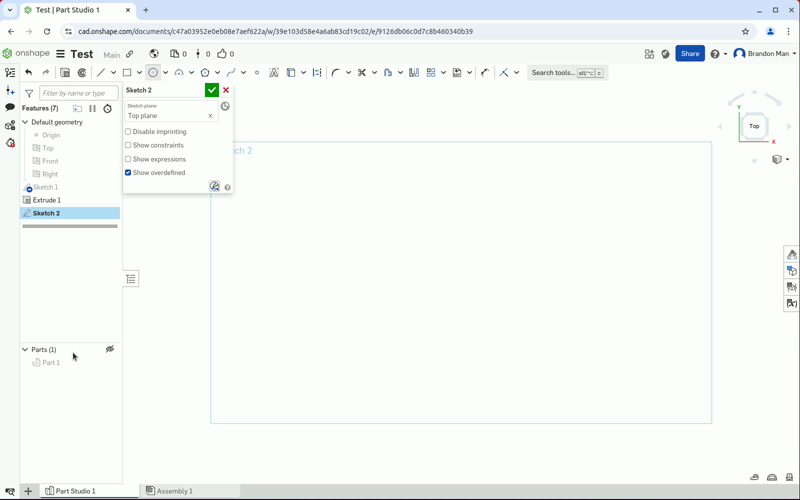
mouse_move(461, 282)
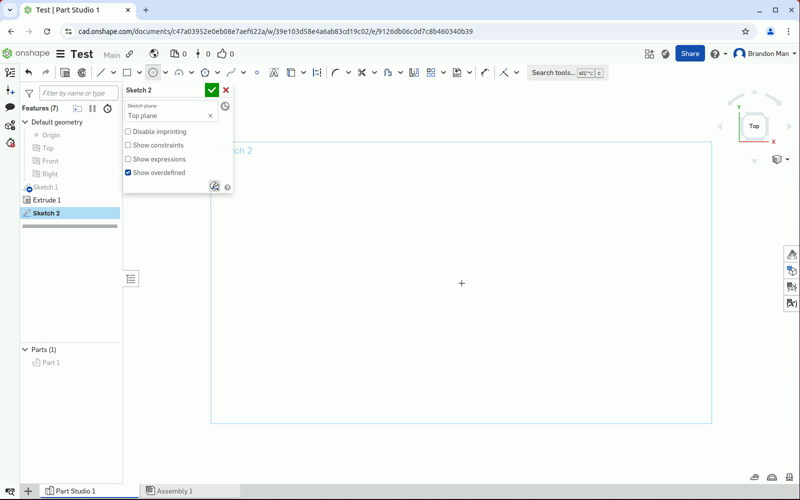
click(461, 282)
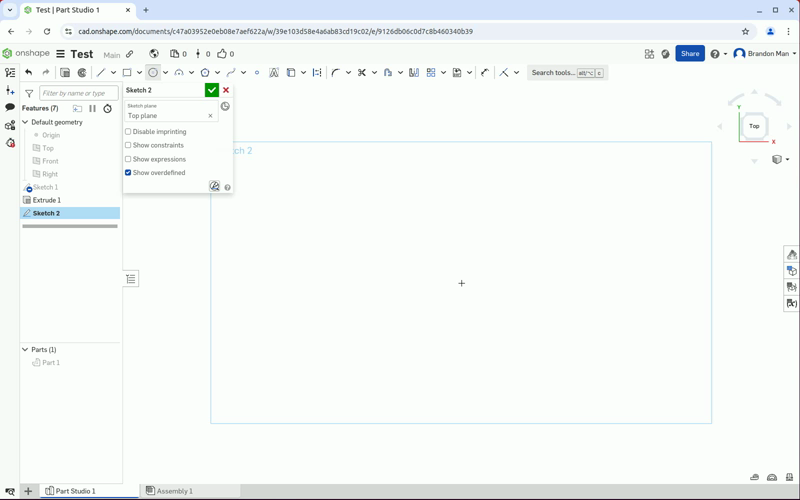
key_up(shift)
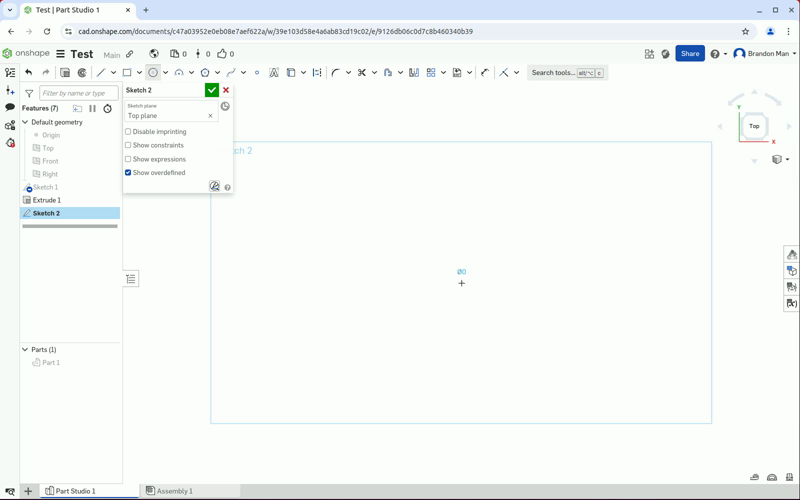
mouse_move(479, 282)
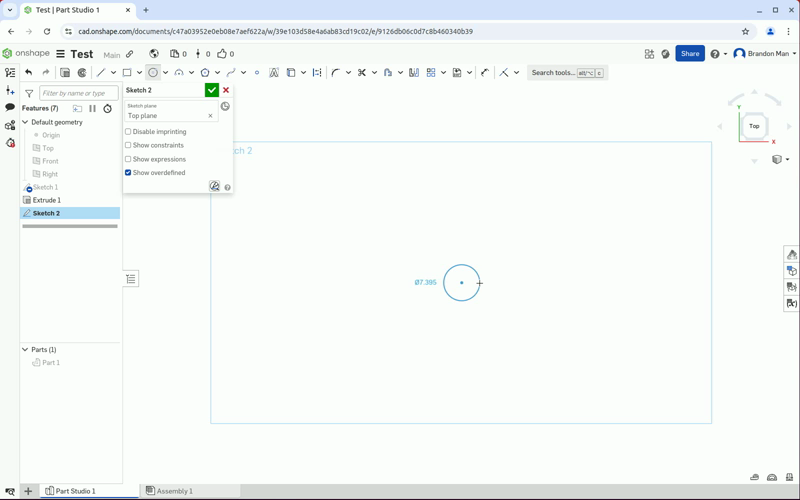
click(479, 282)
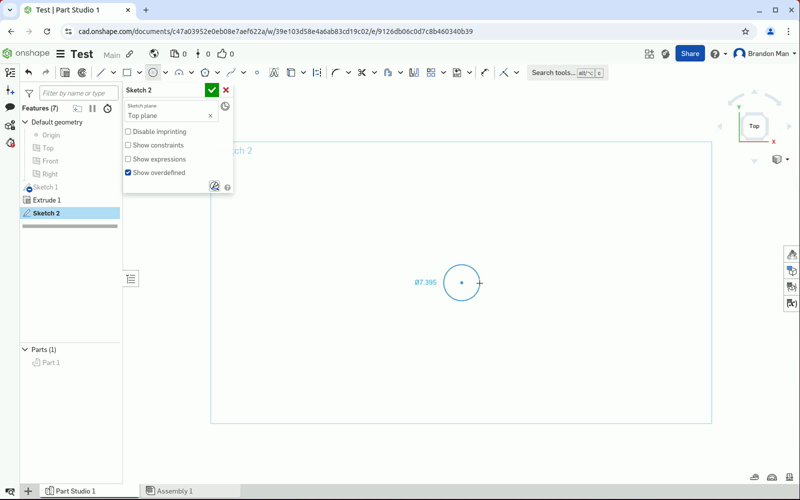
key(esc)
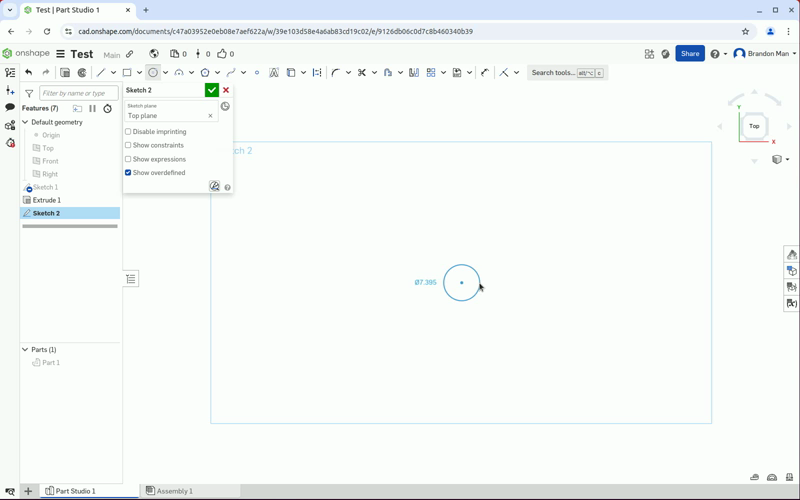
mouse_move(453, 279)
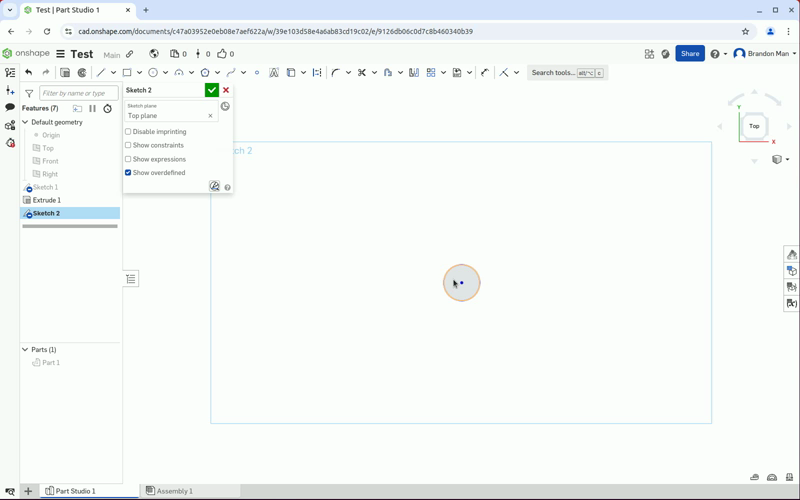
scroll(6)
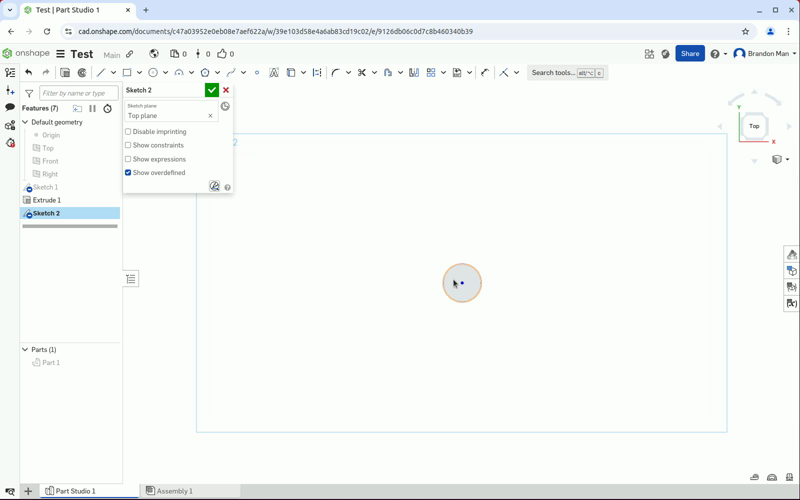
scroll(6)
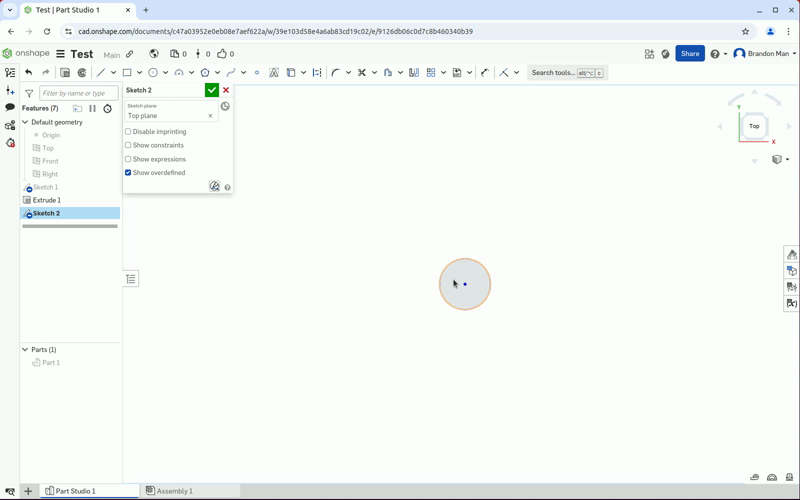
scroll(6)
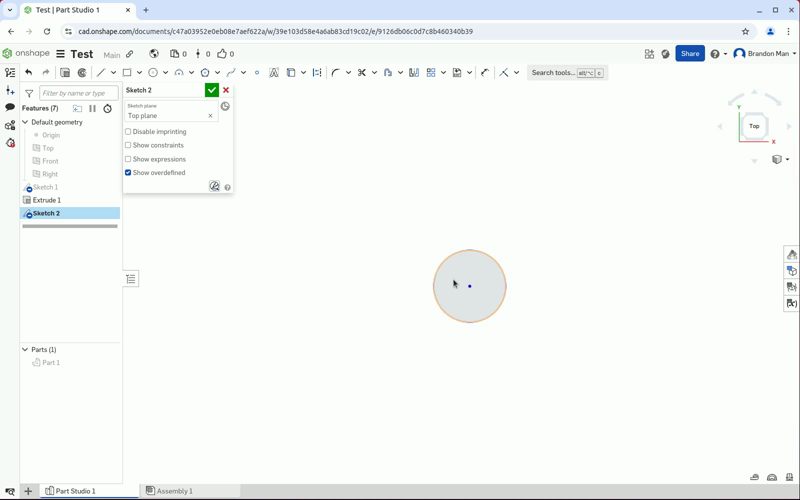
scroll(6)
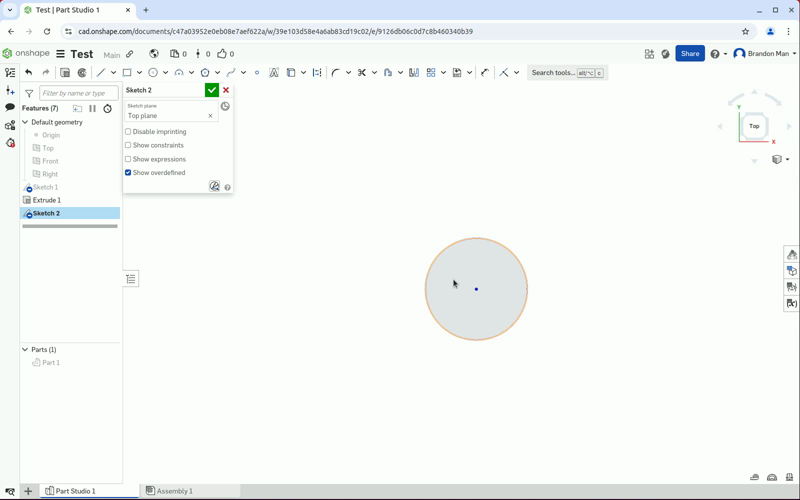
scroll(6)
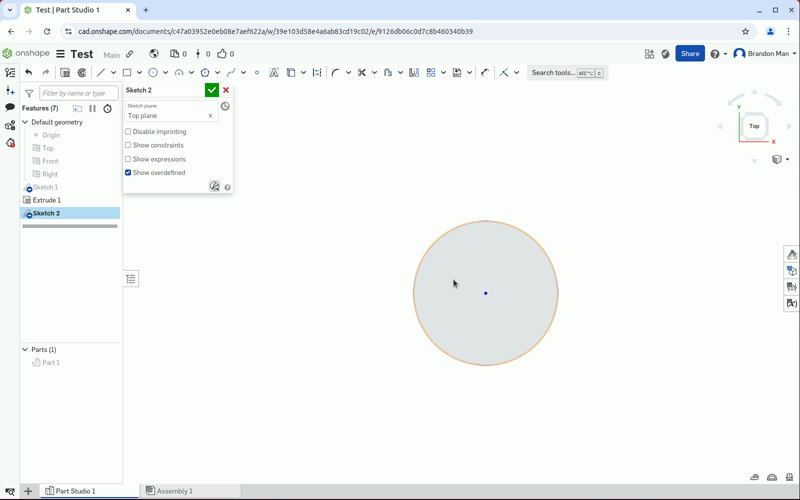
scroll(6)
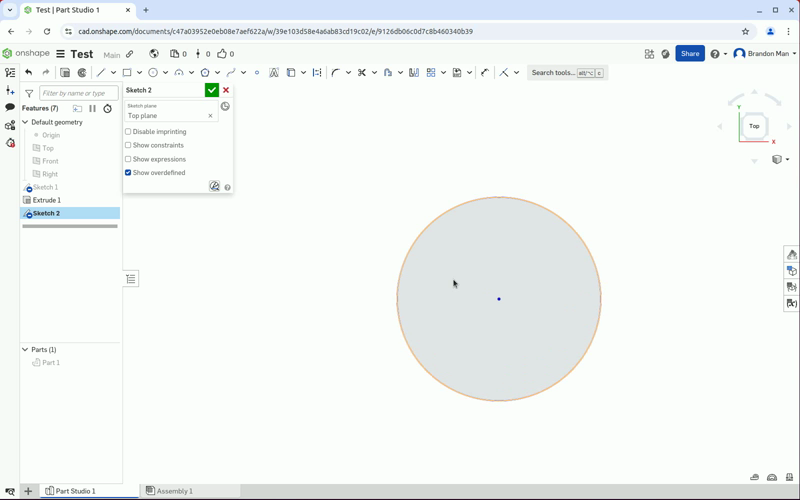
scroll(6)
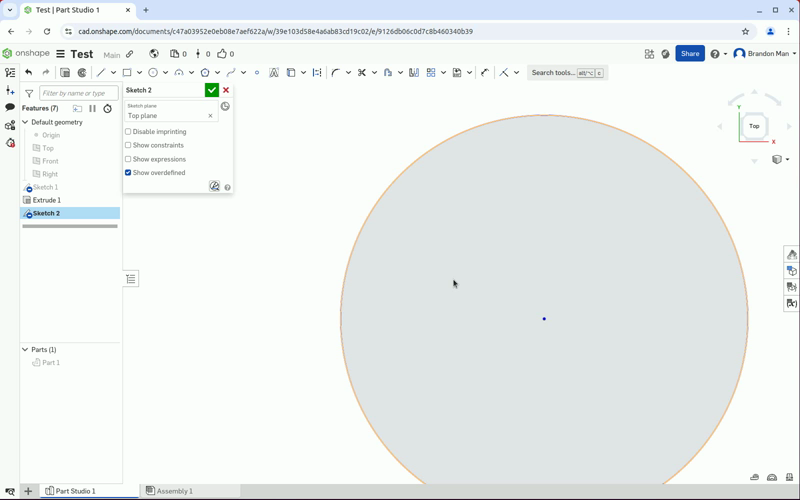
click(453, 279)
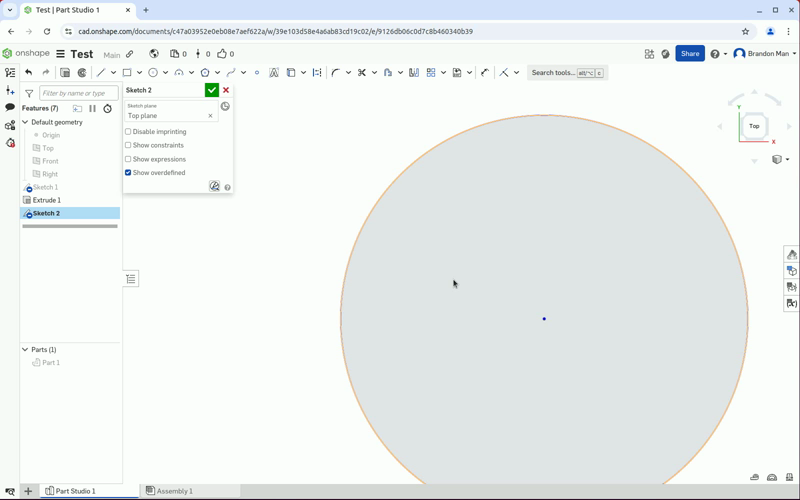
scroll(-6)
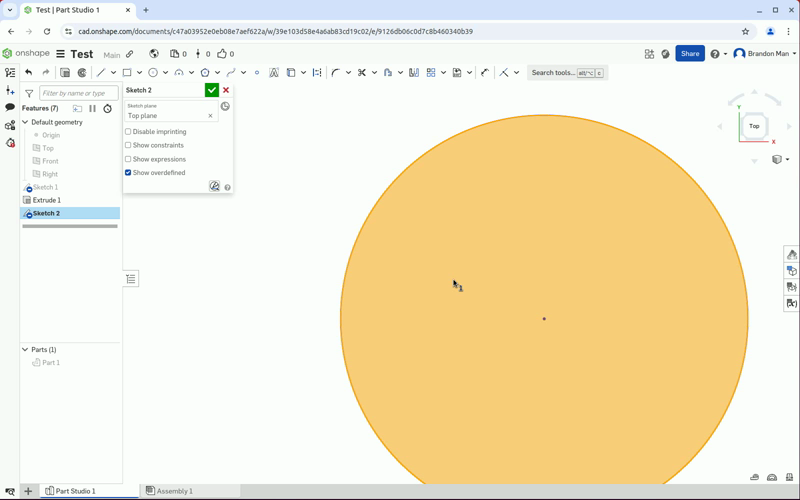
scroll(-6)
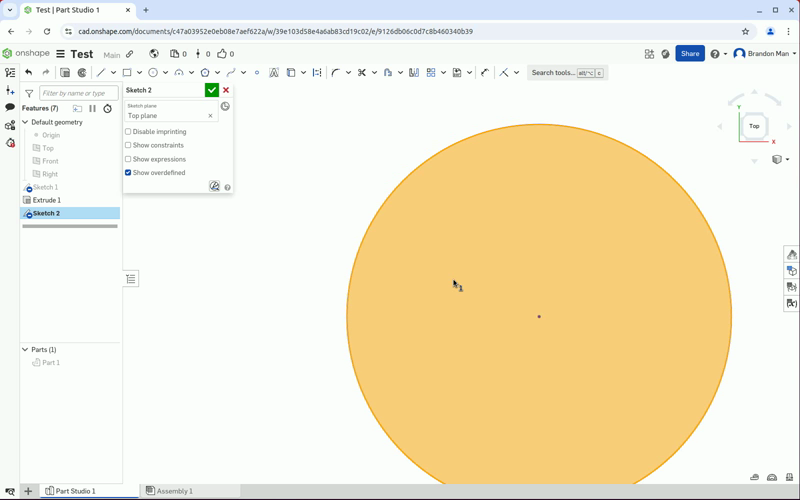
scroll(-6)
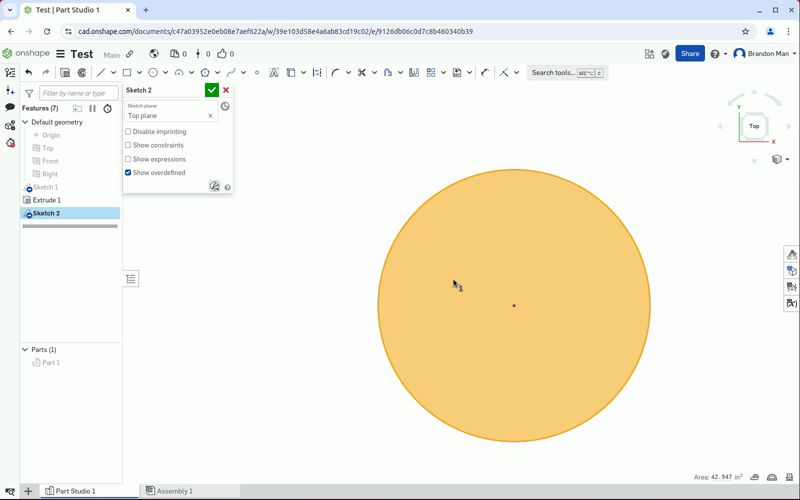
scroll(-6)
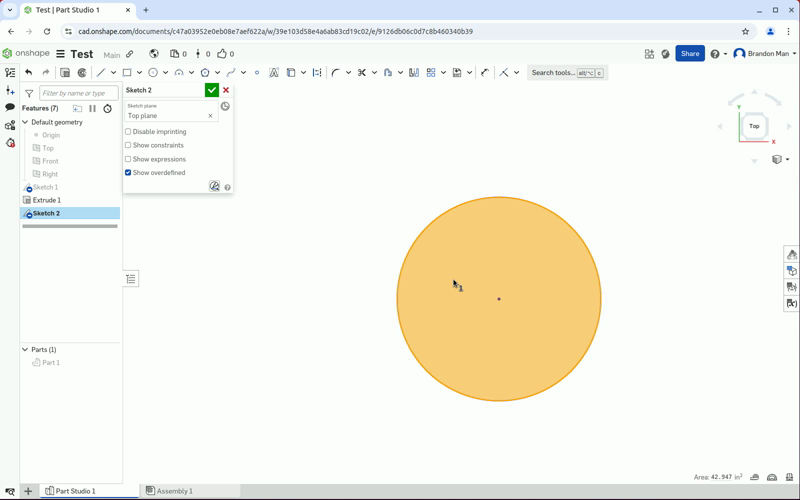
scroll(-6)
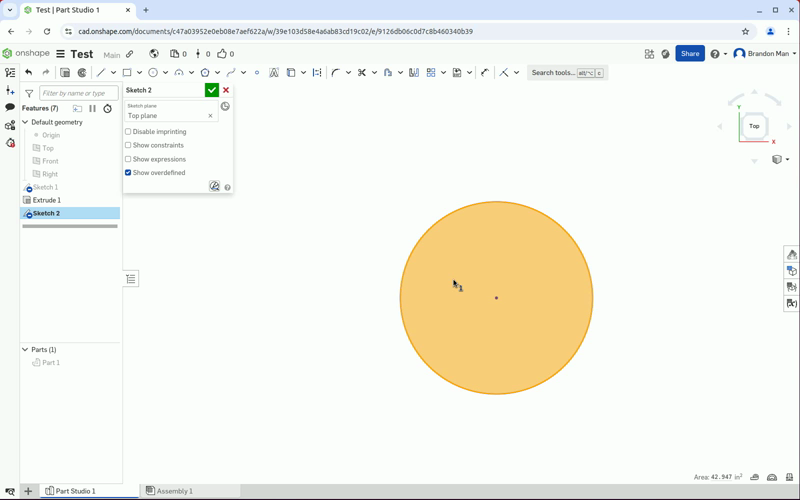
scroll(-6)
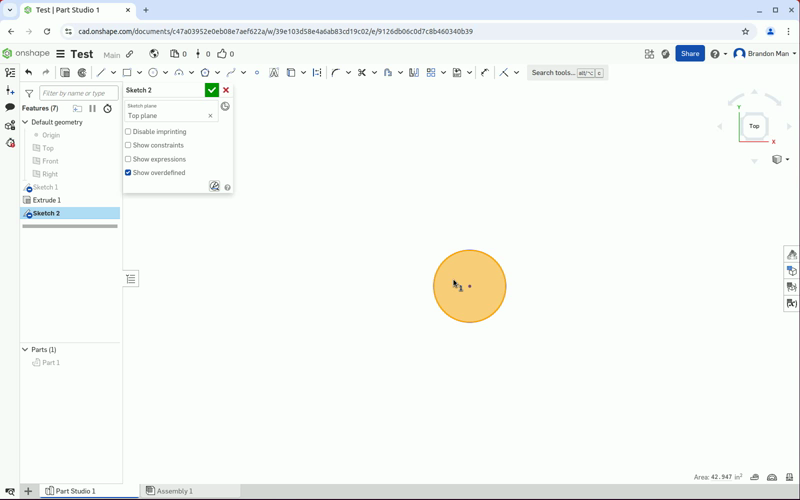
scroll(-6)
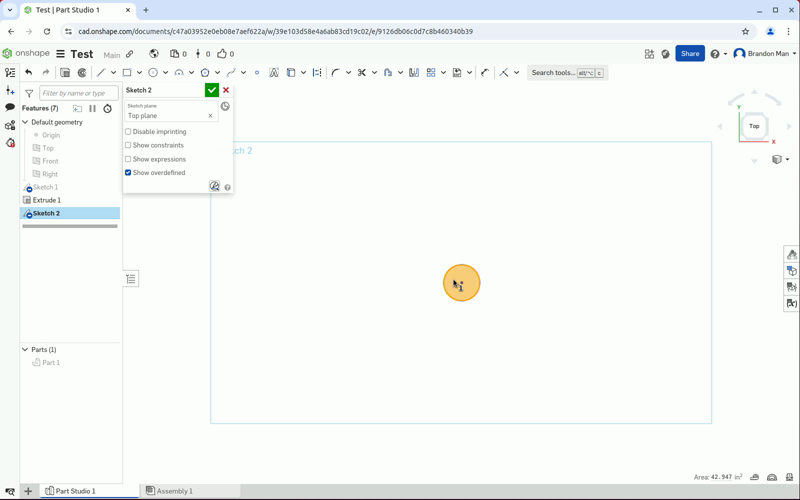
mouse_move(73, 352)
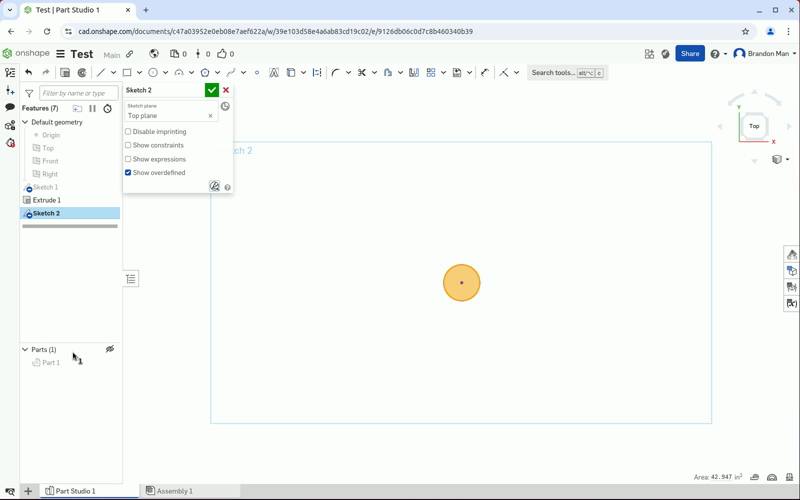
key(shift+y)
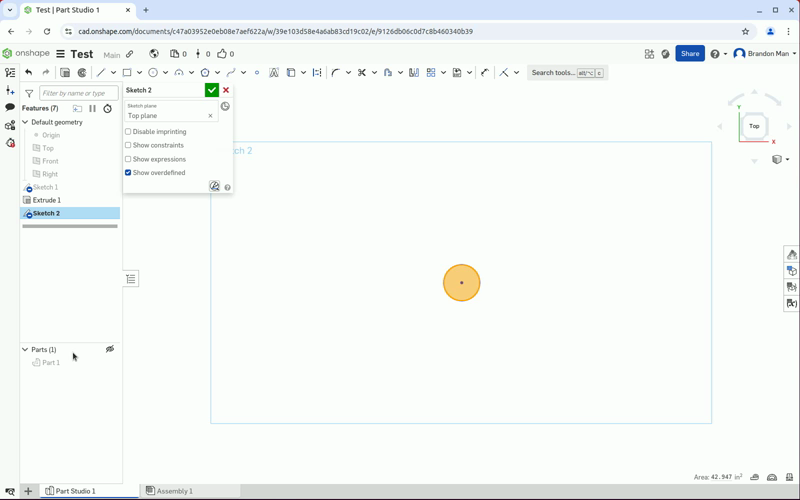
key(shift+e)
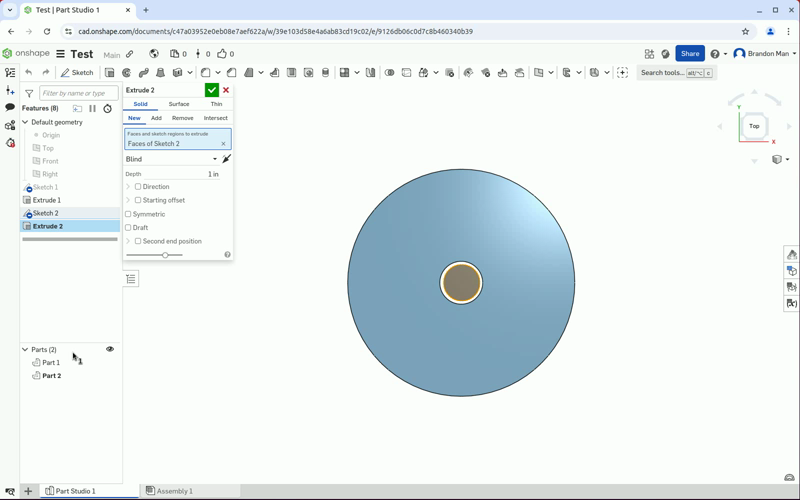
mouse_move(143, 106)
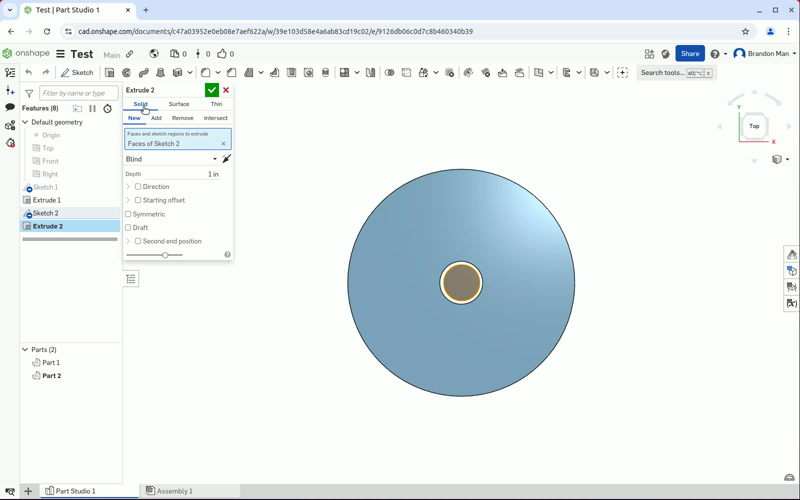
click(143, 106)
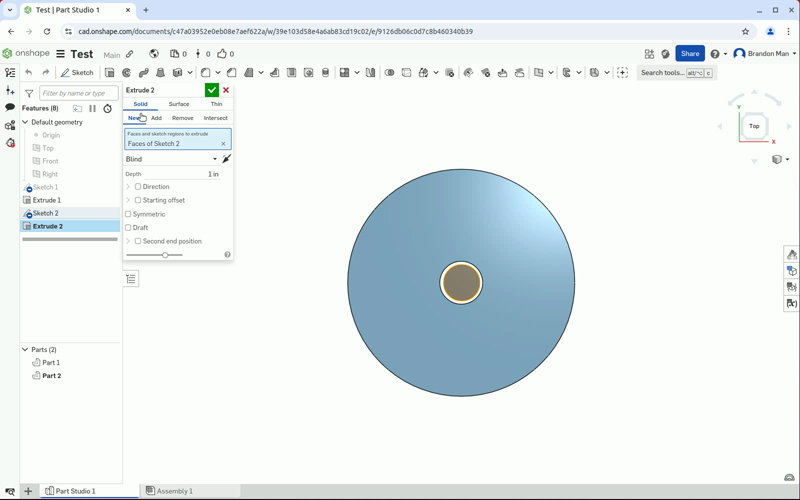
mouse_move(137, 120)
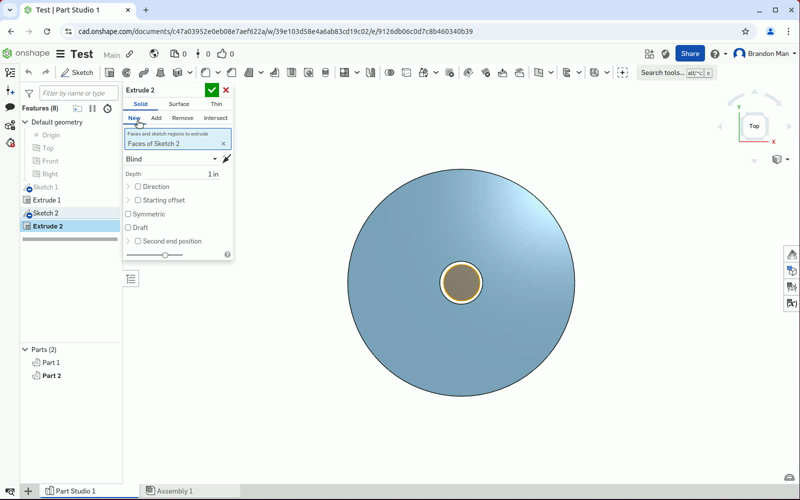
click(137, 120)
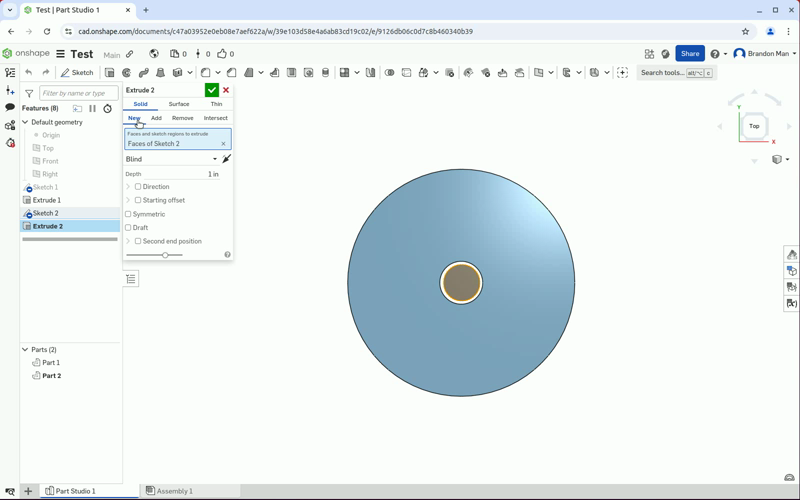
key(tab, 4)
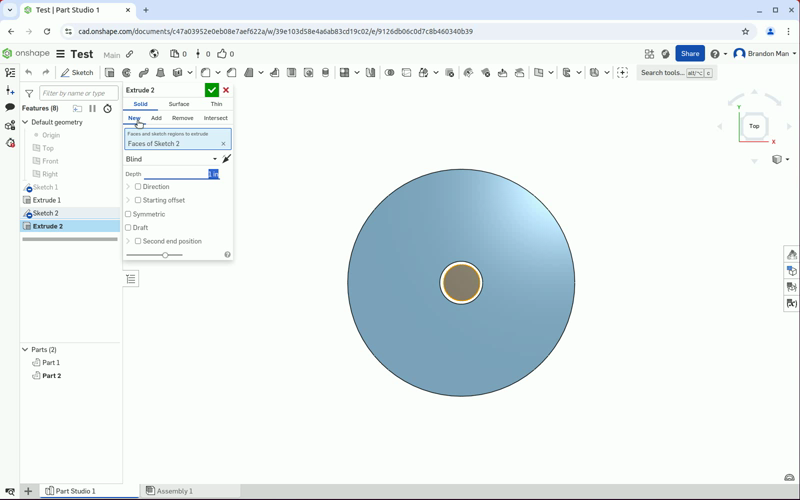
text(4.574)
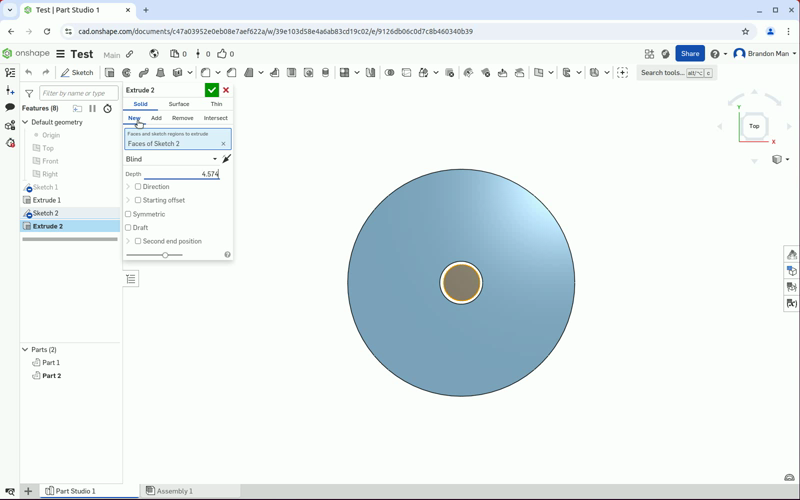
key(enter)
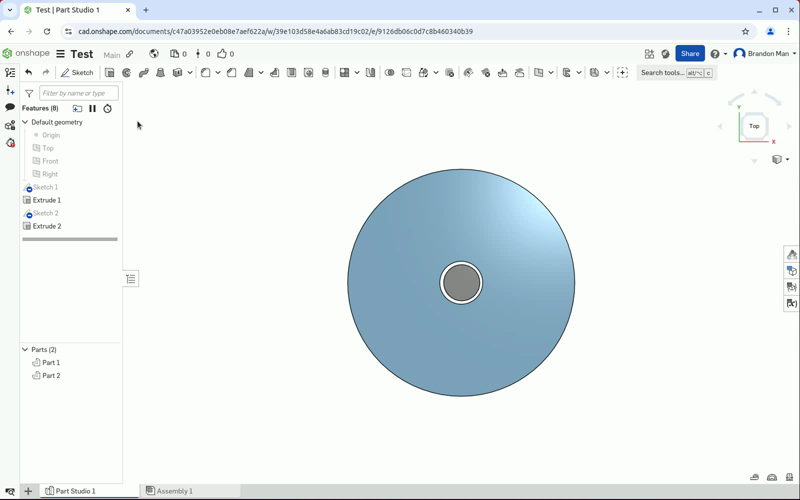
key(shift+h)
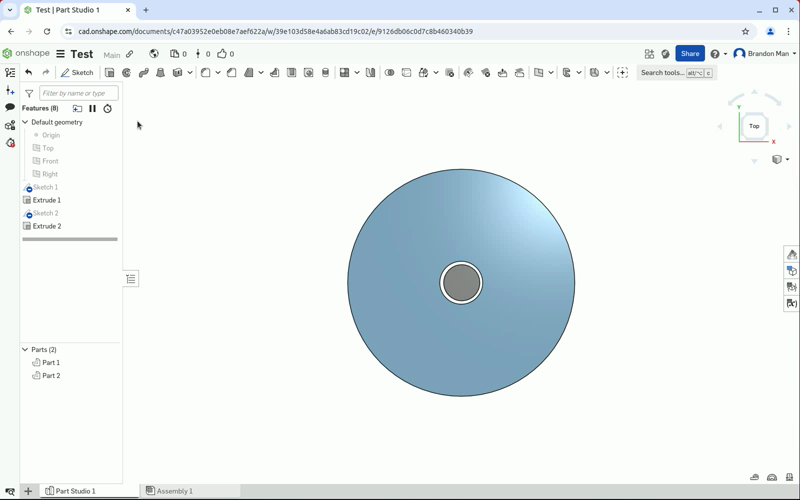
key(shift+h)
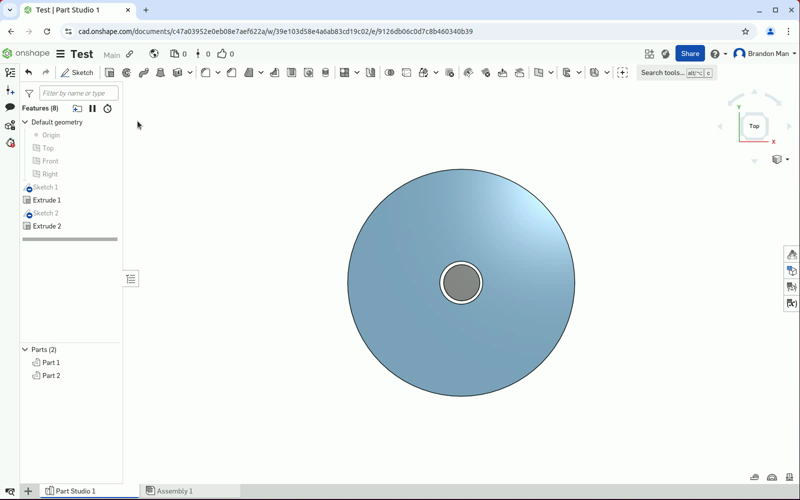
mouse_move(73, 189)
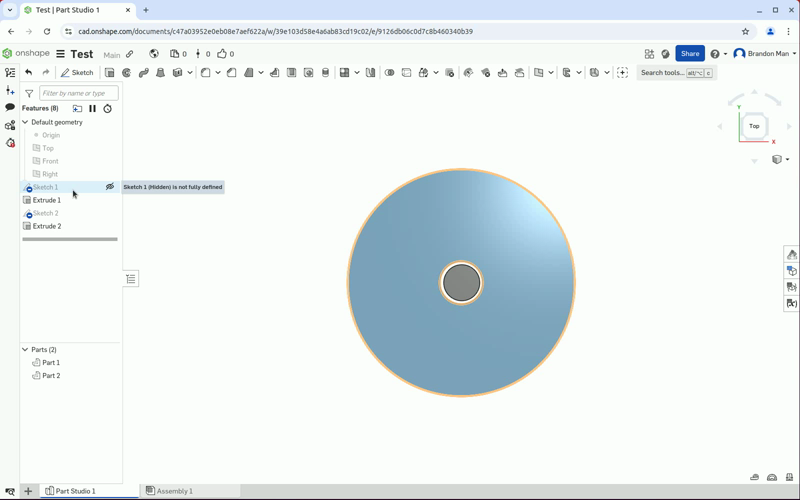
click(73, 189)
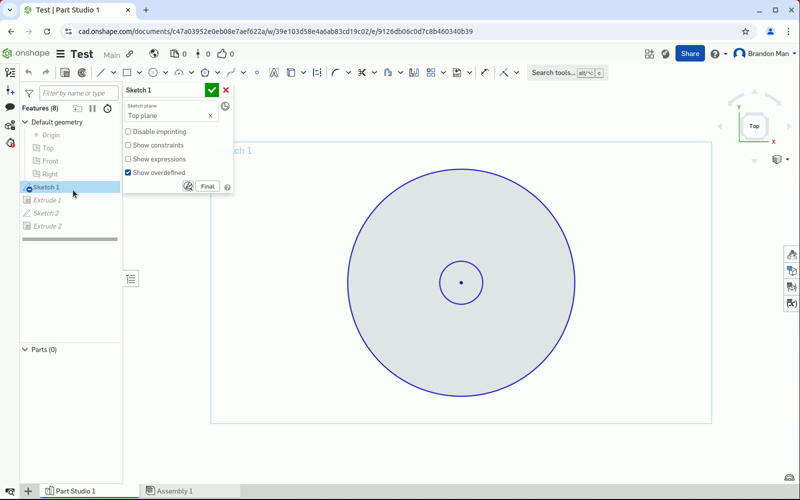
mouse_move(229, 92)
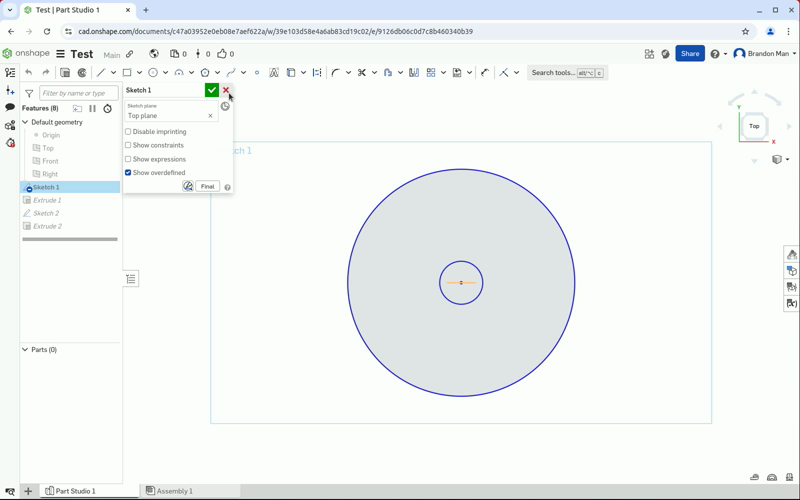
click(229, 92)
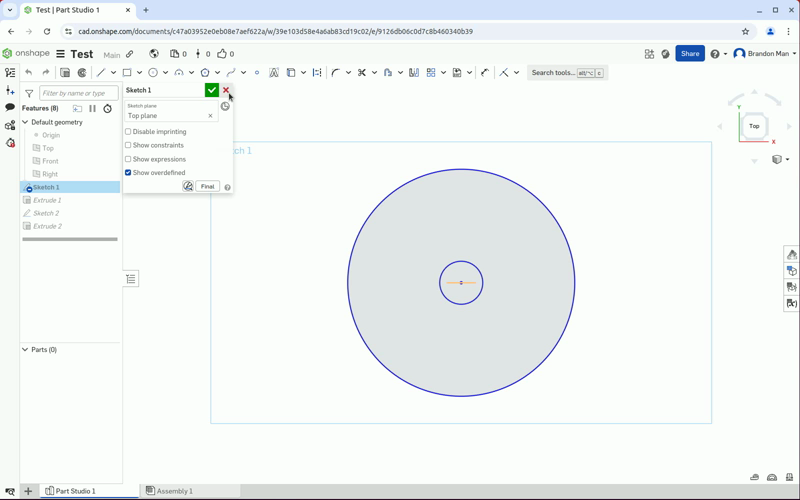
key(shift+s)
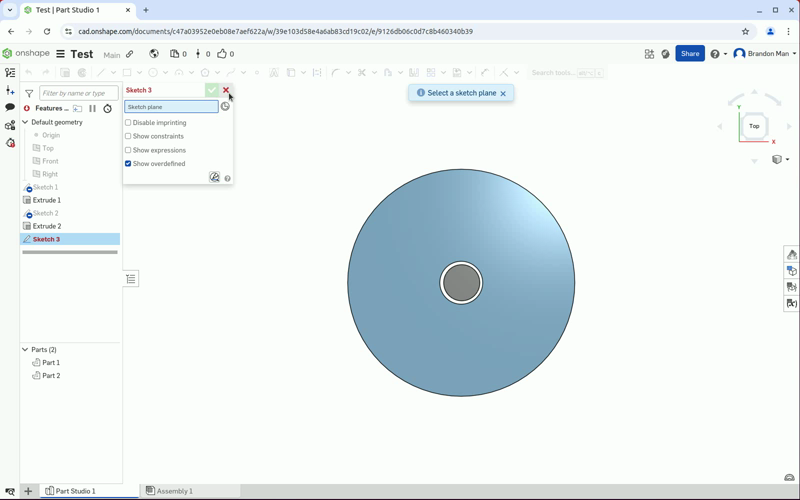
mouse_move(73, 150)
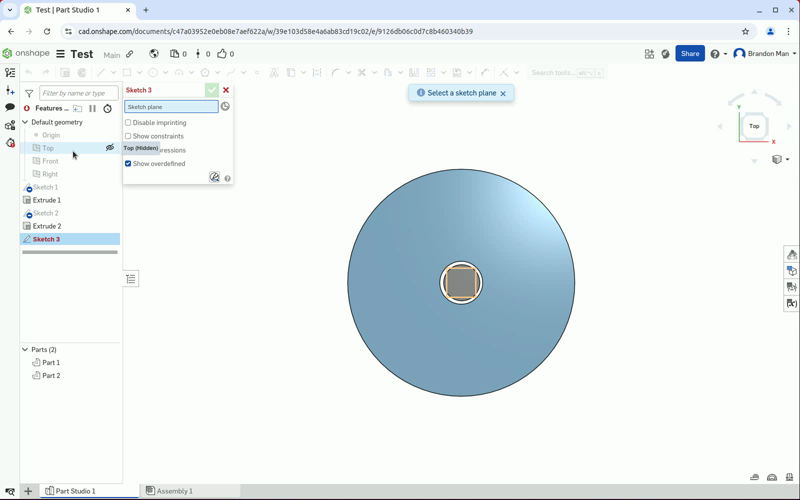
click(73, 150)
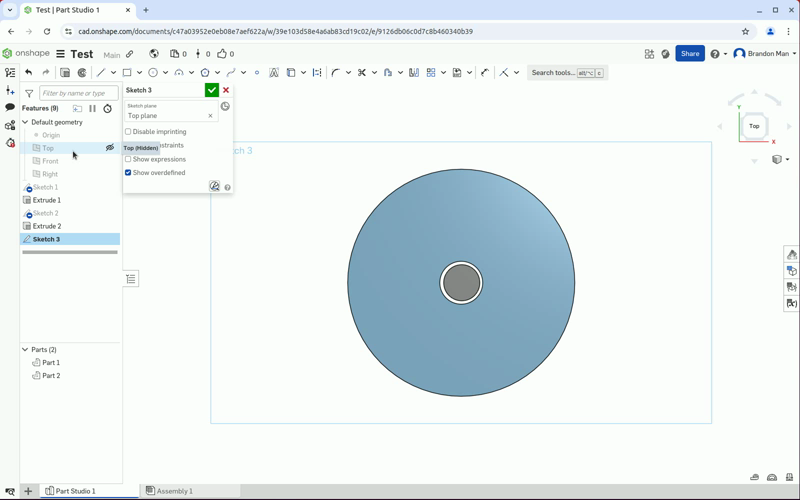
mouse_move(73, 352)
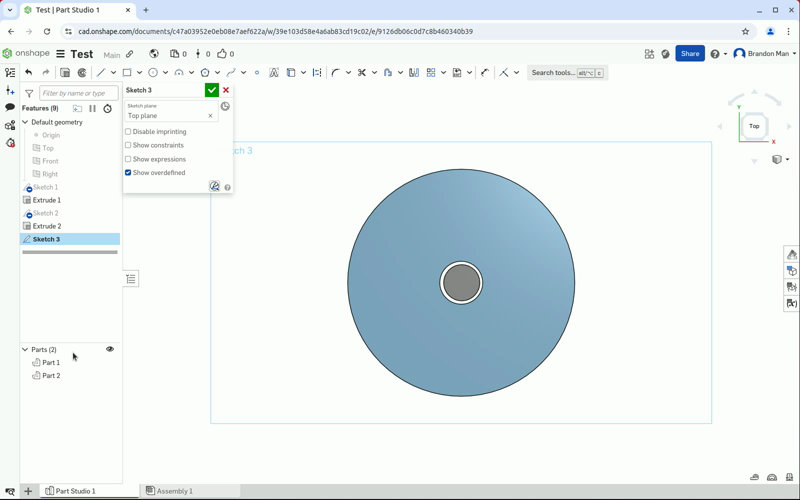
key(y)
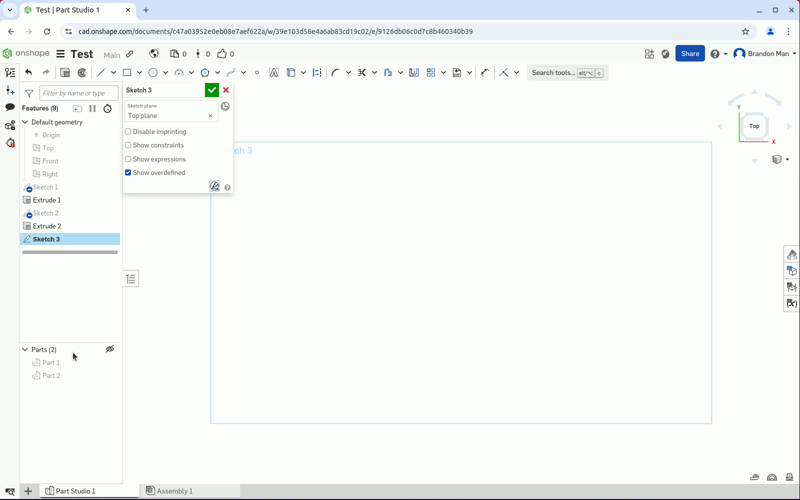
key(c)
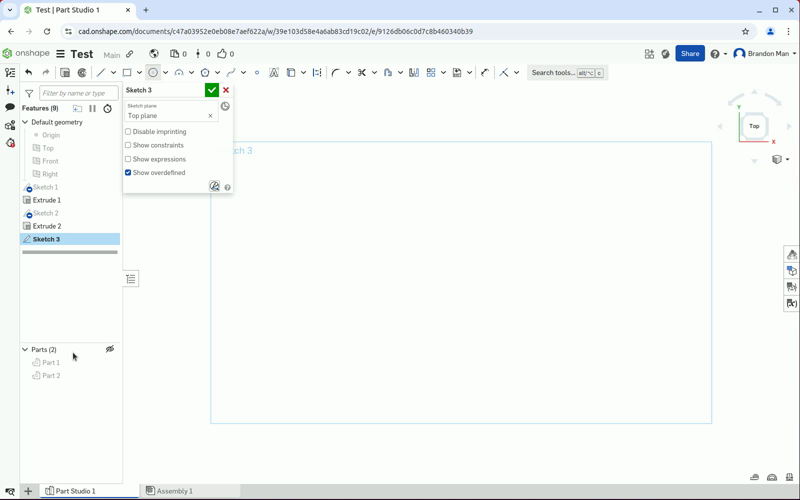
key_down(shift)
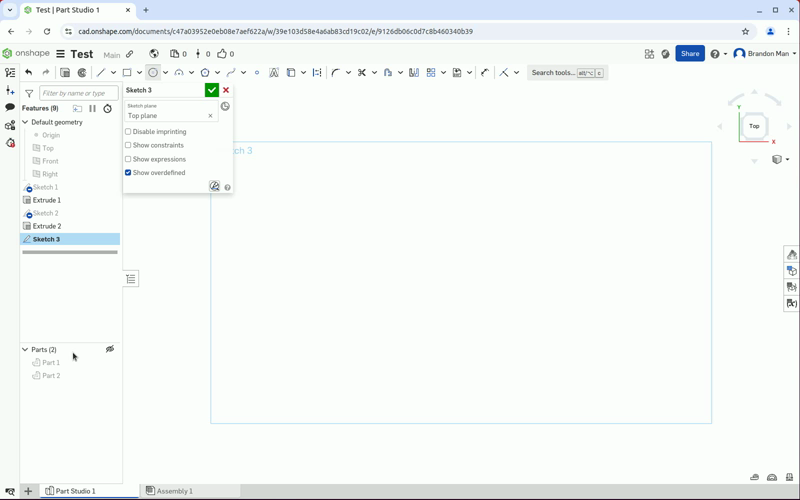
mouse_move(460, 282)
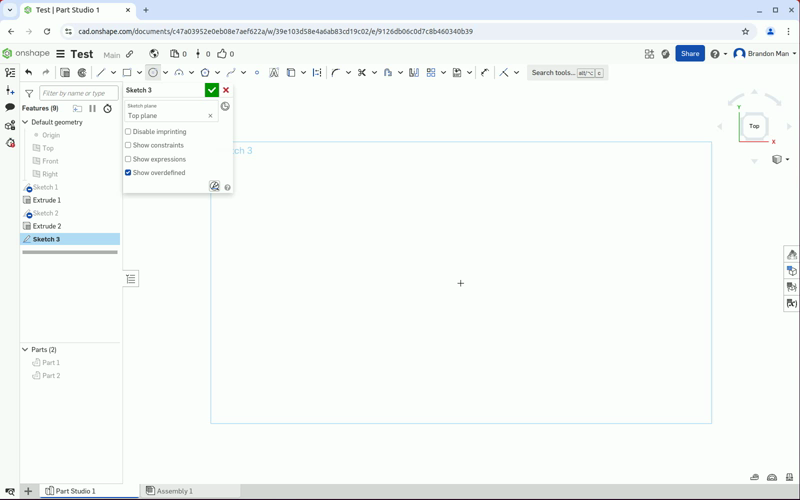
click(460, 282)
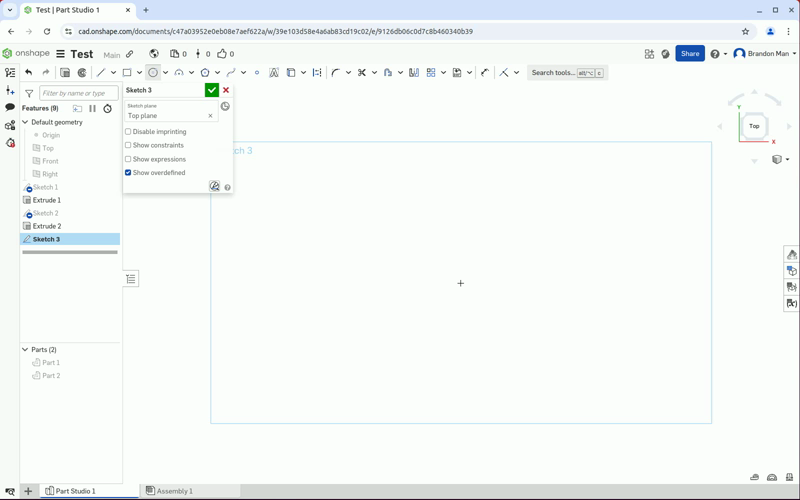
key_up(shift)
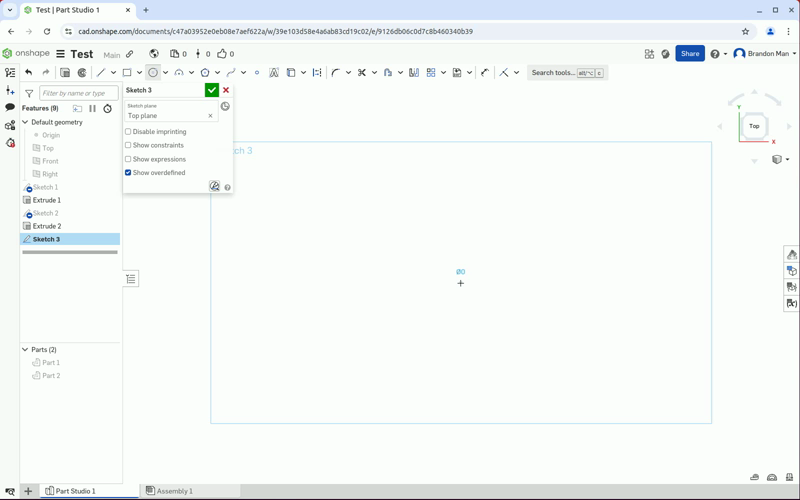
mouse_move(481, 282)
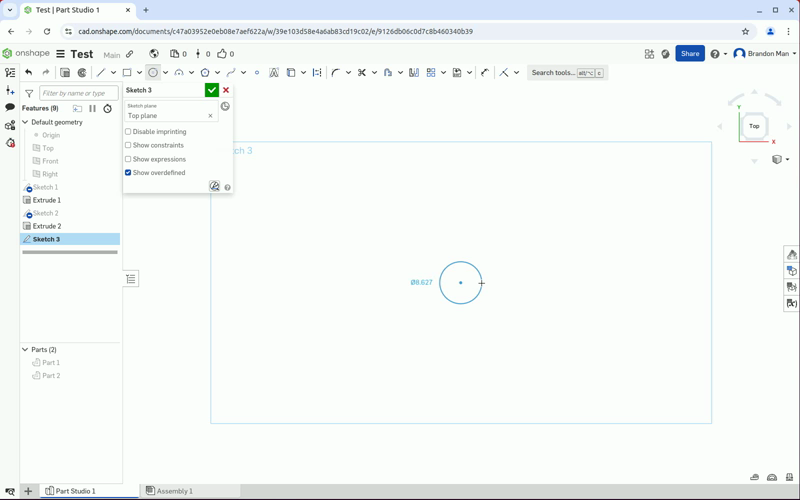
click(481, 282)
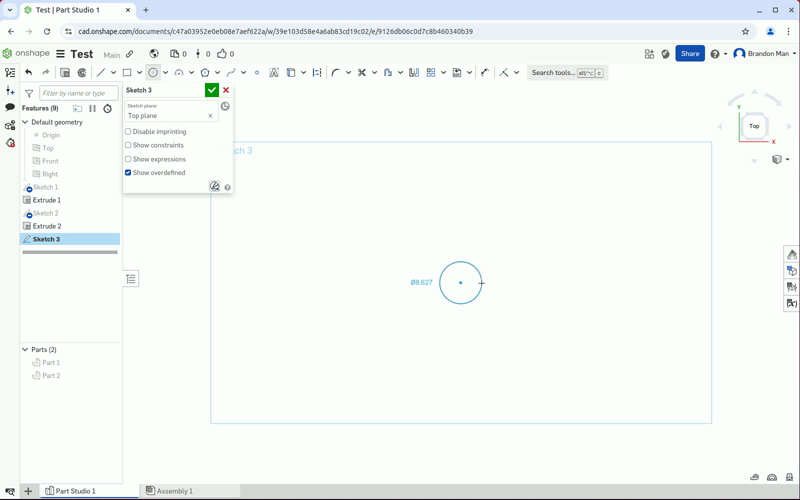
key(esc)
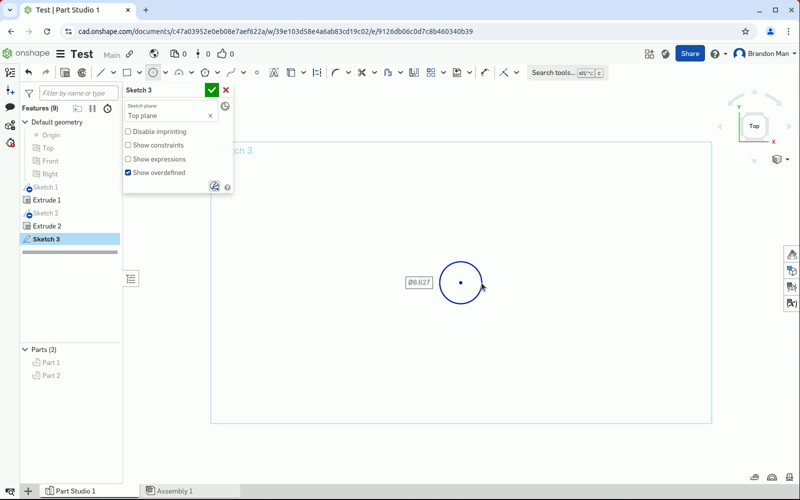
key(c)
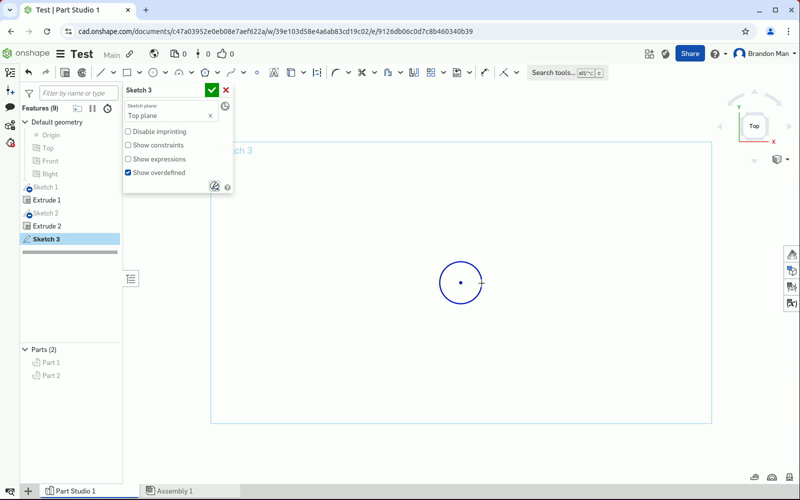
key_down(shift)
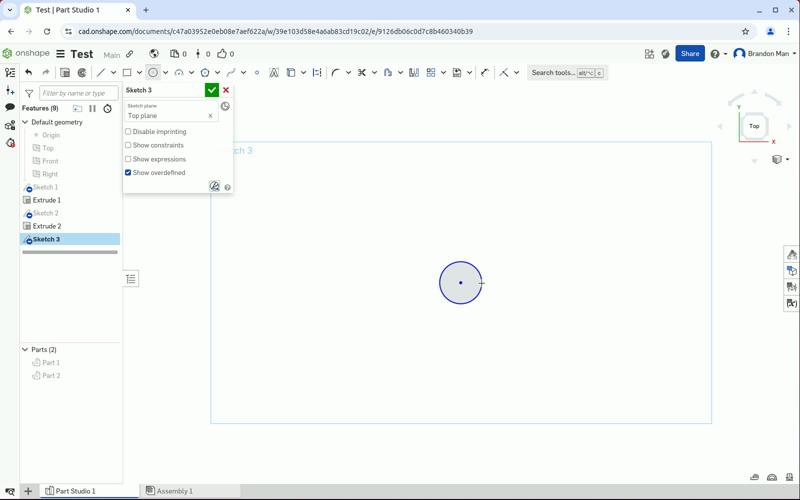
mouse_move(460, 282)
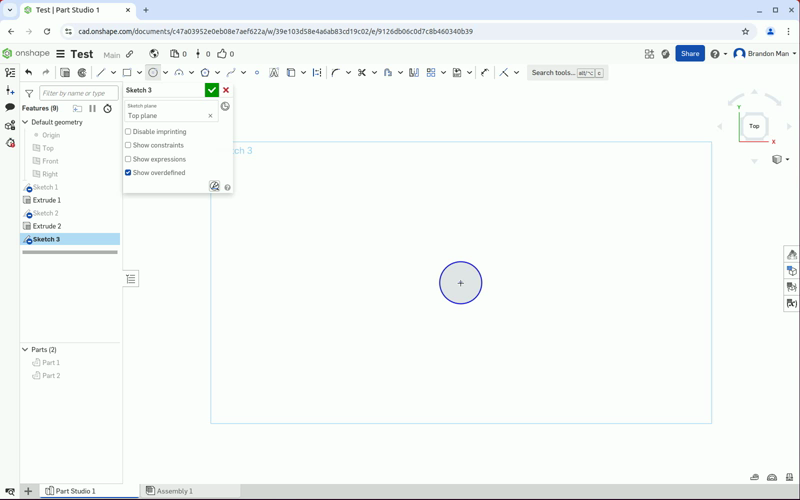
click(460, 282)
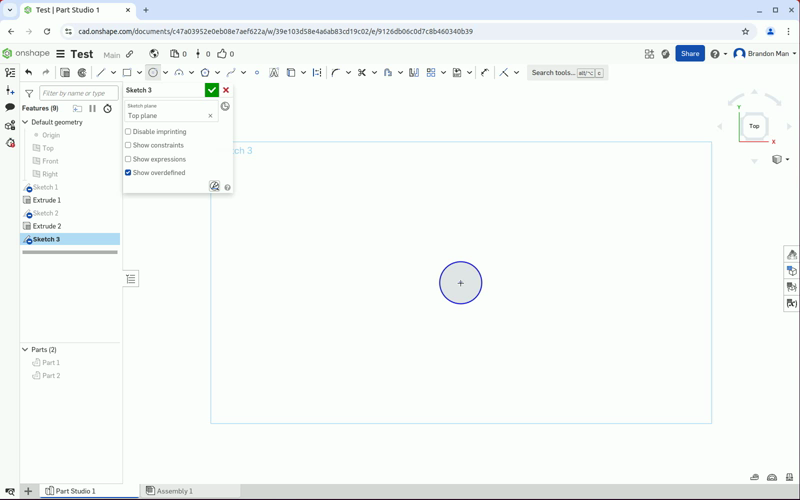
key_up(shift)
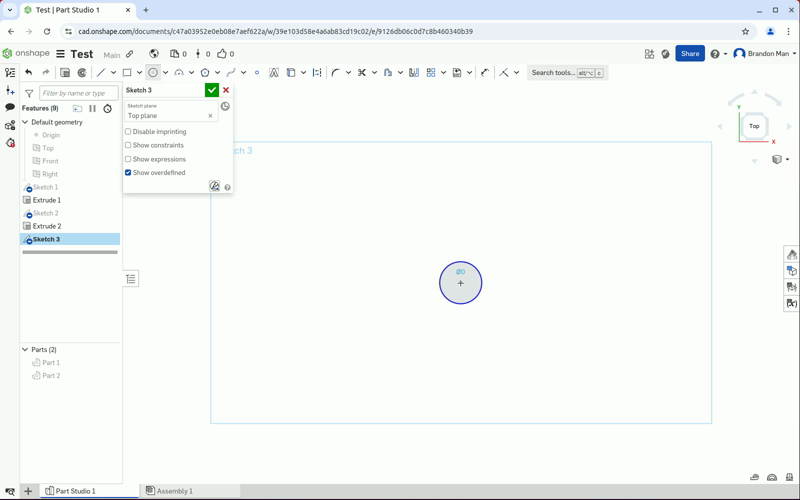
mouse_move(477, 282)
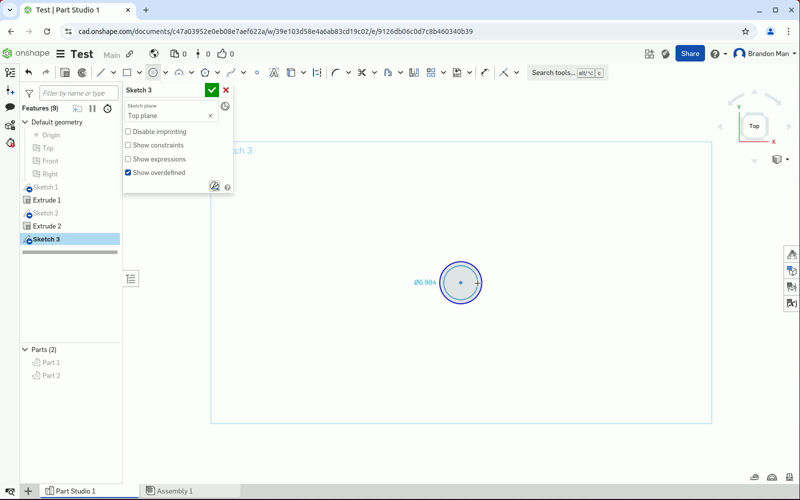
scroll(6)
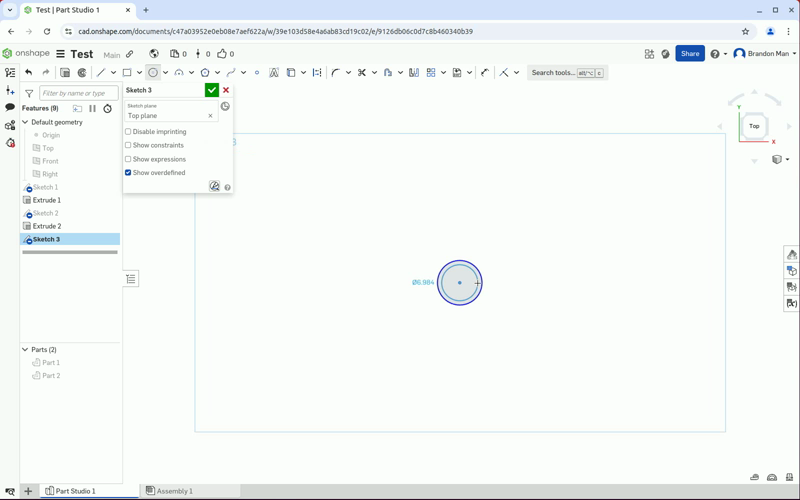
scroll(6)
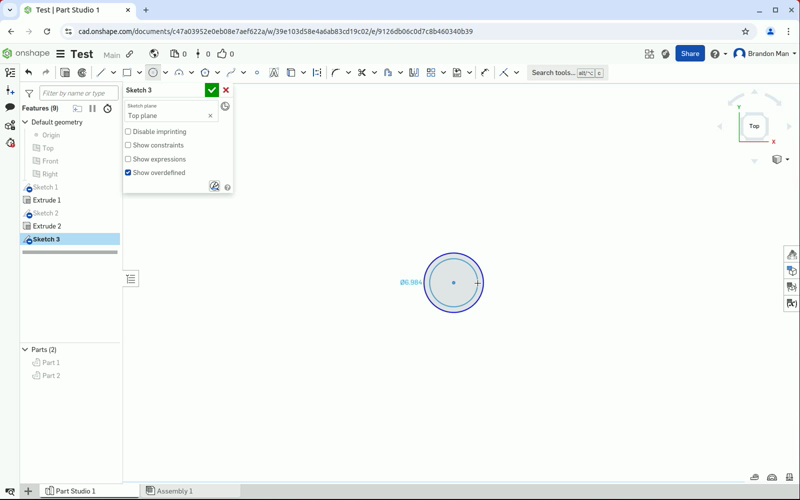
scroll(6)
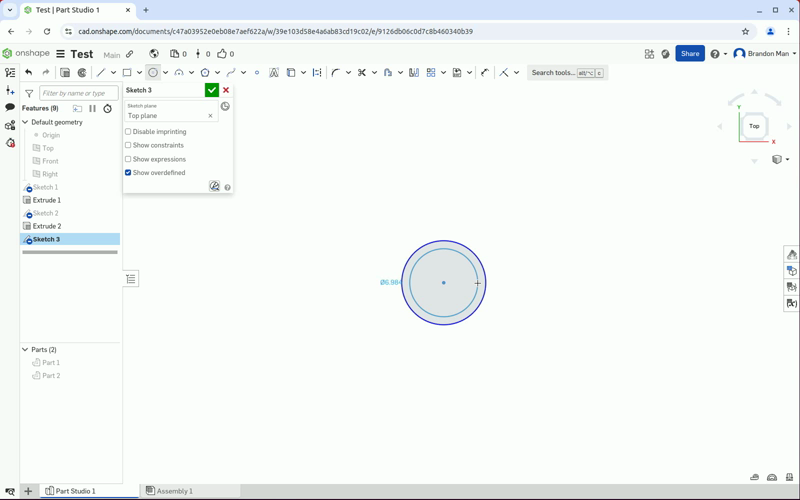
scroll(6)
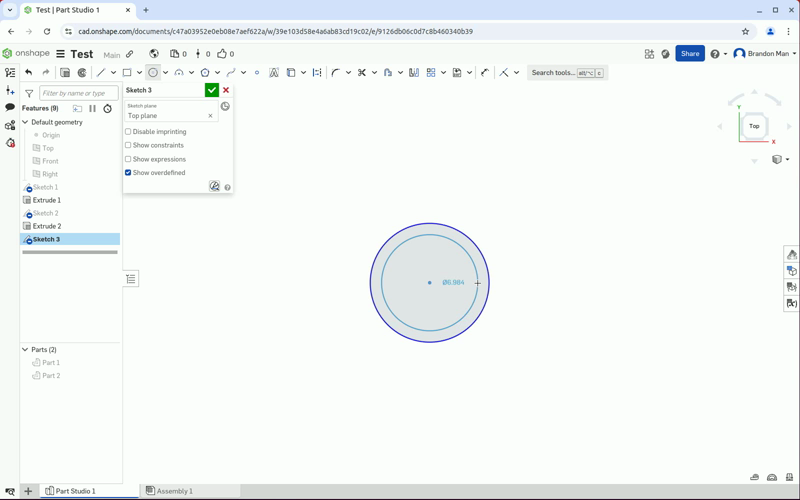
scroll(6)
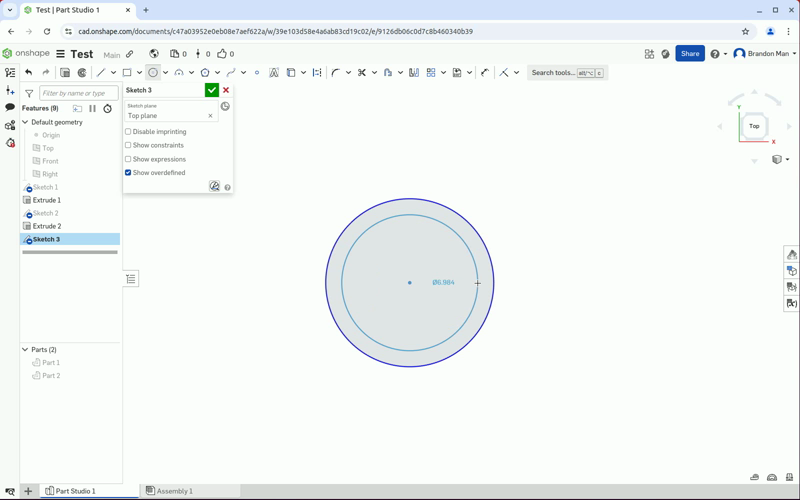
scroll(6)
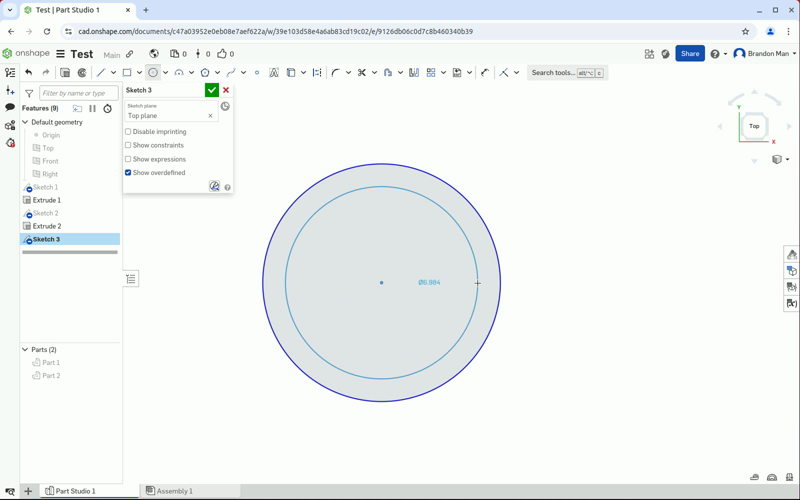
scroll(6)
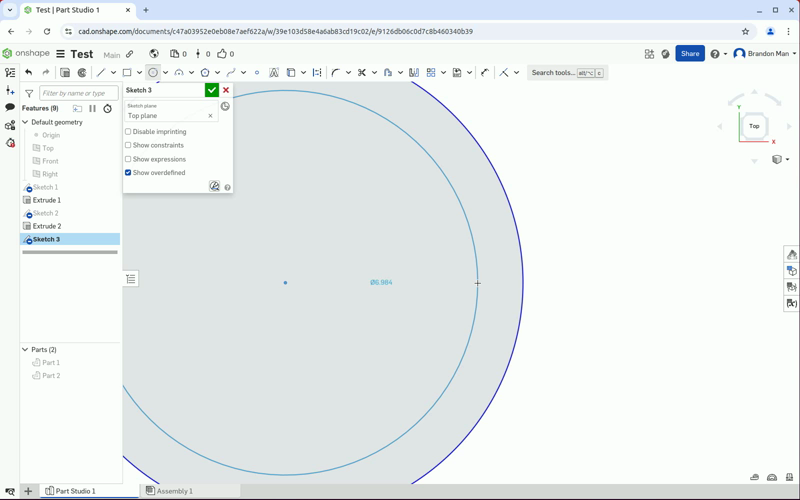
click(477, 282)
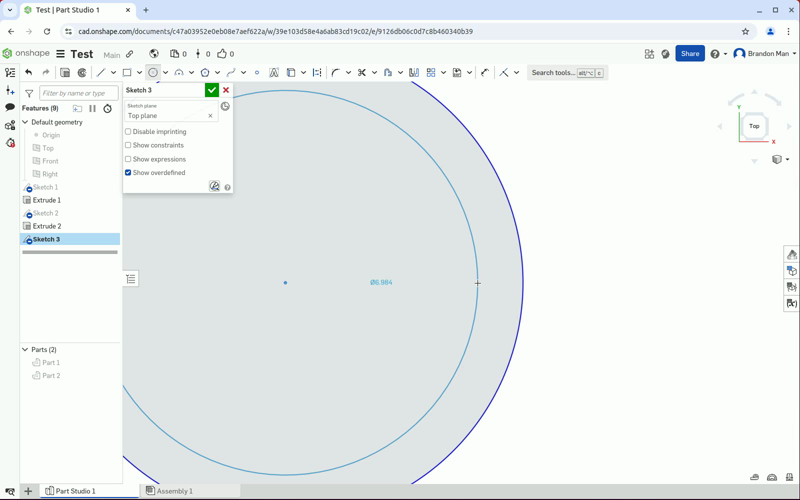
scroll(-6)
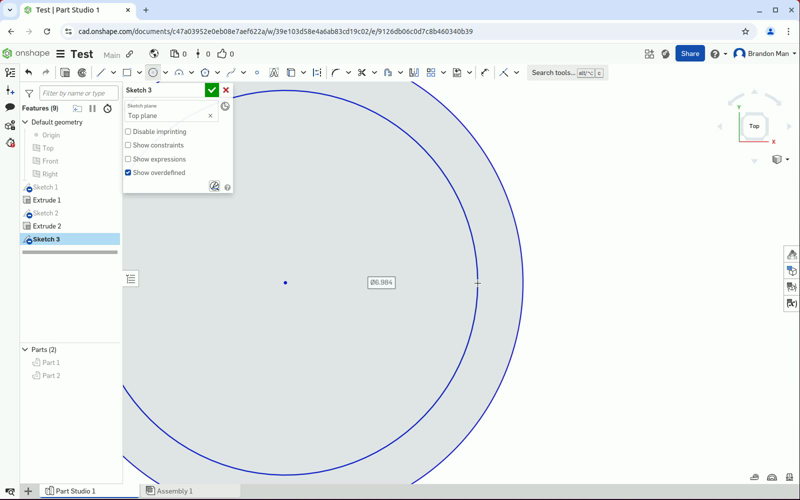
scroll(-6)
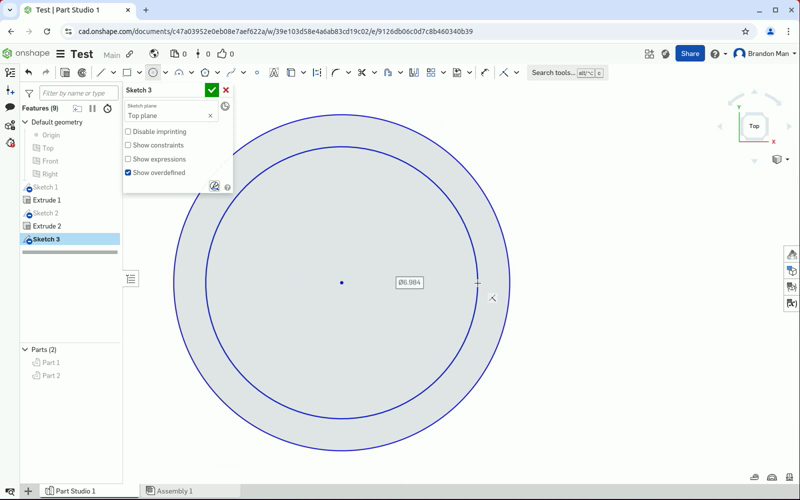
scroll(-6)
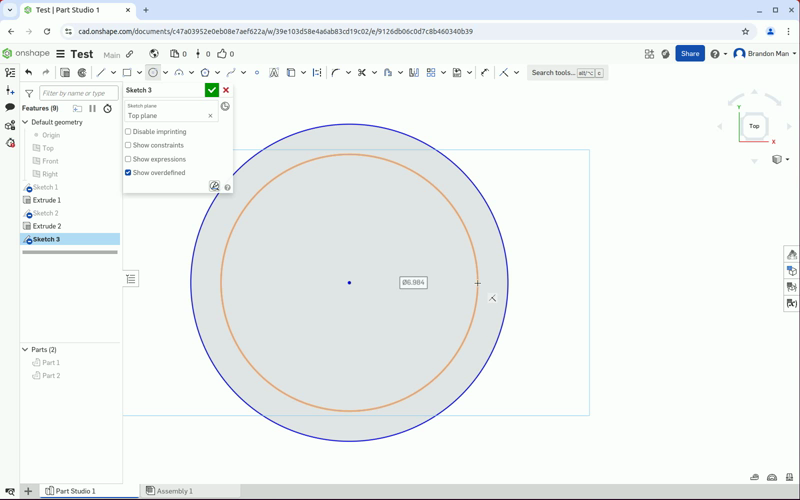
scroll(-6)
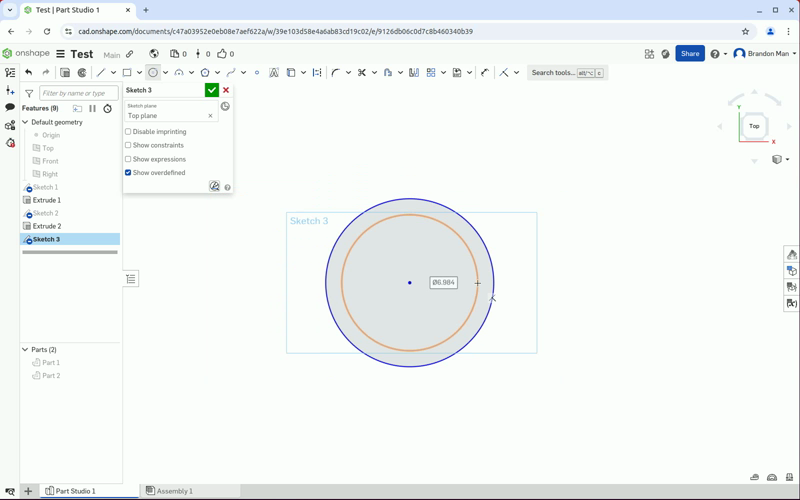
scroll(-6)
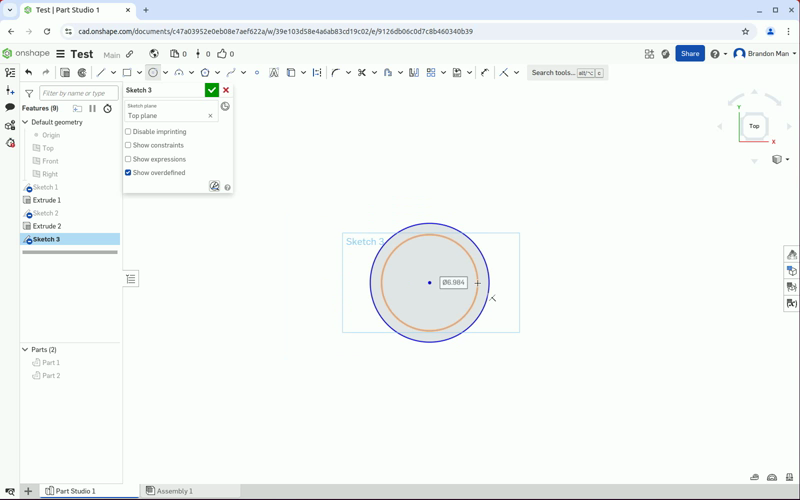
scroll(-6)
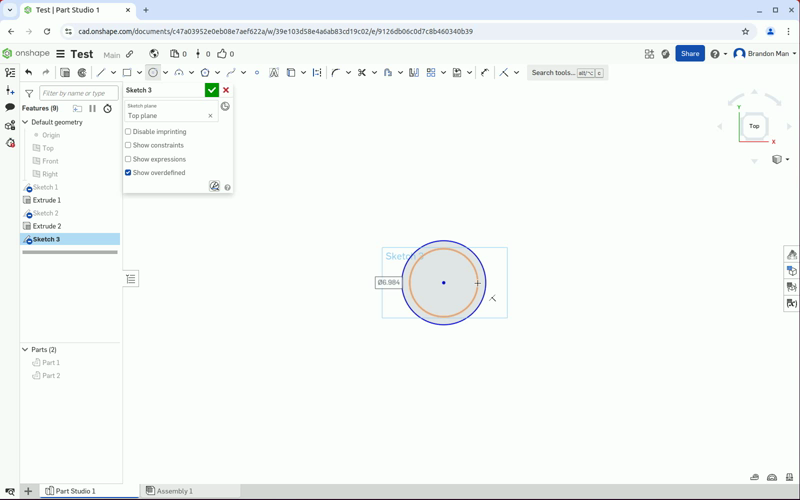
scroll(-6)
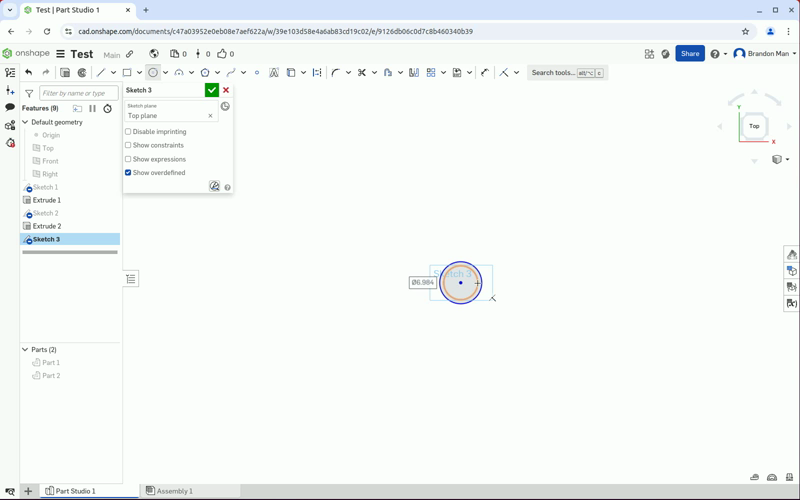
key(esc)
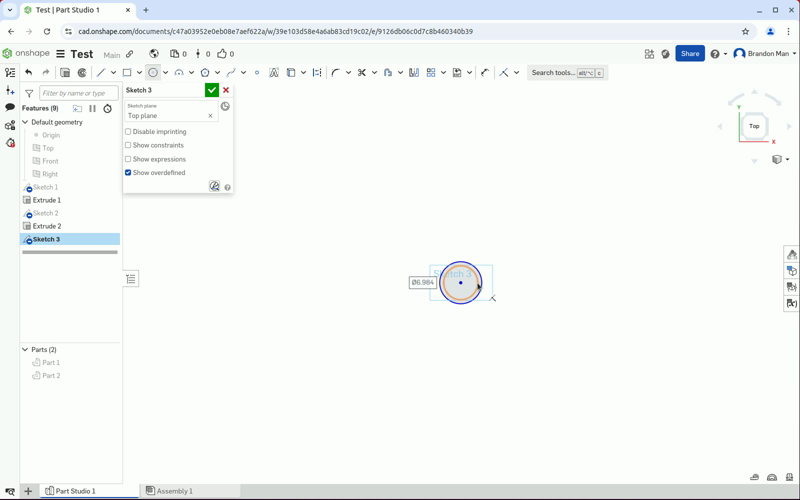
mouse_move(468, 300)
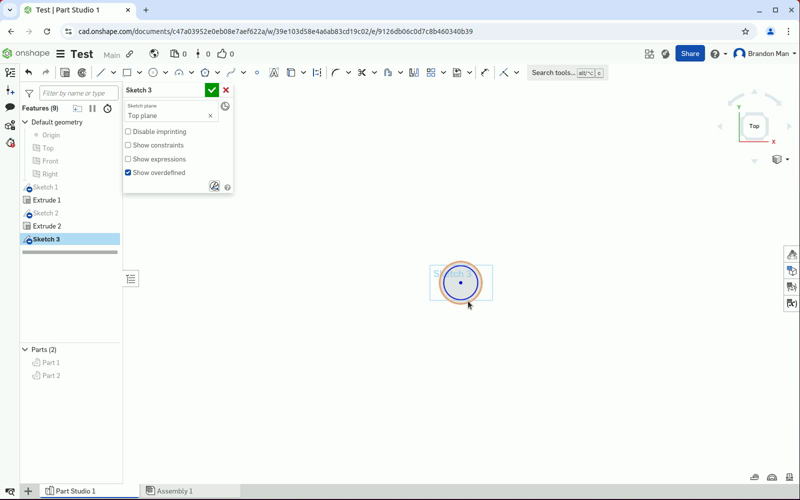
scroll(6)
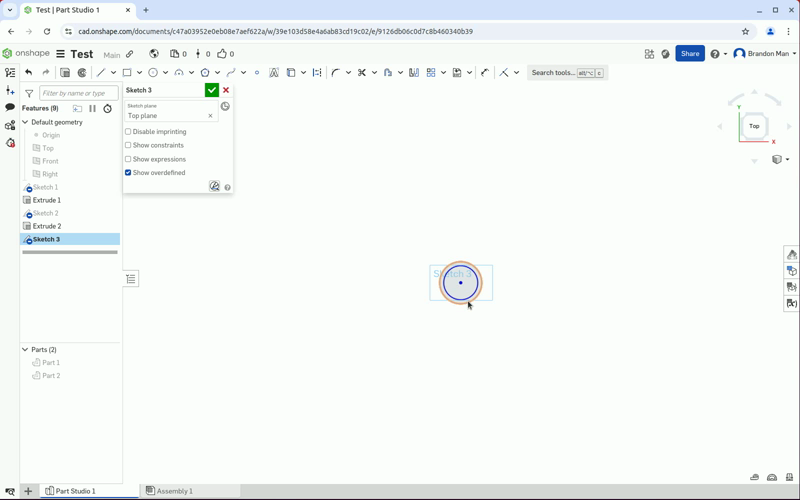
scroll(6)
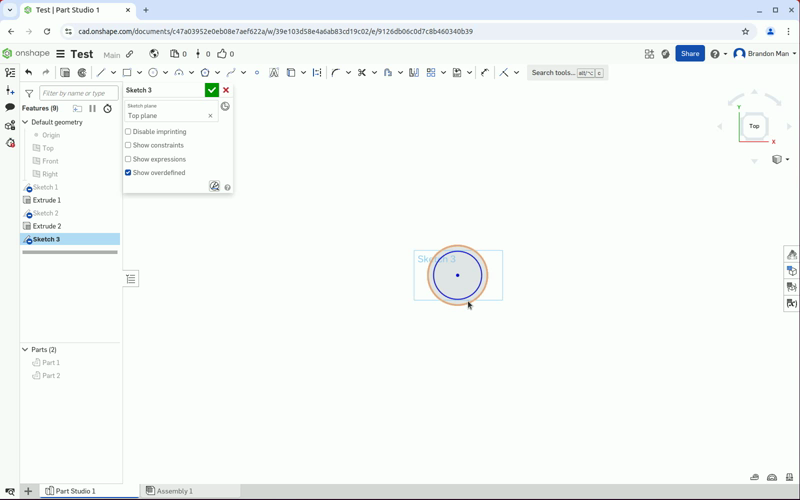
scroll(6)
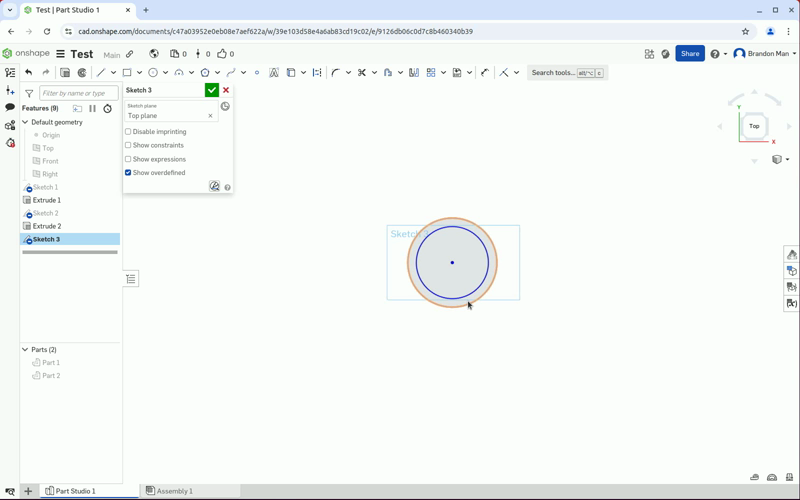
scroll(6)
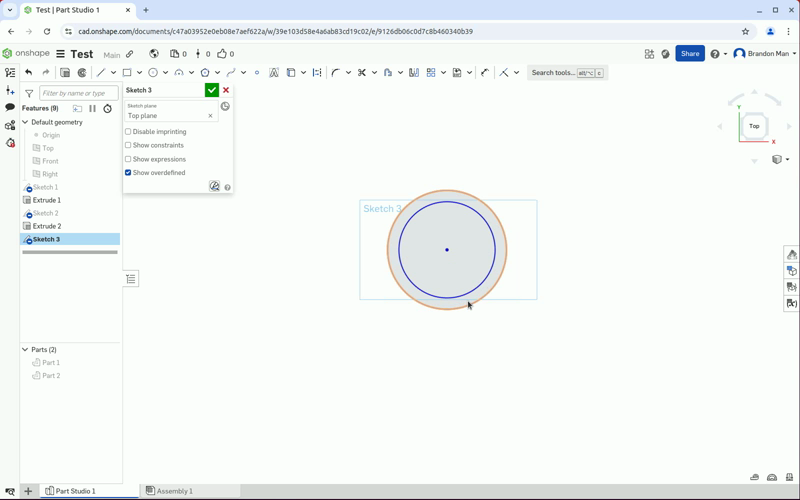
scroll(6)
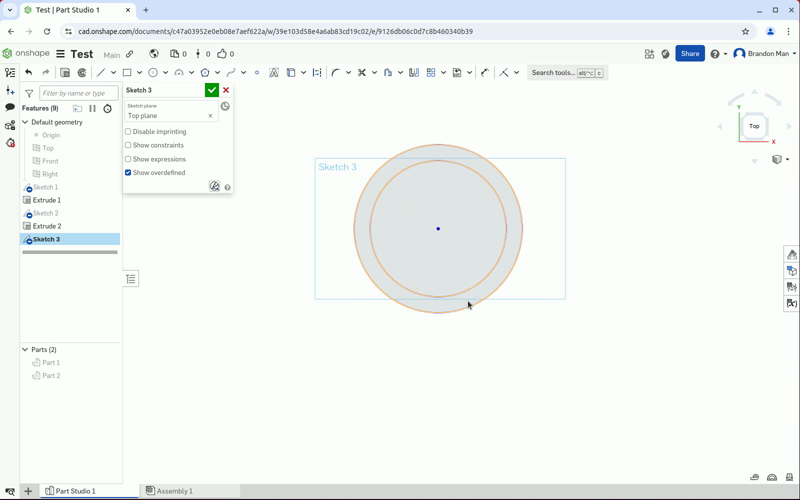
scroll(6)
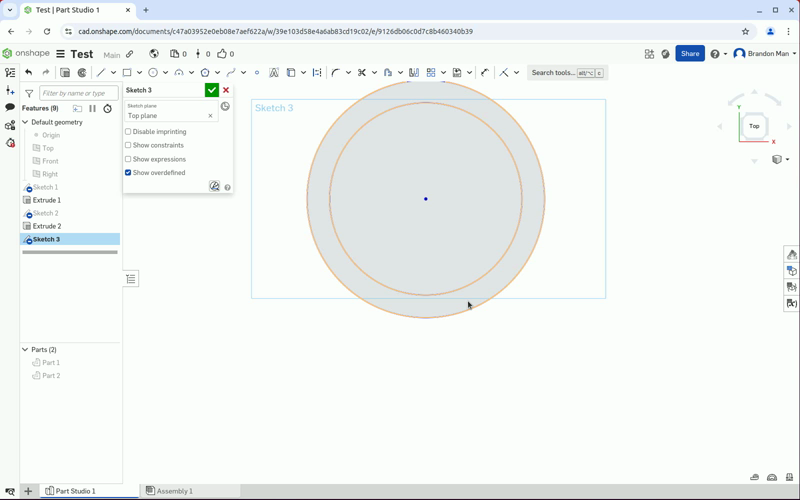
scroll(6)
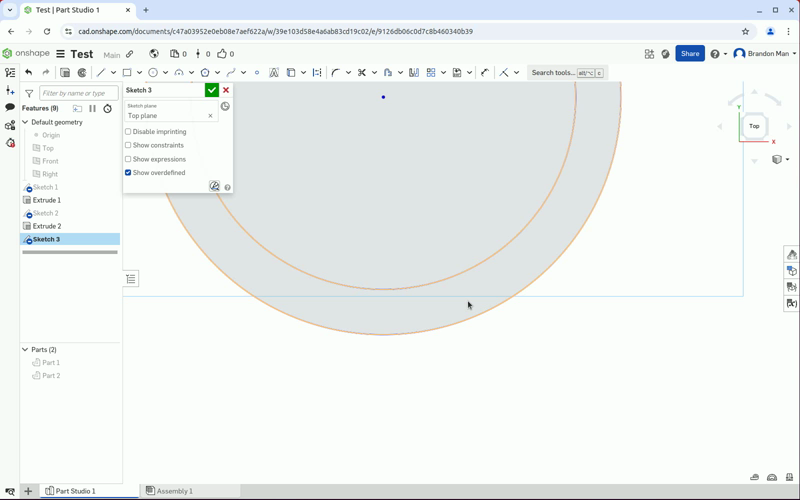
click(468, 300)
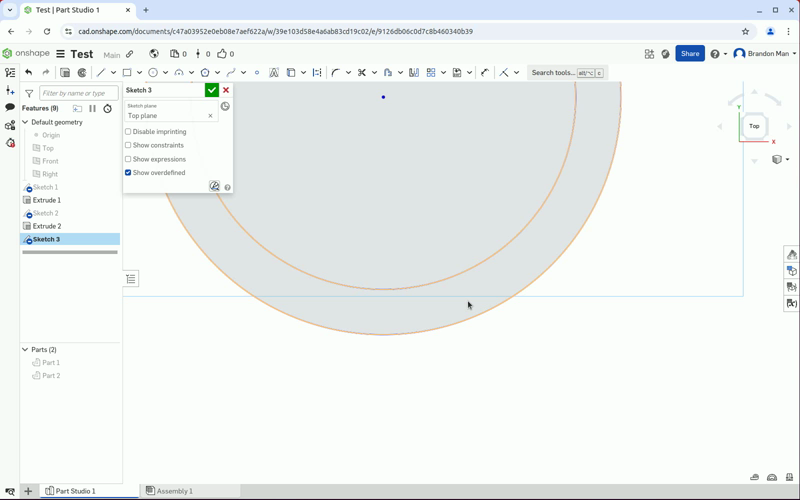
scroll(-6)
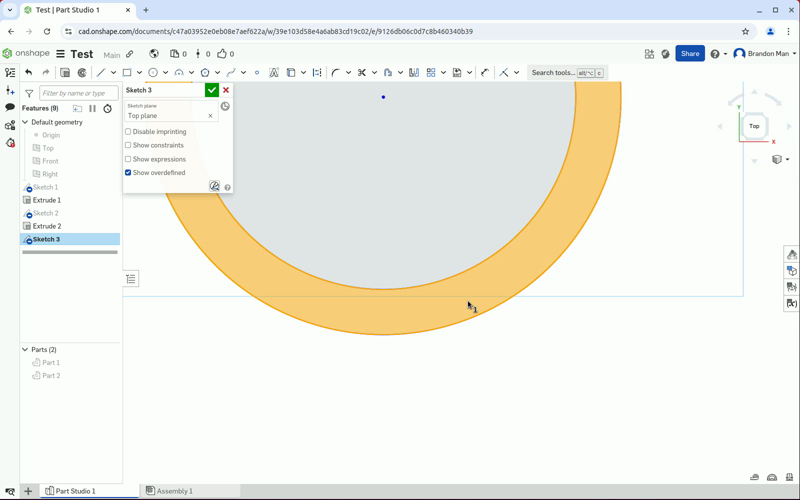
scroll(-6)
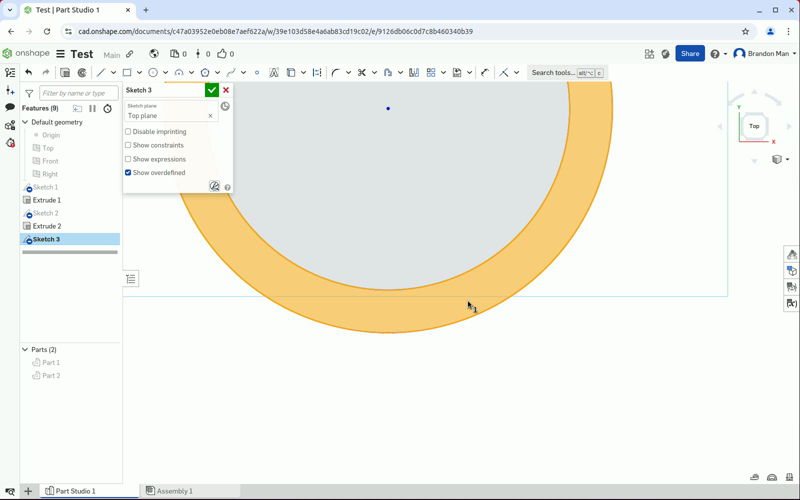
scroll(-6)
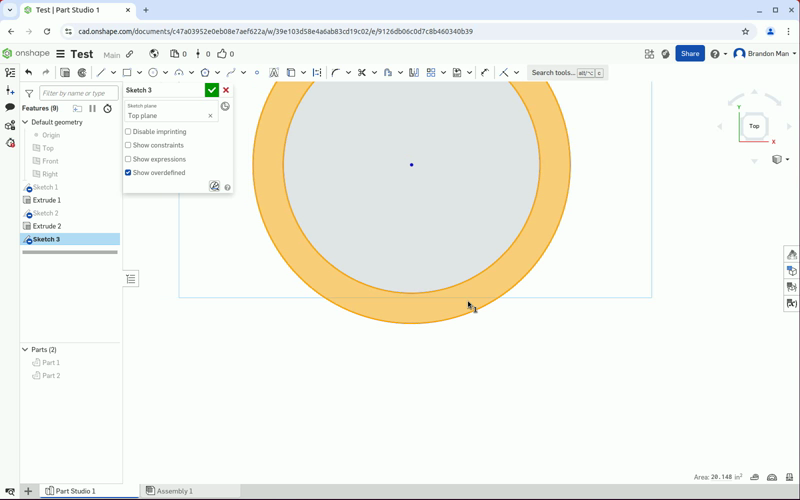
scroll(-6)
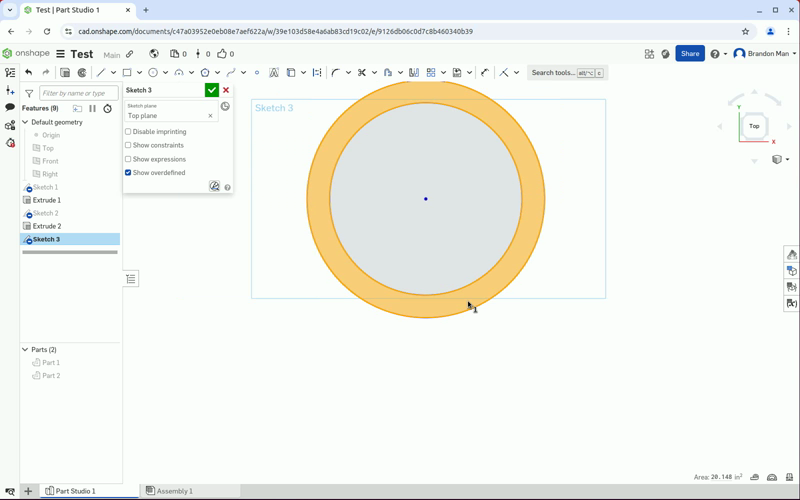
scroll(-6)
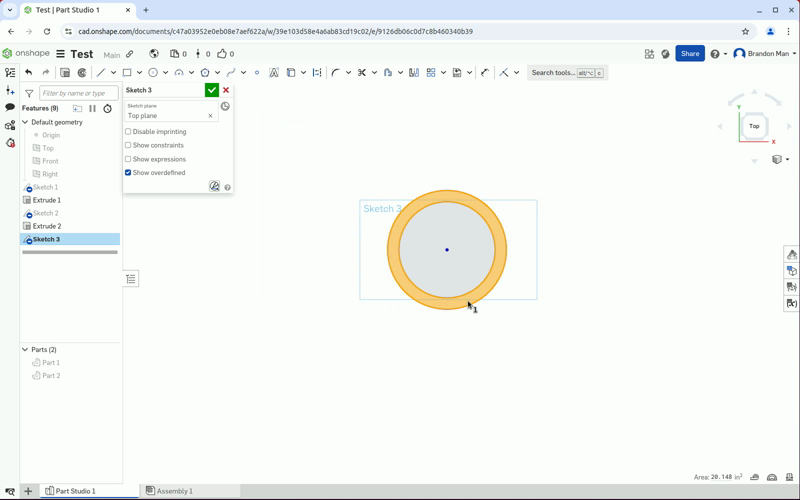
scroll(-6)
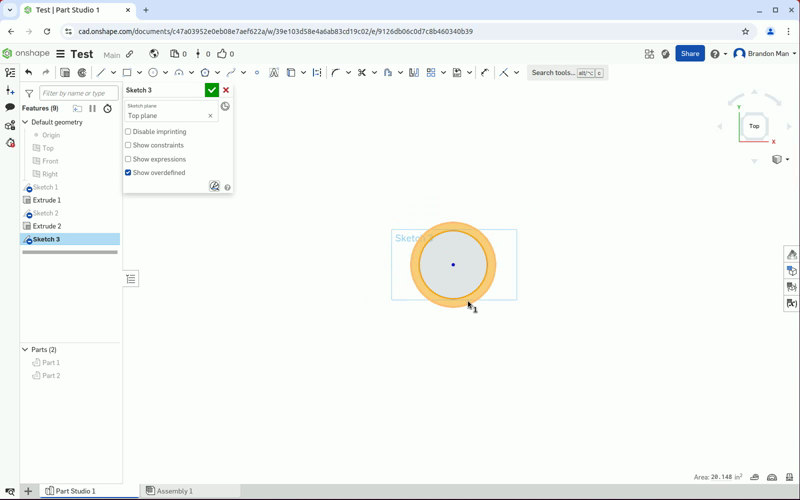
scroll(-6)
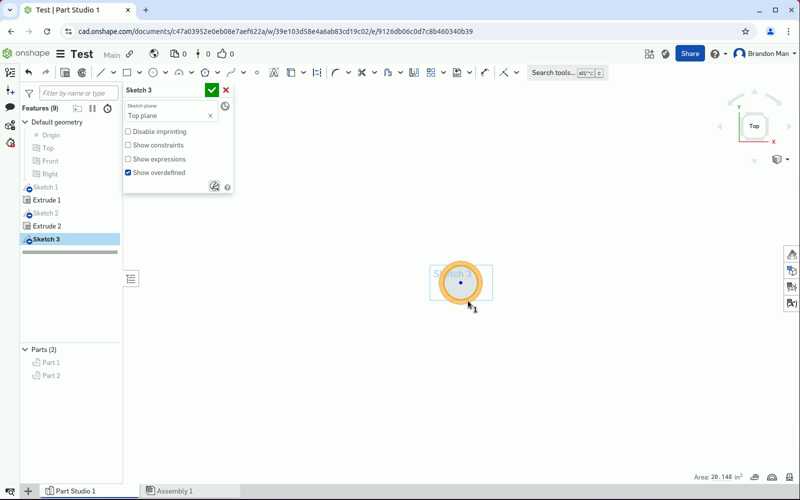
mouse_move(73, 352)
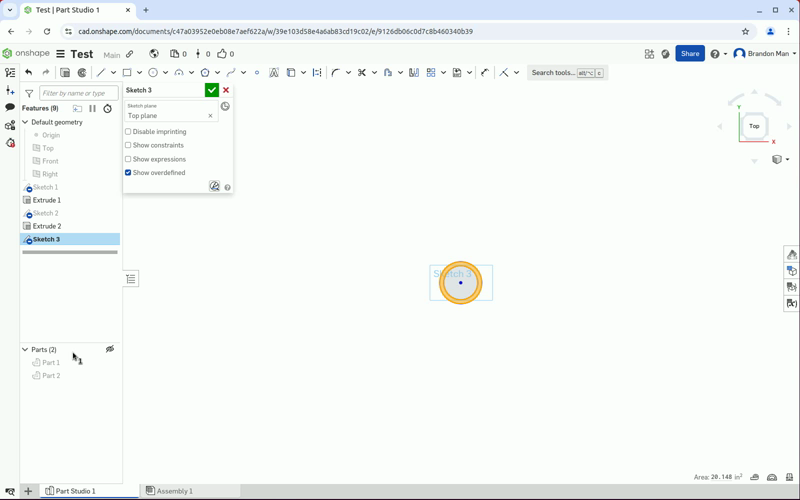
key(shift+y)
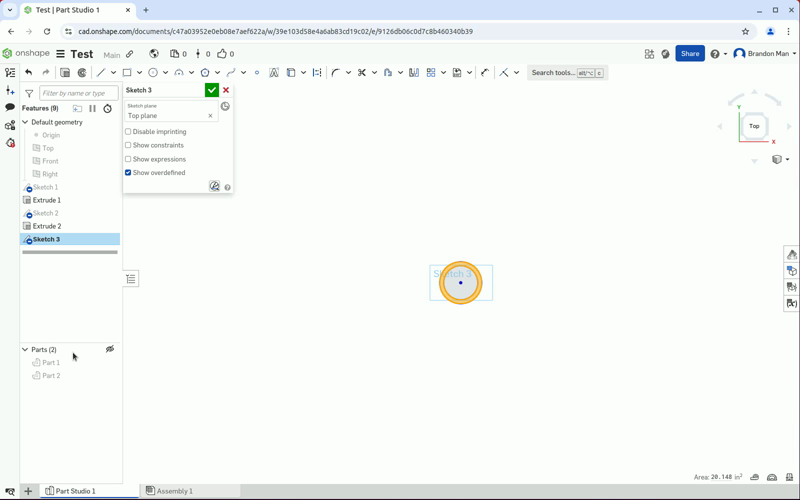
key(shift+e)
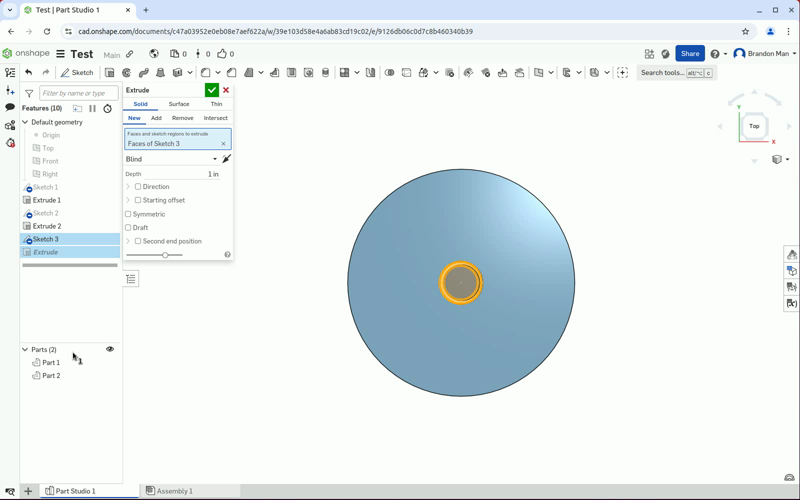
mouse_move(143, 106)
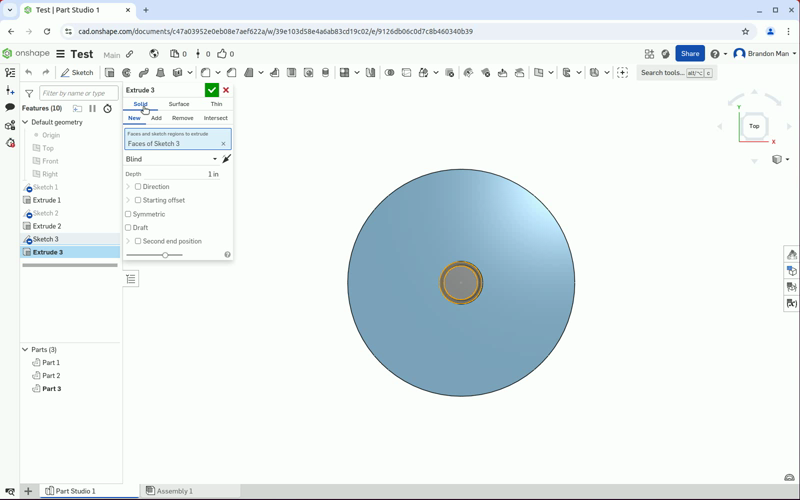
click(143, 106)
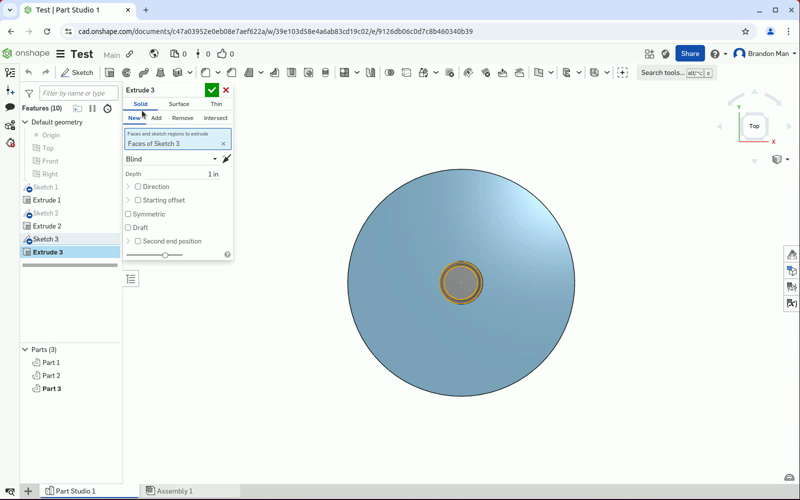
mouse_move(137, 120)
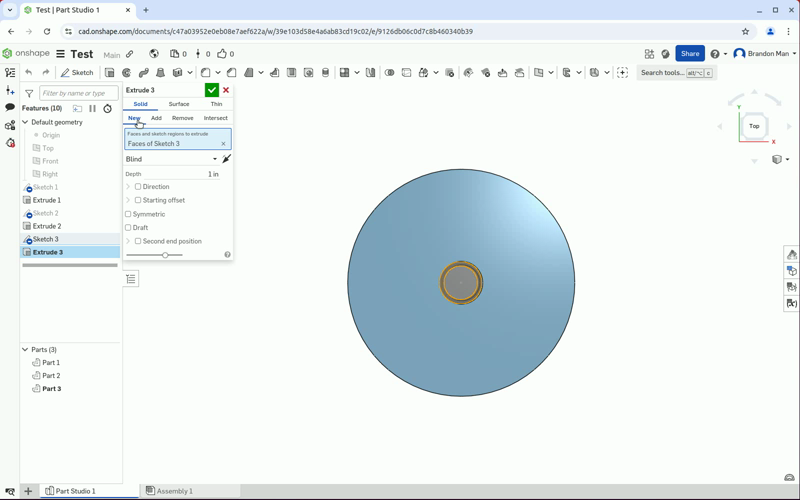
click(137, 120)
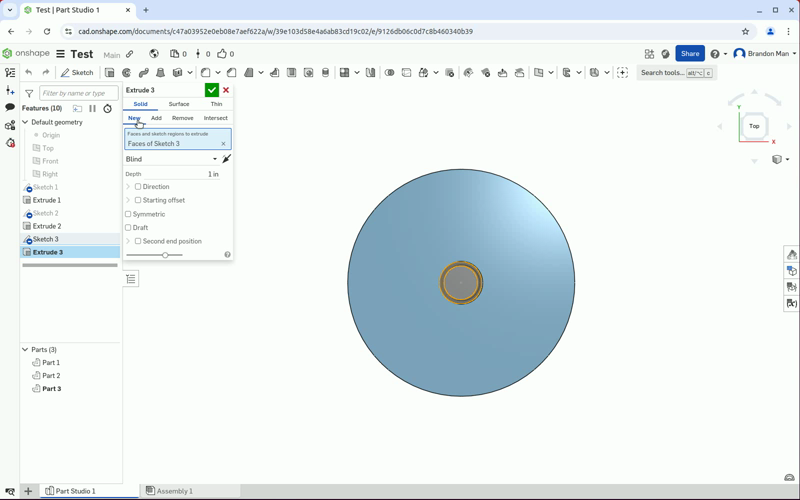
key(tab, 4)
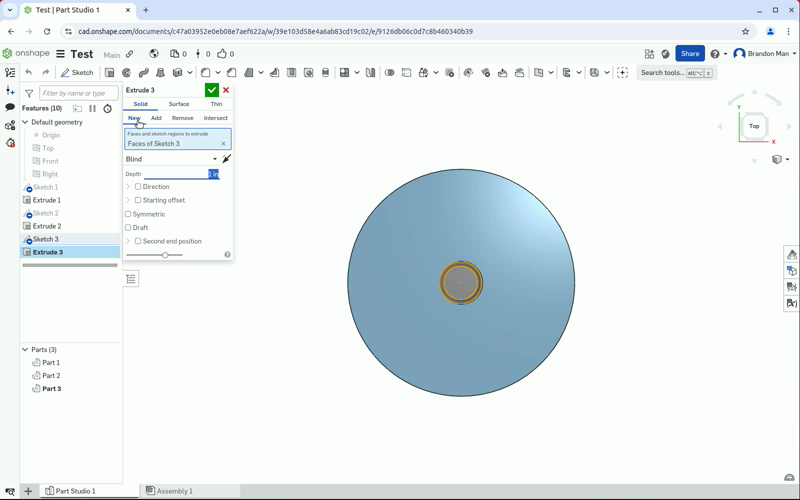
text(4.574)
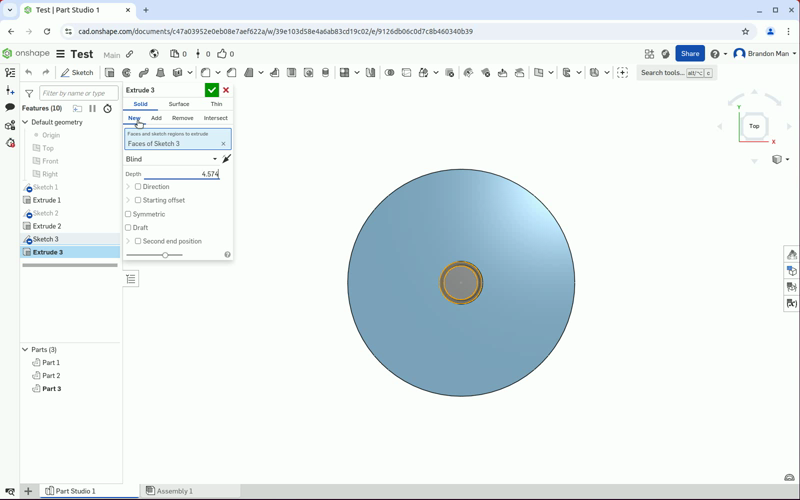
key(enter)
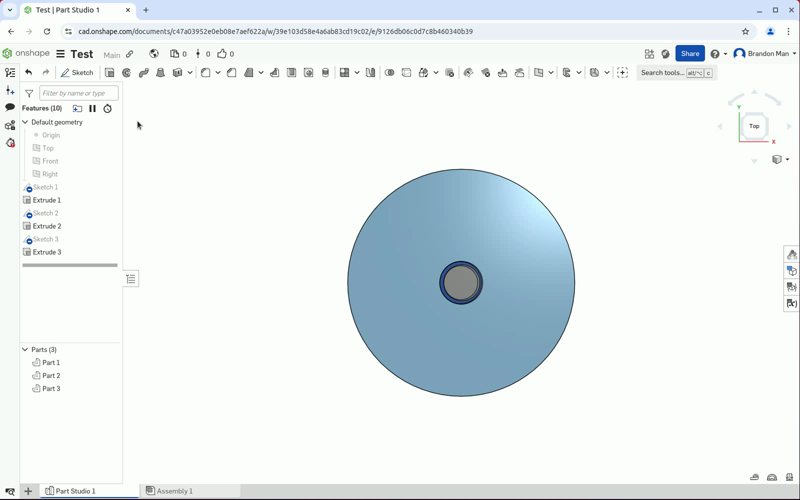
key(shift+h)
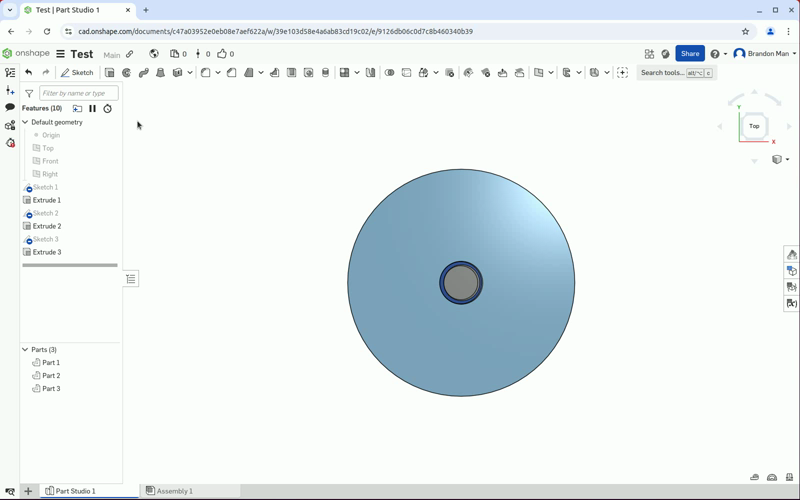
key(shift+h)
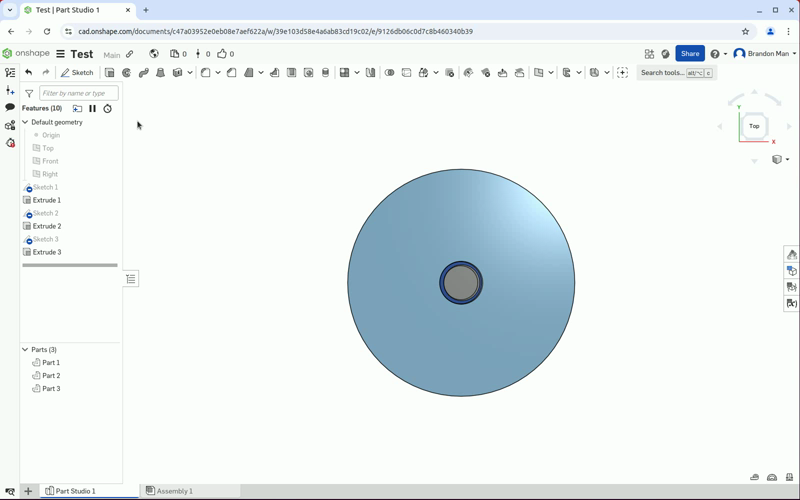
mouse_move(73, 189)
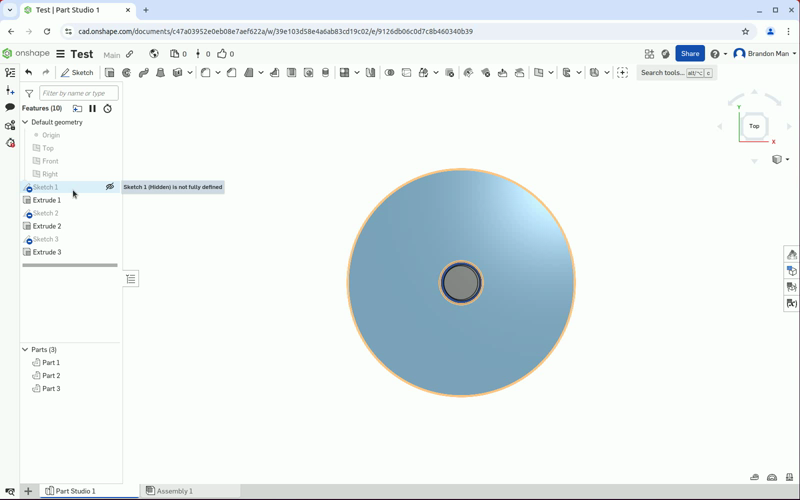
click(73, 189)
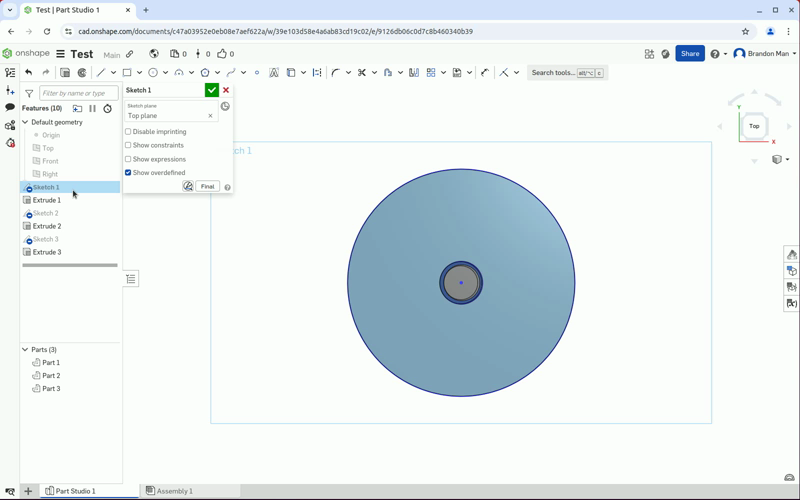
mouse_move(229, 92)
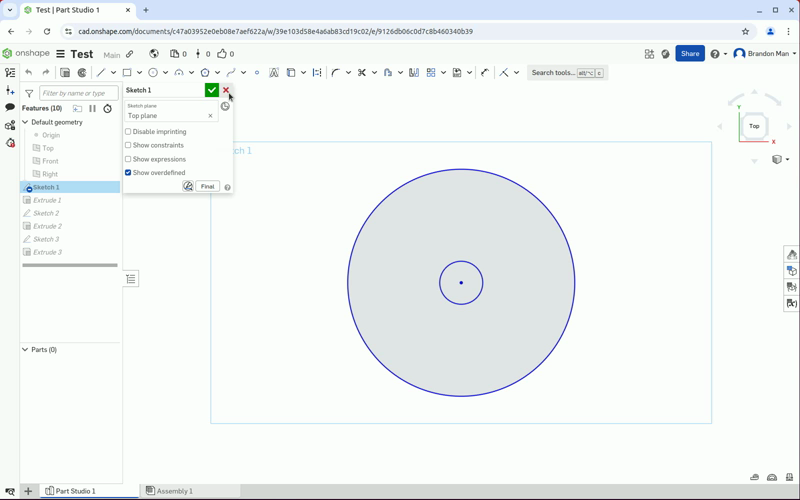
click(229, 92)
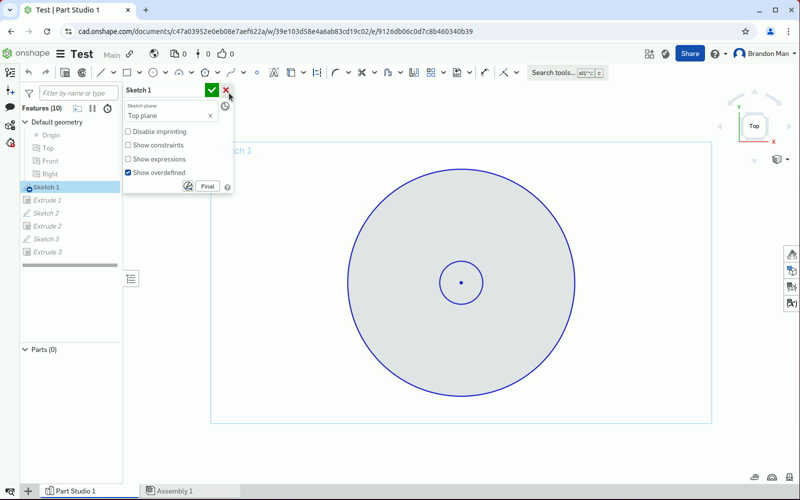
key(shift+s)
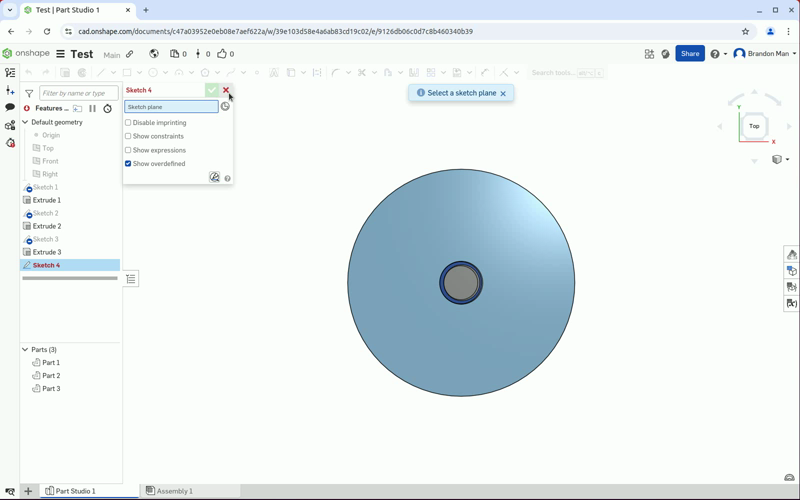
mouse_move(73, 150)
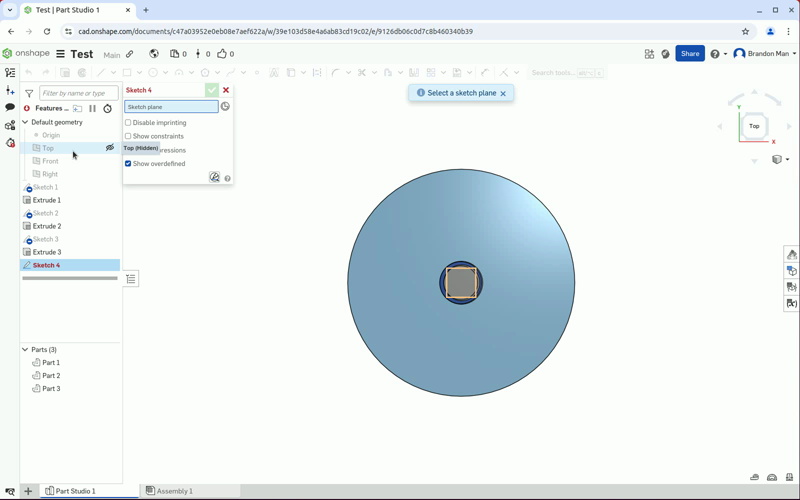
click(73, 150)
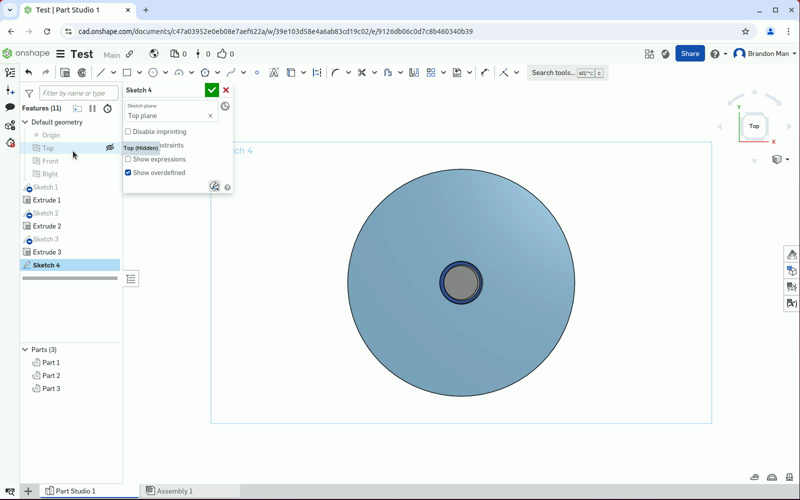
mouse_move(73, 352)
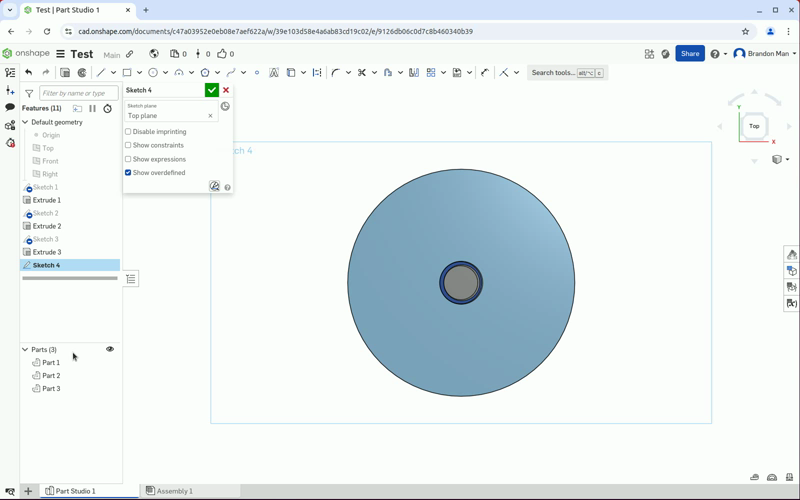
key(y)
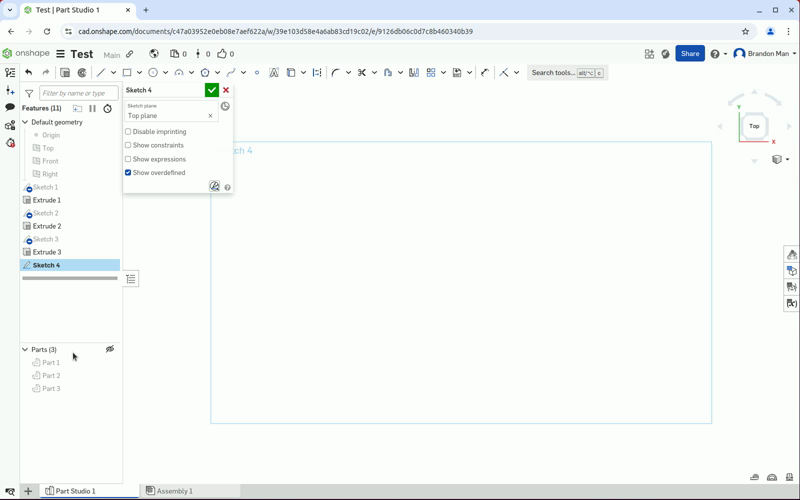
key(c)
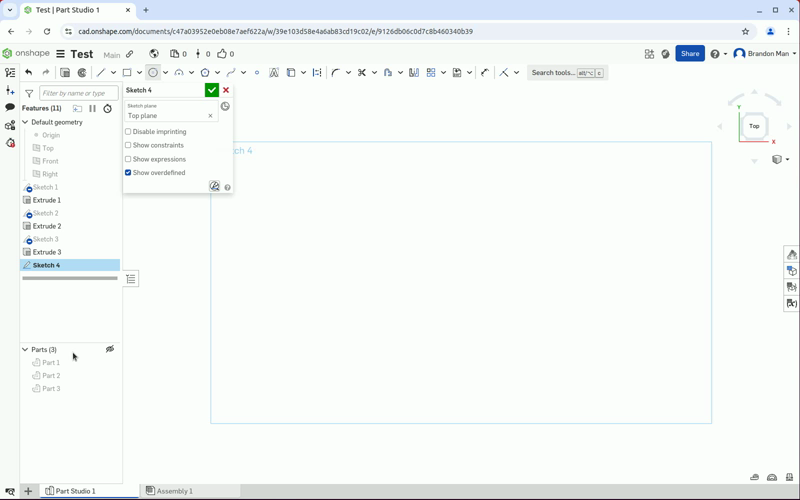
key_down(shift)
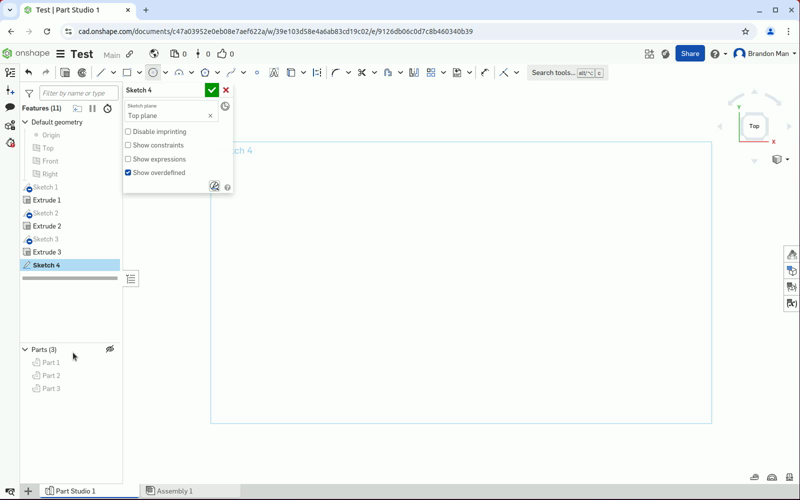
mouse_move(460, 282)
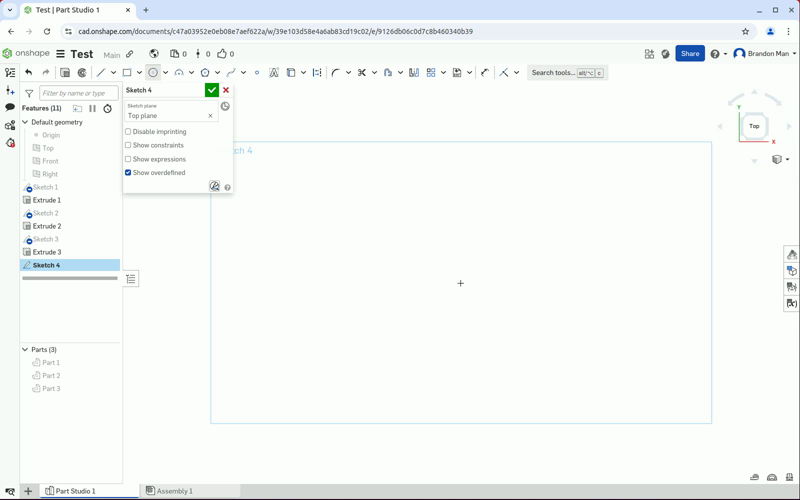
click(460, 282)
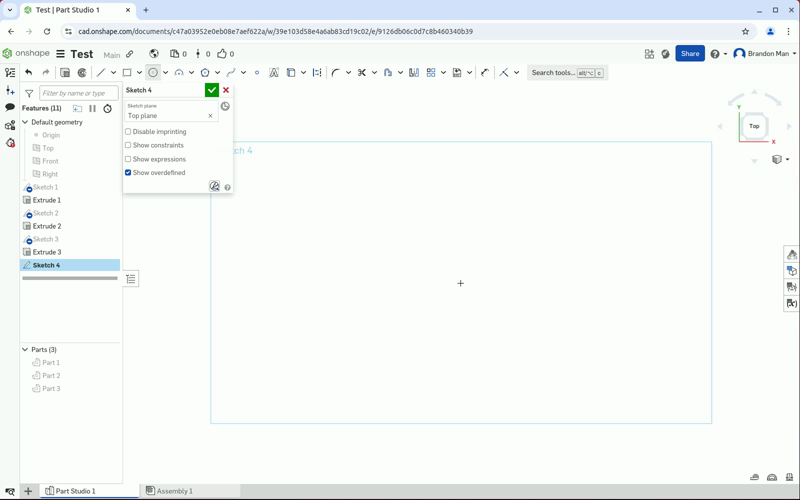
key_up(shift)
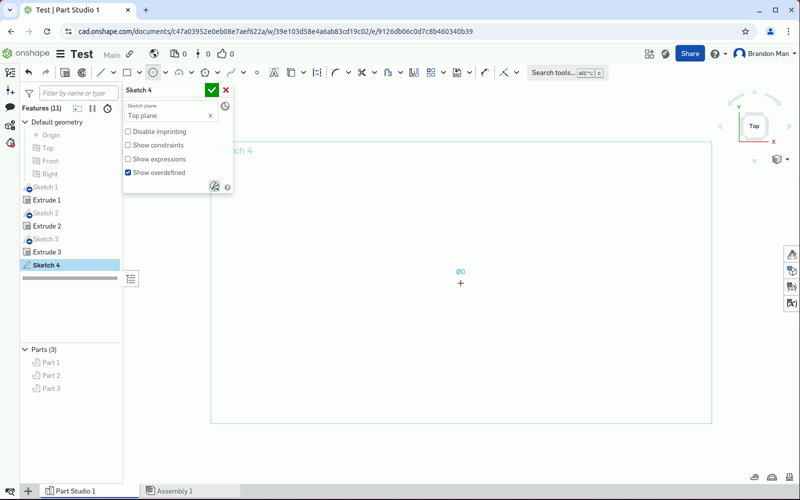
mouse_move(481, 282)
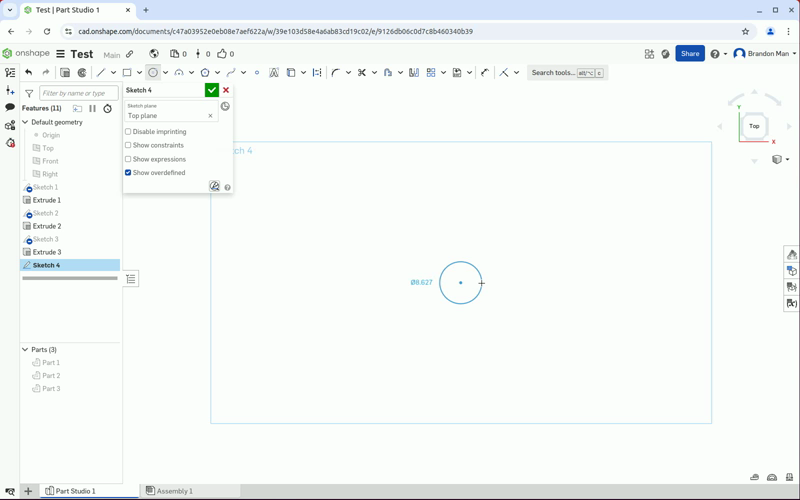
click(481, 282)
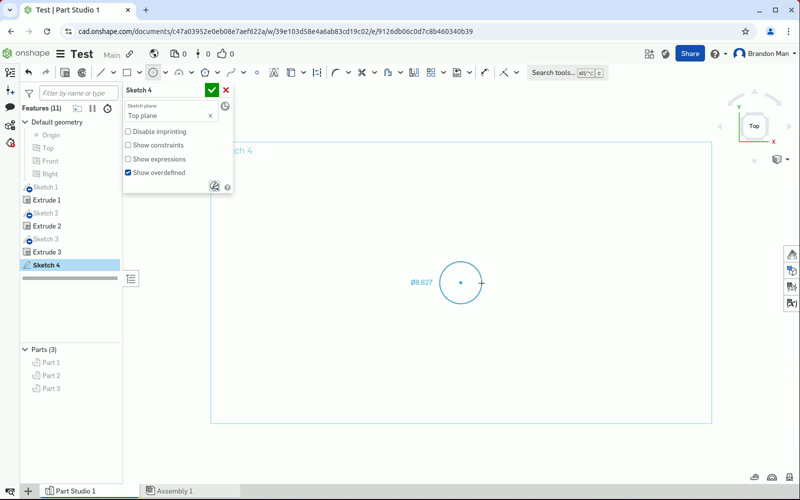
key(esc)
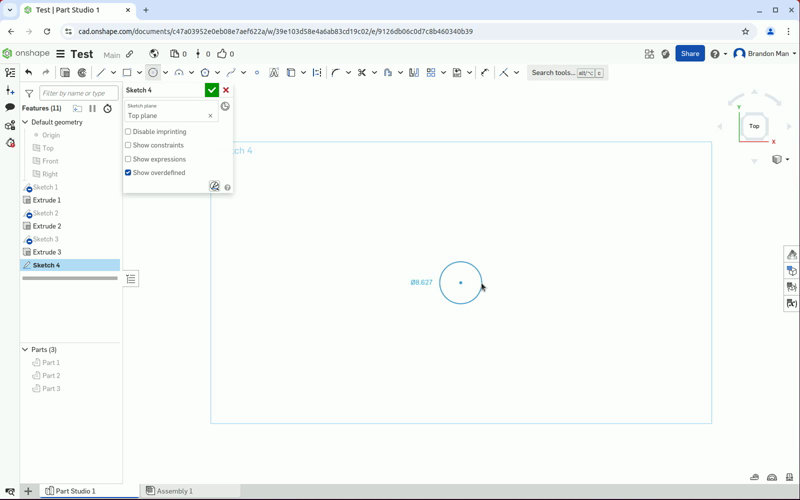
key(c)
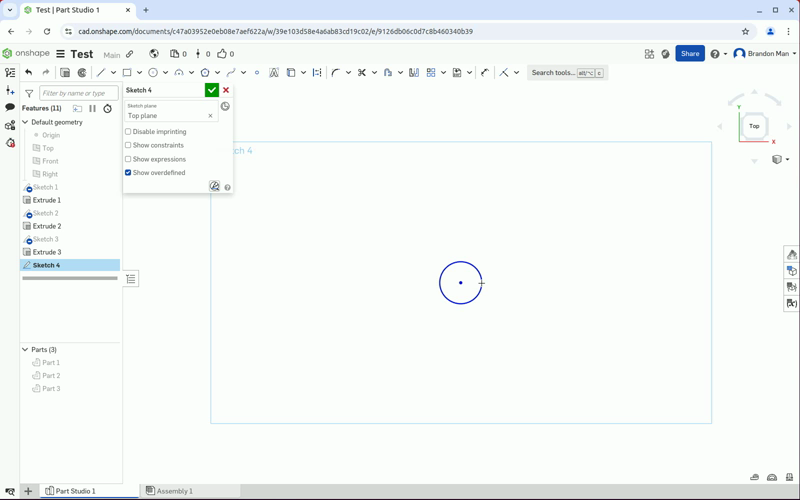
key_down(shift)
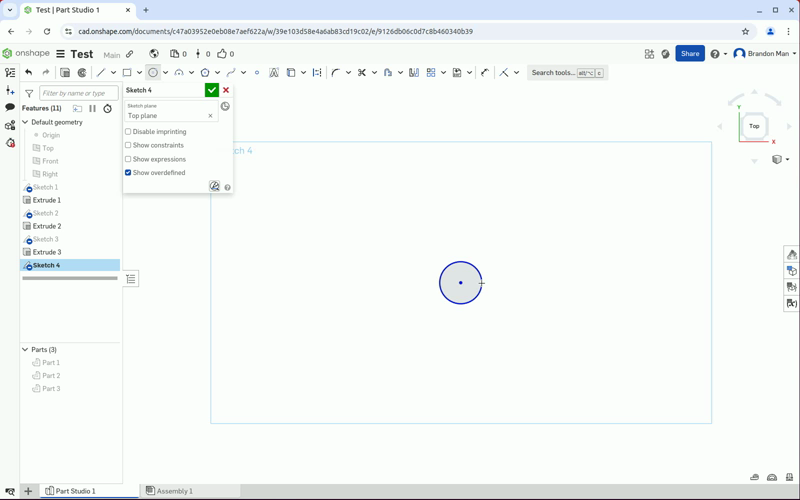
mouse_move(460, 282)
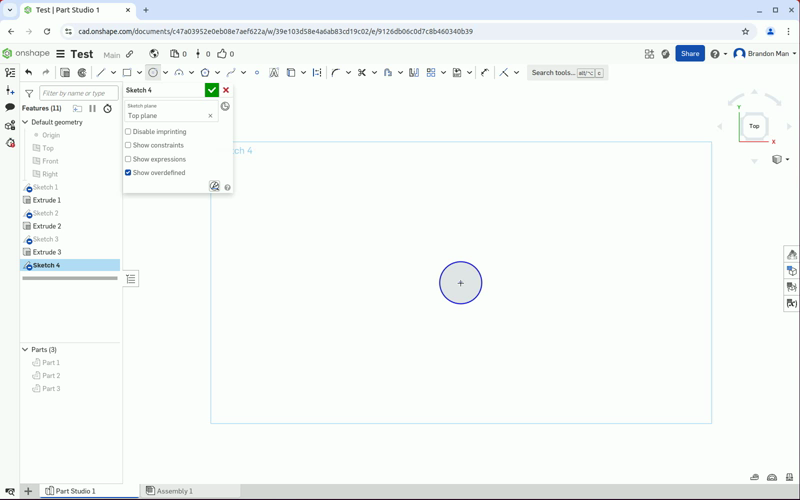
click(460, 282)
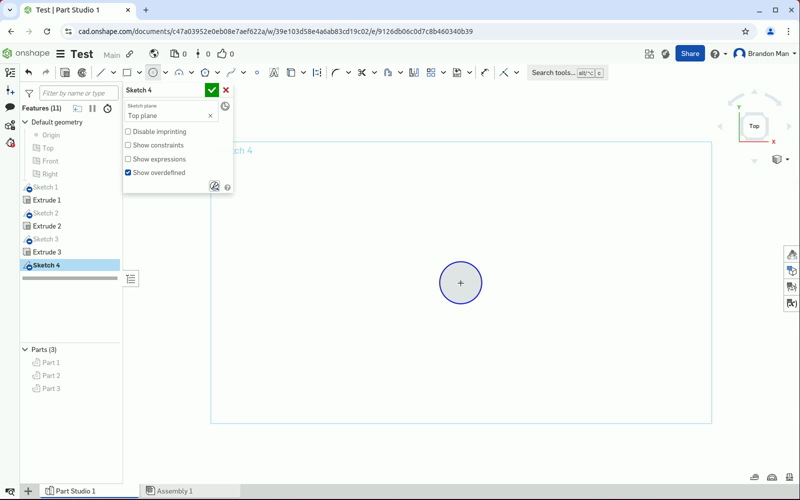
key_up(shift)
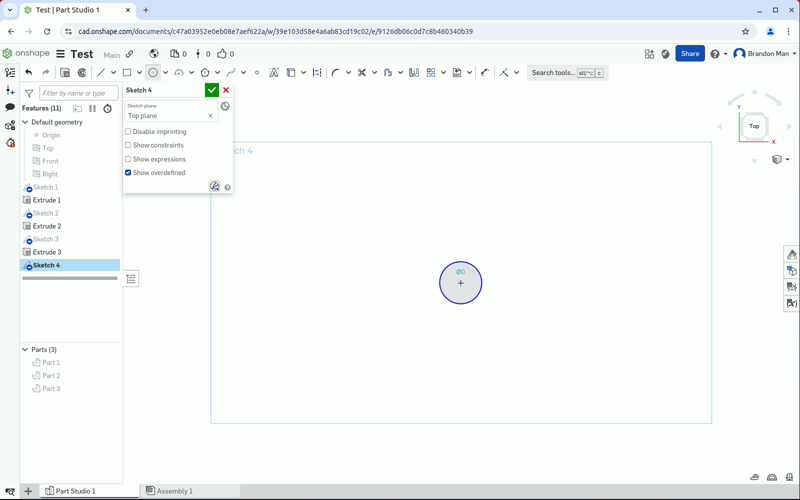
mouse_move(477, 282)
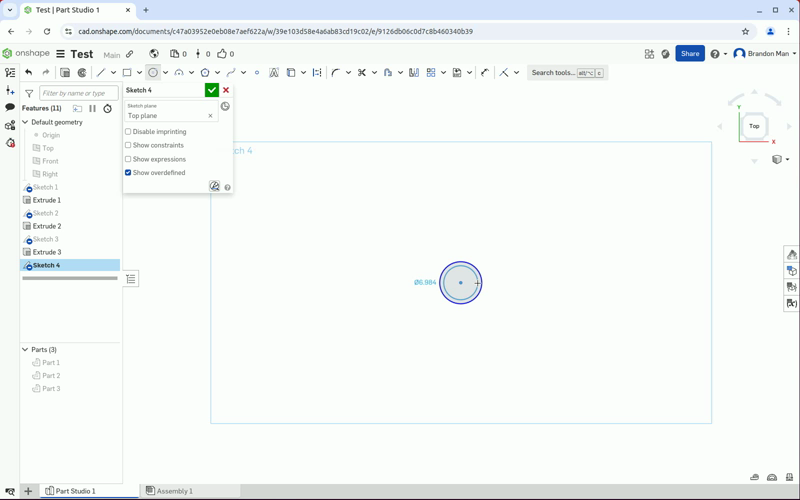
scroll(6)
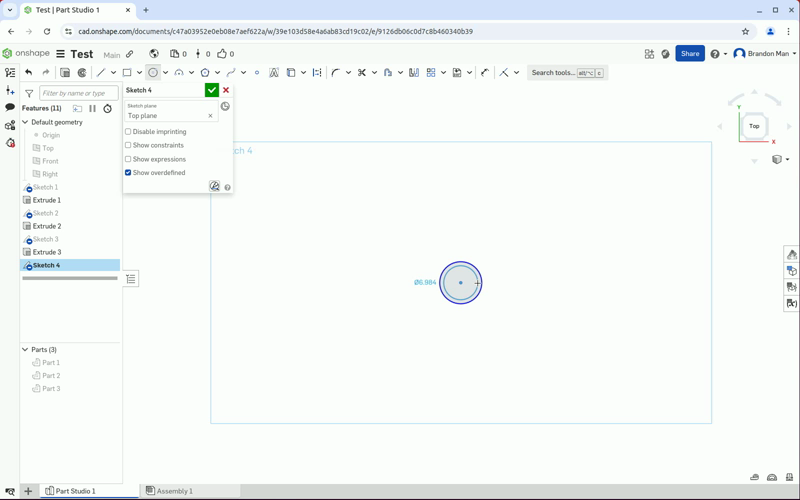
scroll(6)
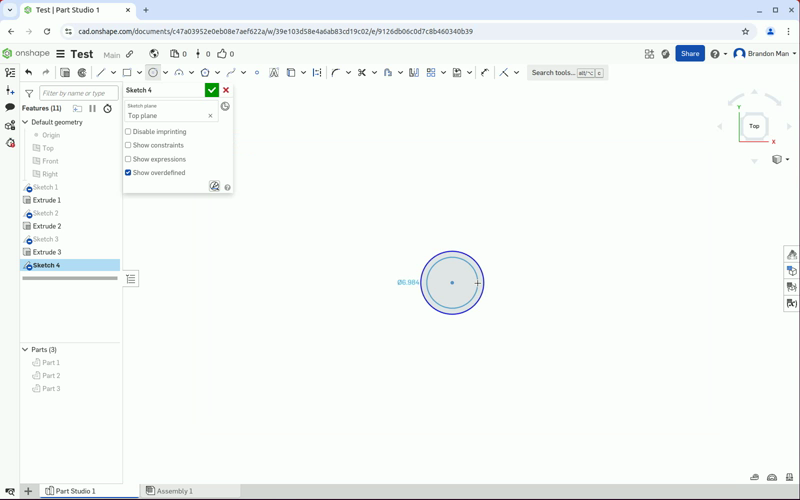
scroll(6)
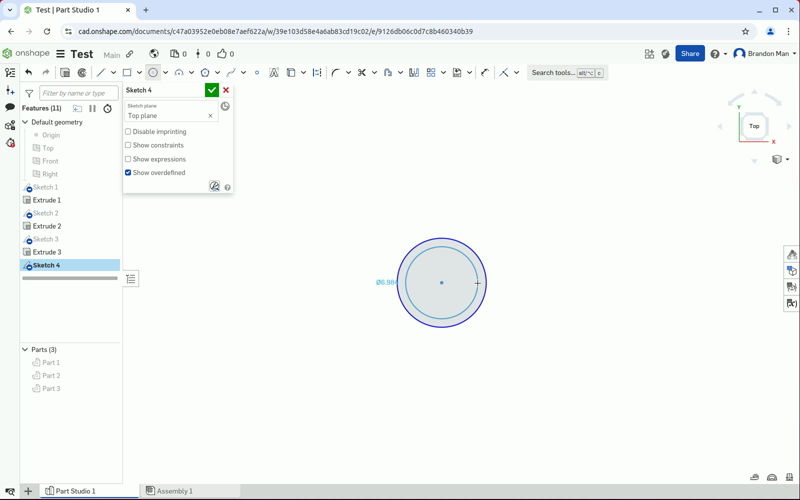
scroll(6)
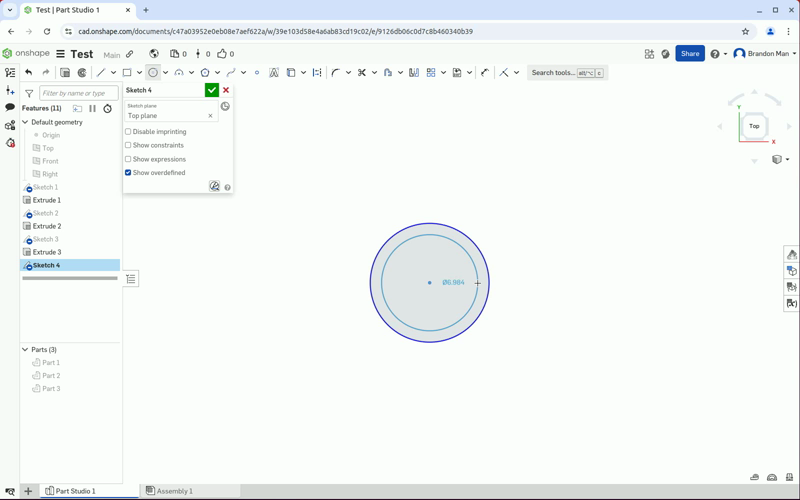
scroll(6)
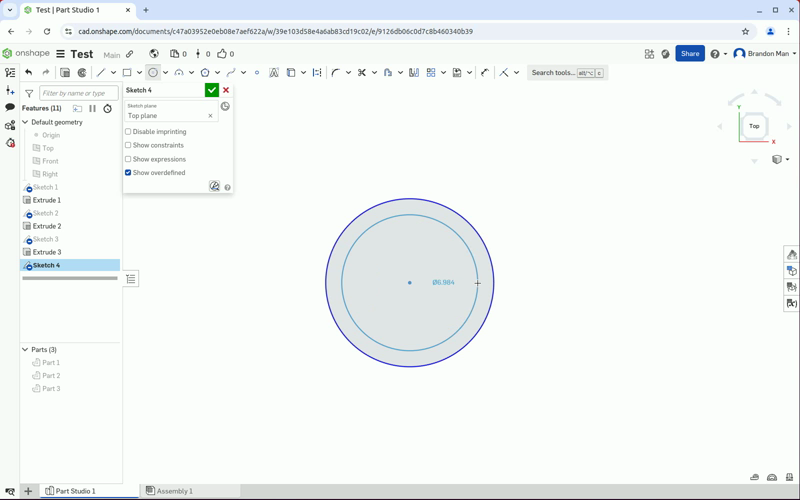
scroll(6)
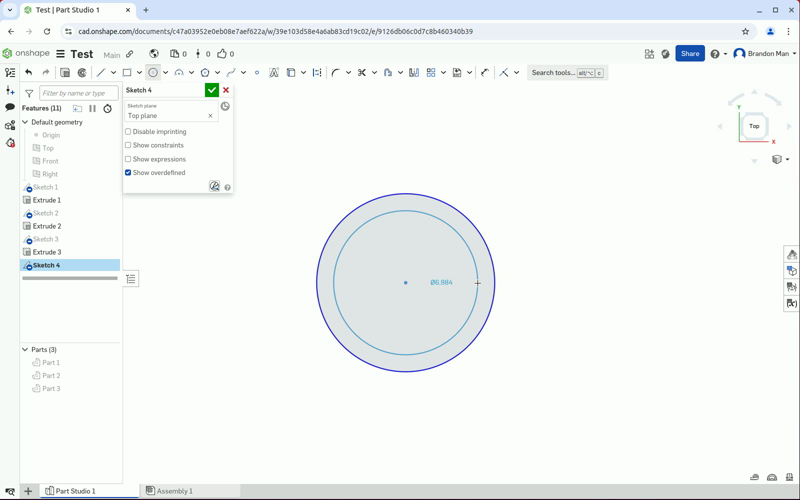
scroll(6)
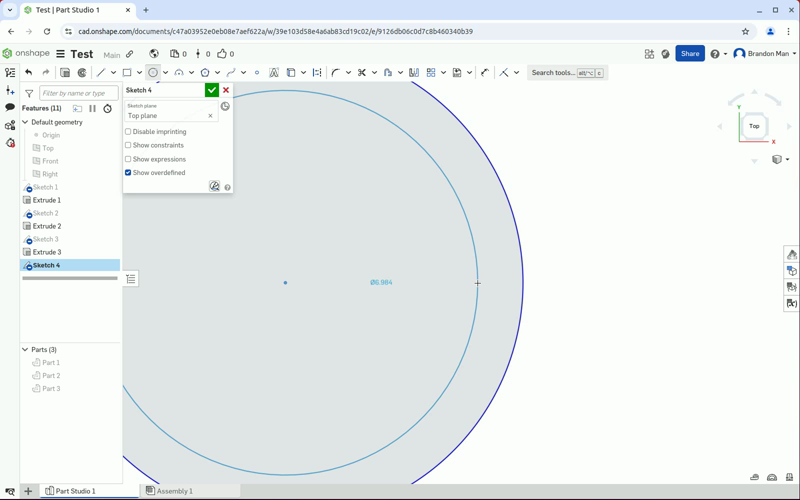
click(477, 282)
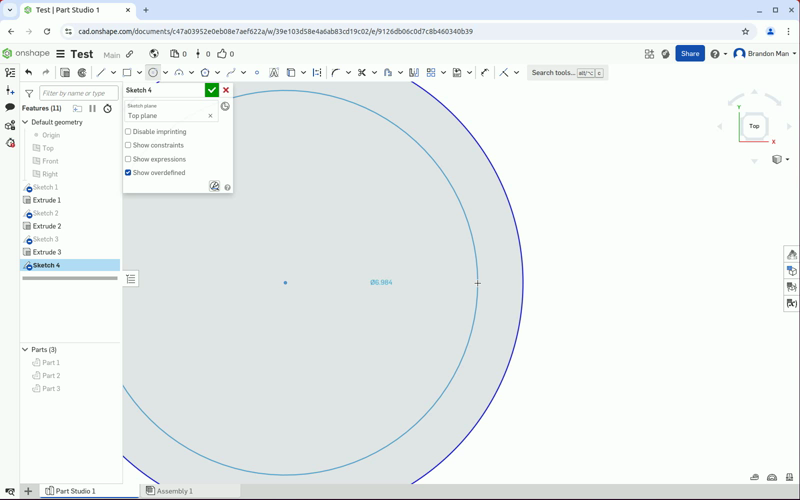
scroll(-6)
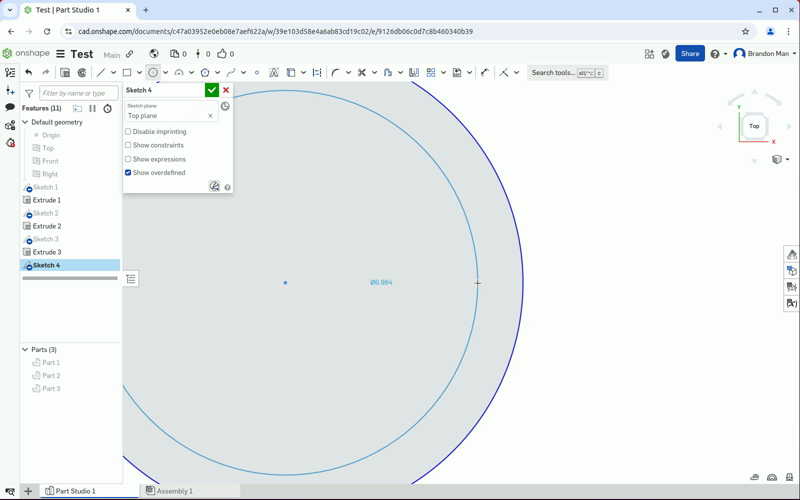
scroll(-6)
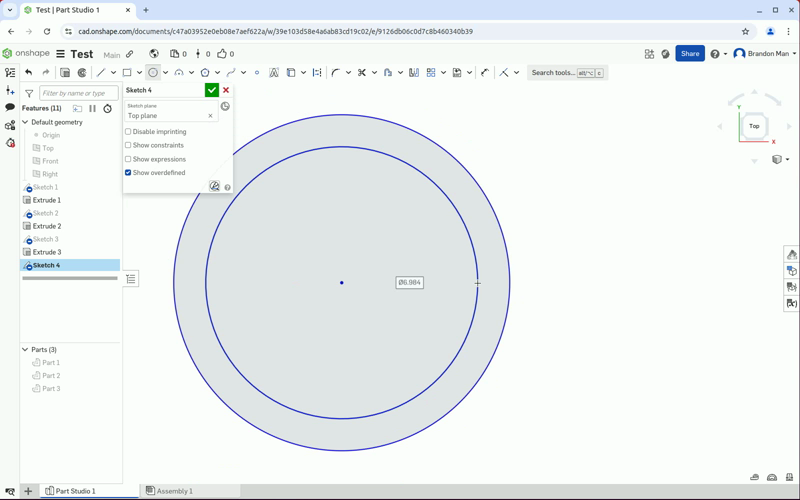
scroll(-6)
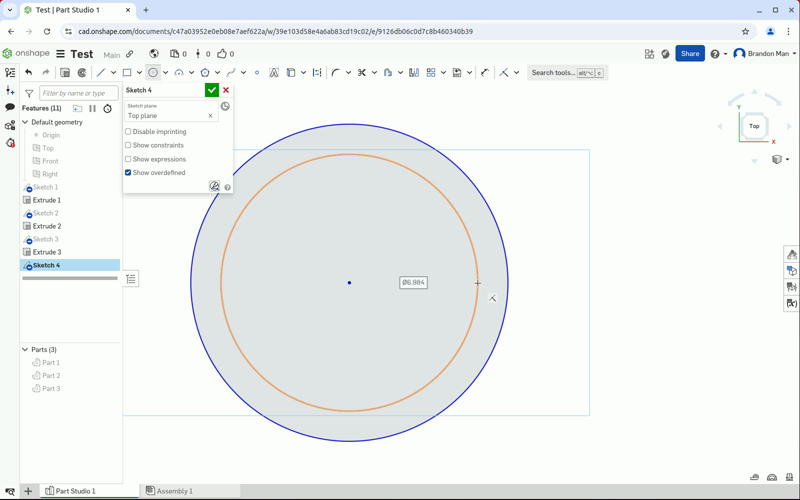
scroll(-6)
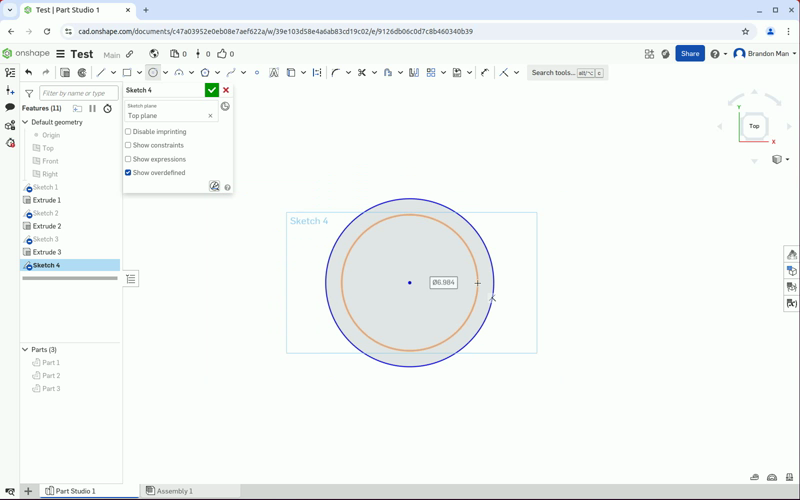
scroll(-6)
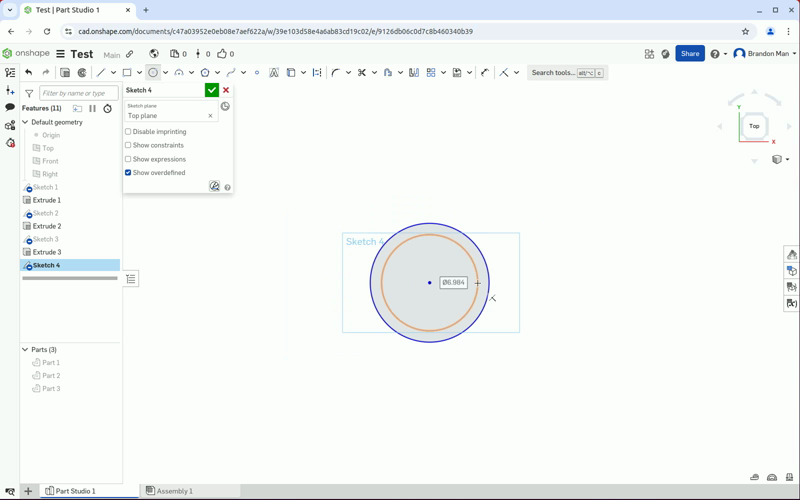
scroll(-6)
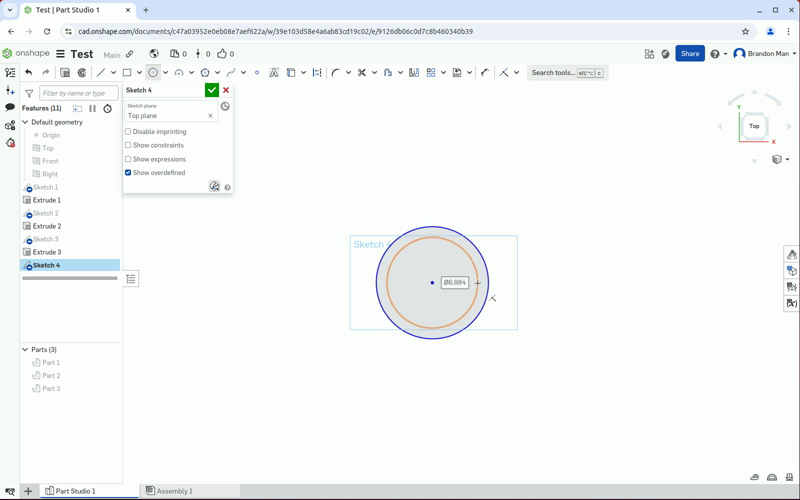
scroll(-6)
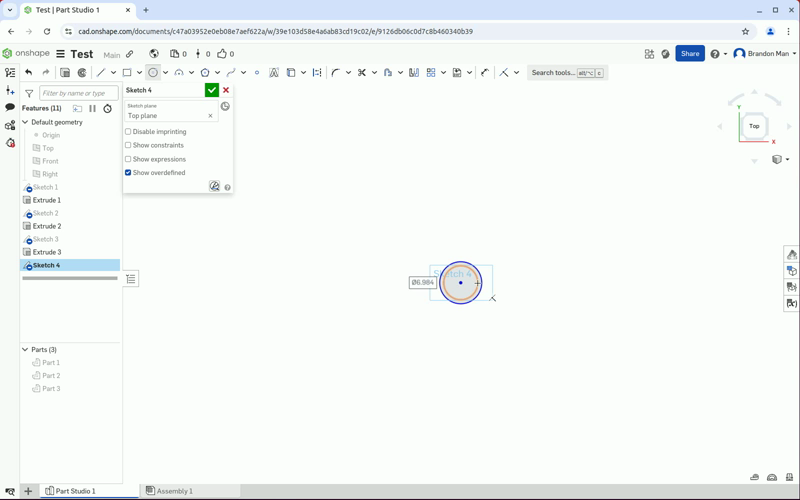
key(esc)
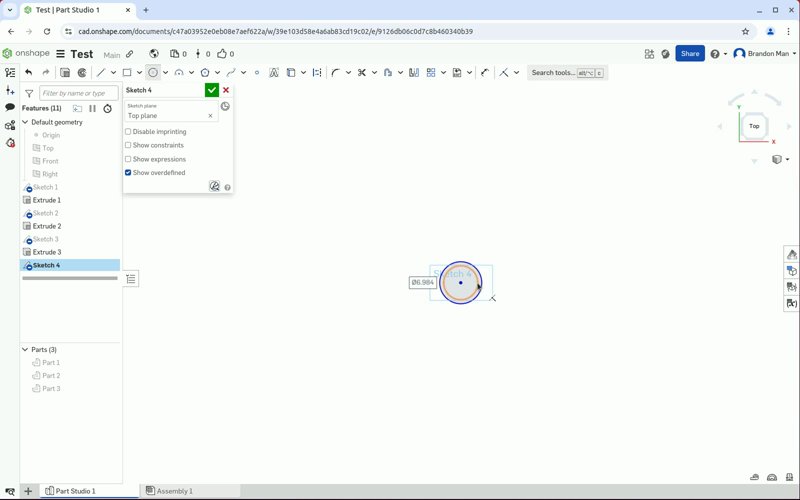
mouse_move(455, 264)
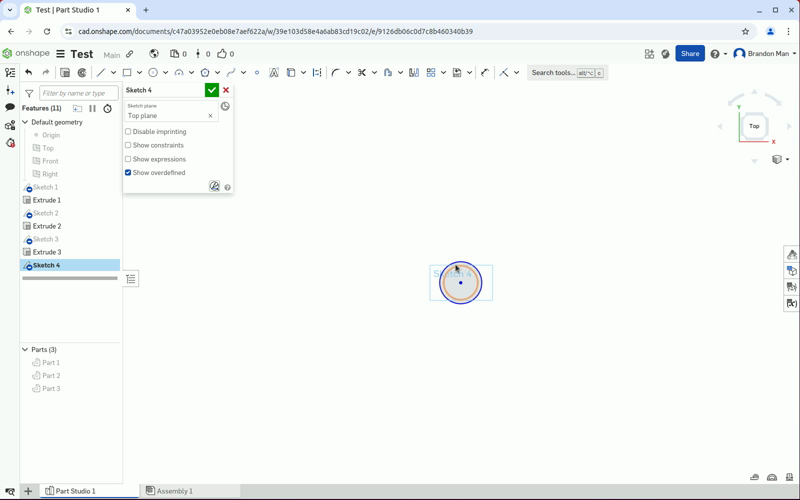
scroll(6)
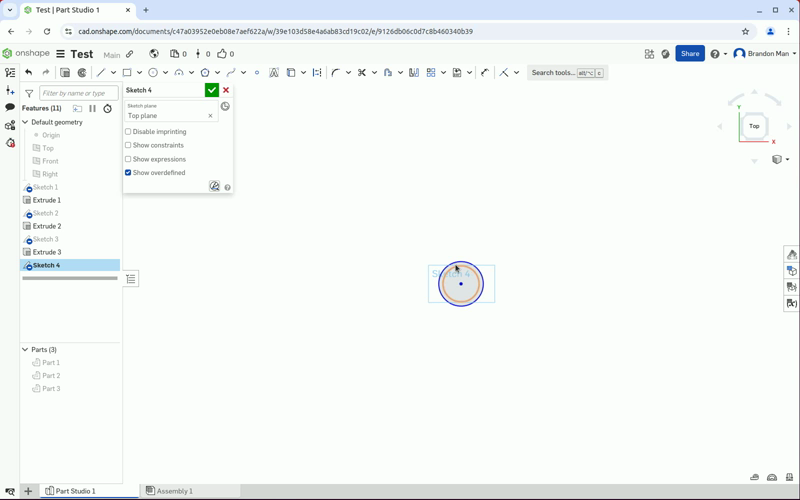
scroll(6)
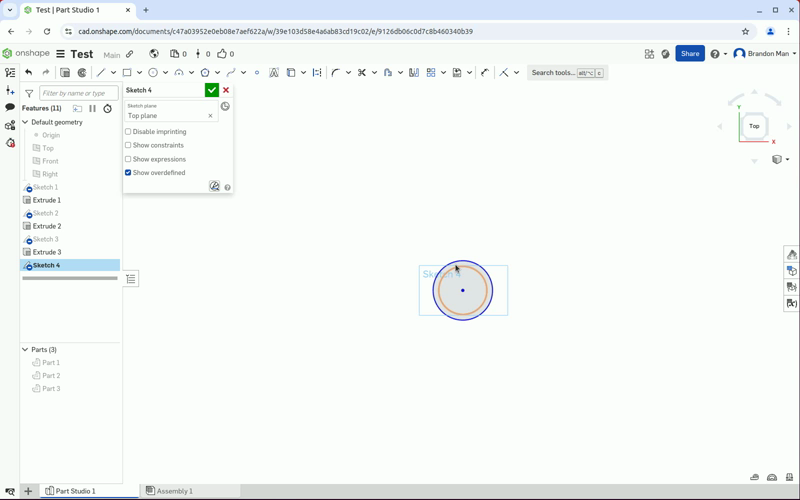
scroll(6)
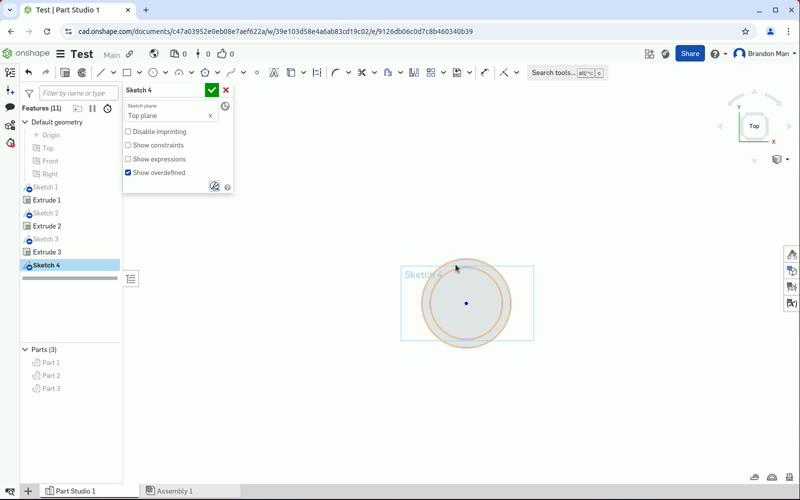
scroll(6)
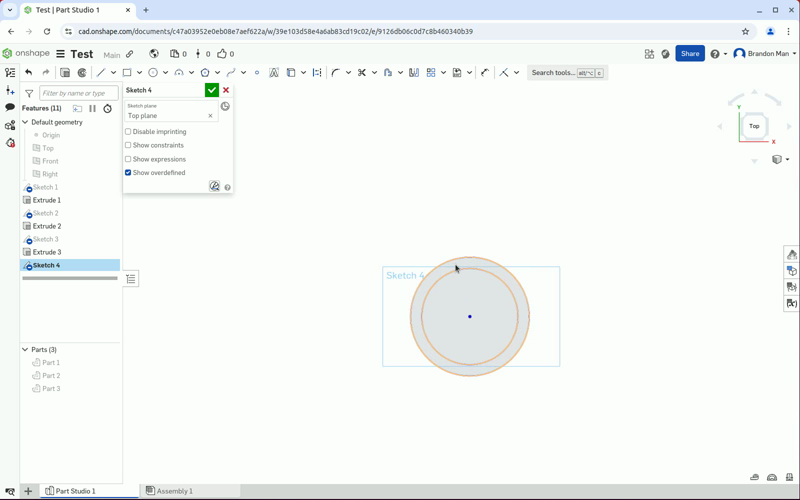
scroll(6)
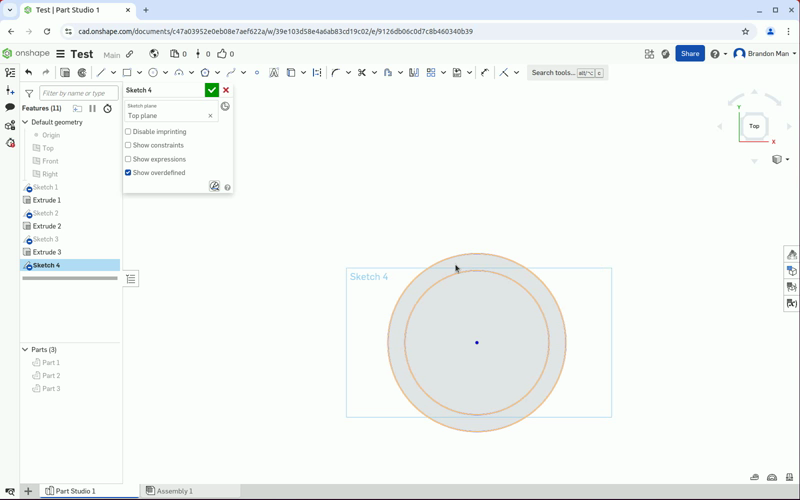
scroll(6)
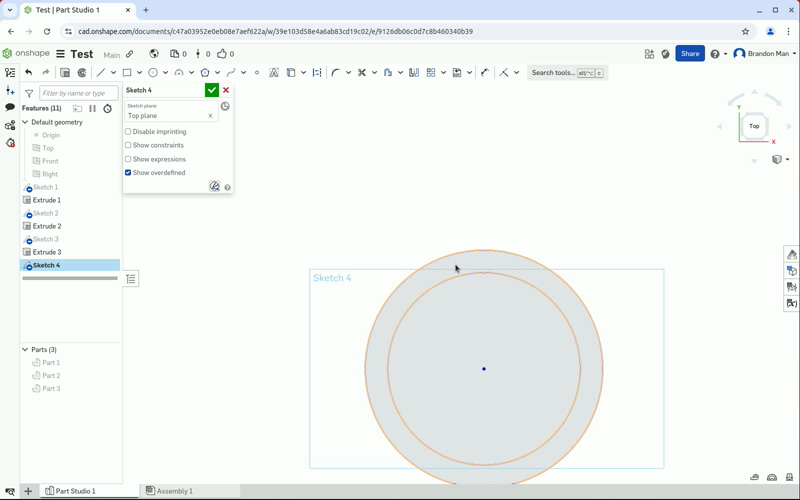
scroll(6)
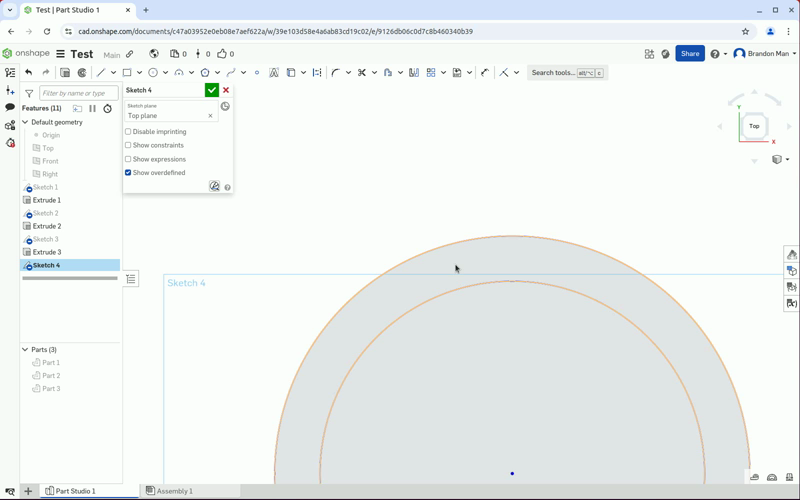
click(455, 264)
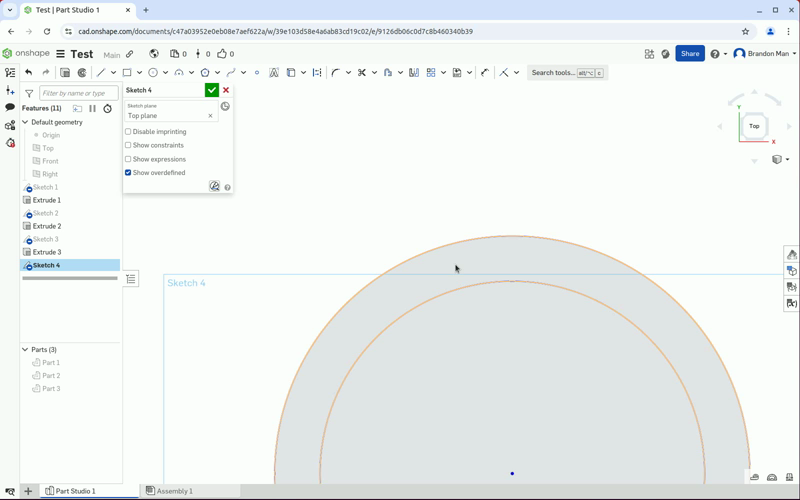
scroll(-6)
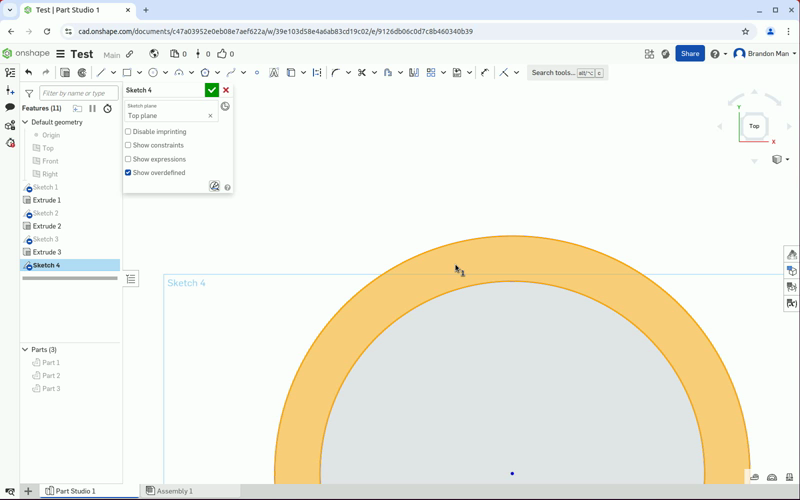
scroll(-6)
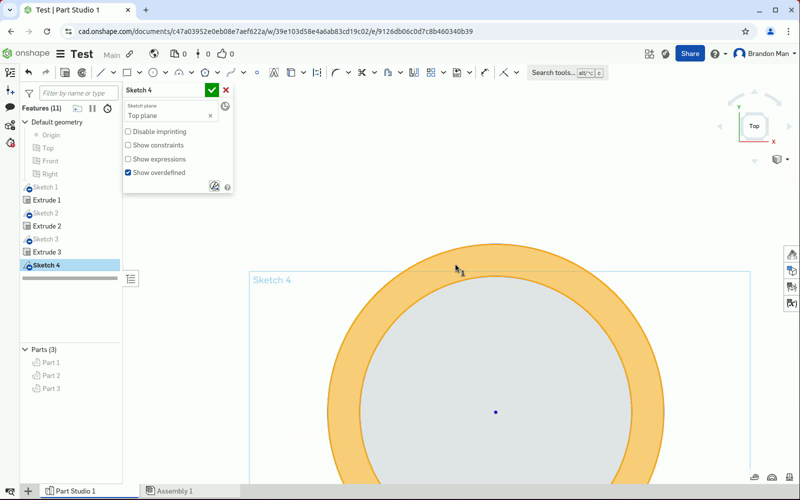
scroll(-6)
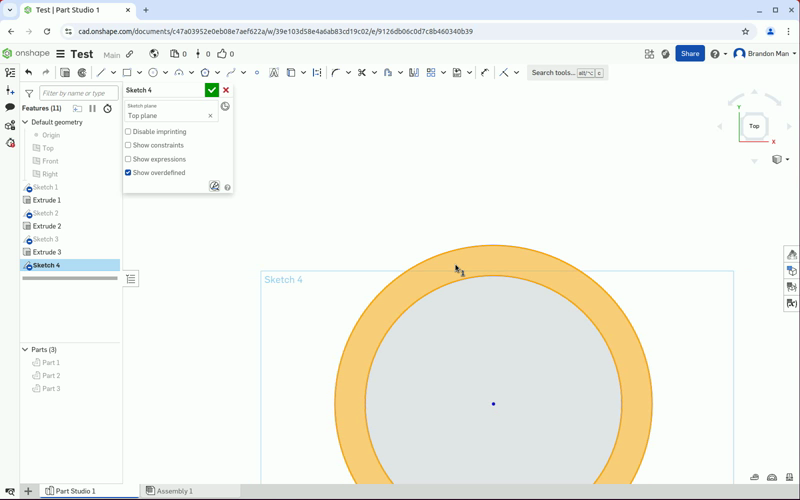
scroll(-6)
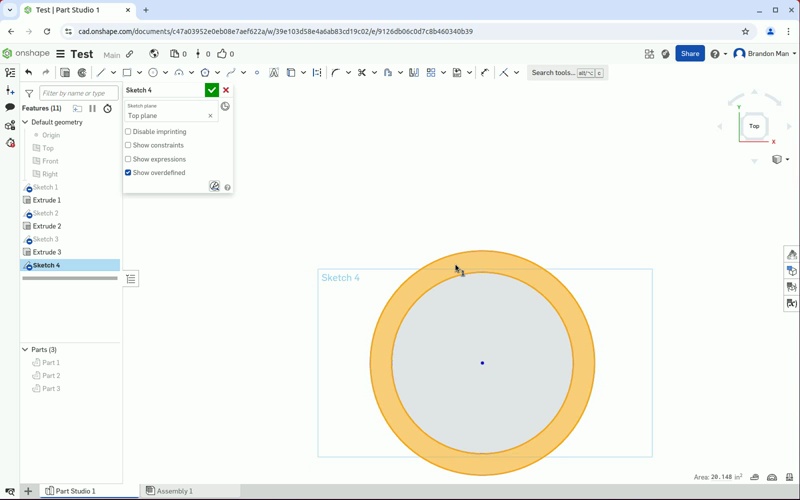
scroll(-6)
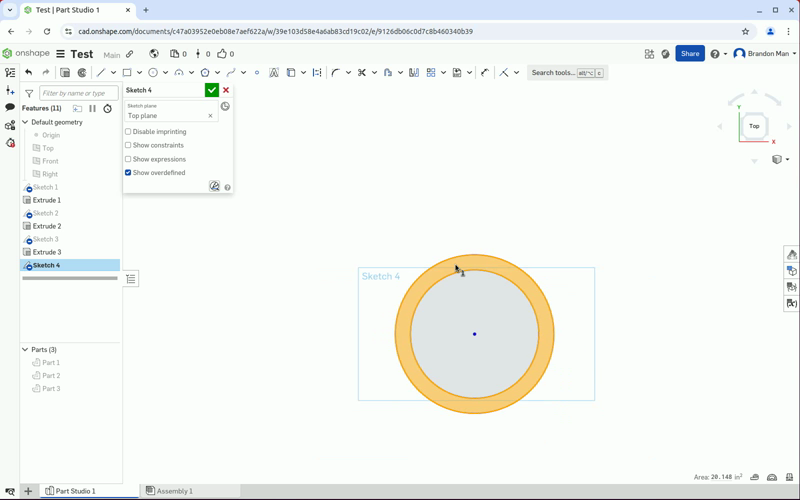
scroll(-6)
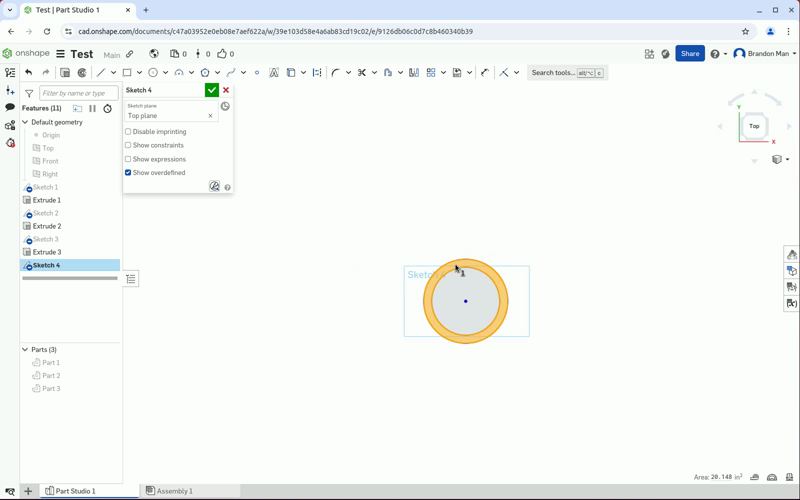
scroll(-6)
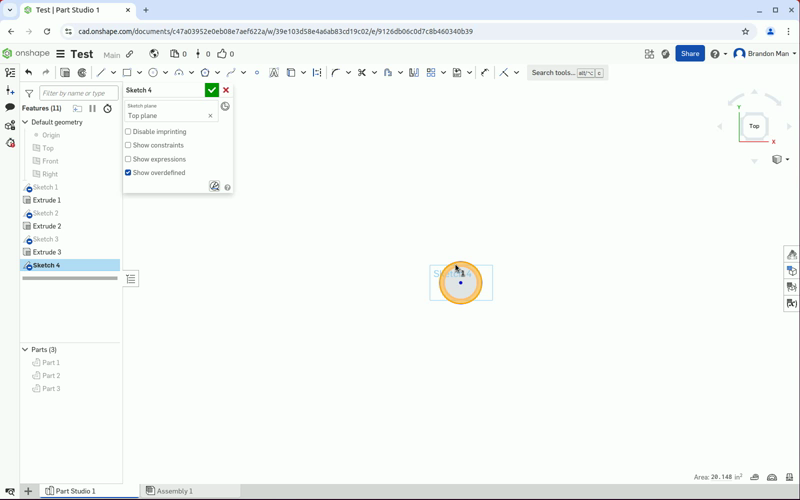
mouse_move(73, 352)
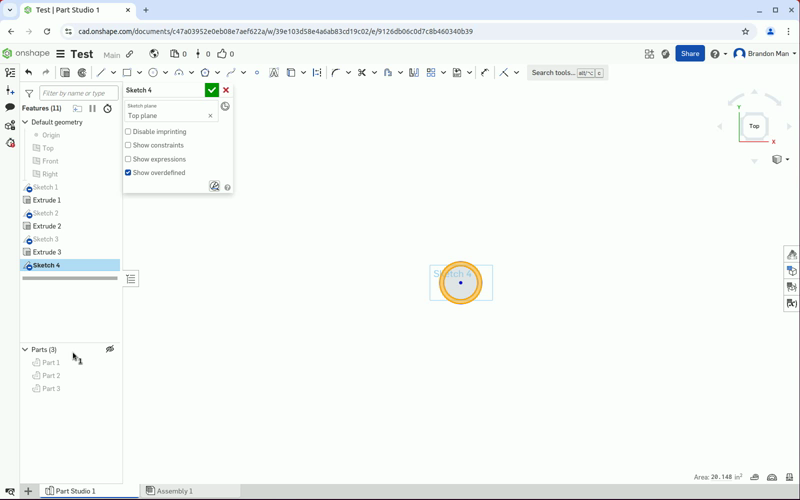
key(shift+y)
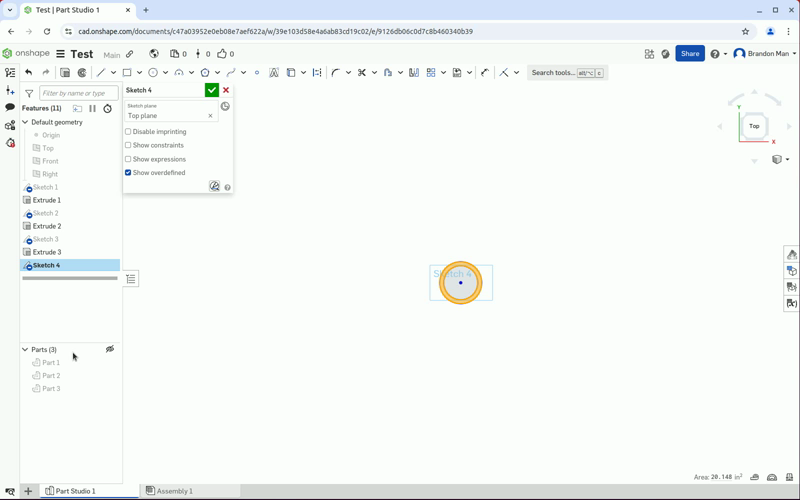
key(shift+e)
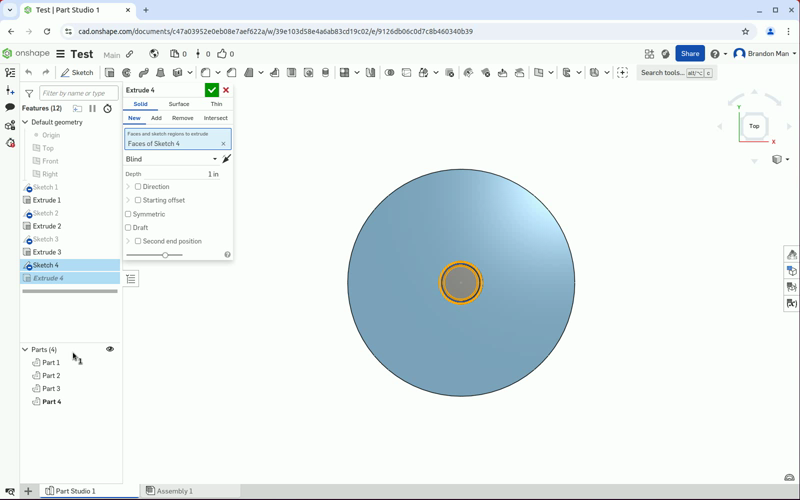
mouse_move(143, 106)
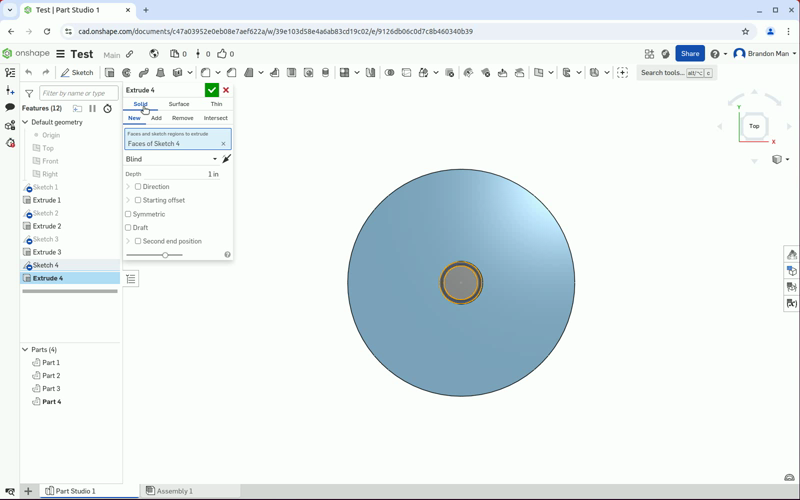
click(143, 106)
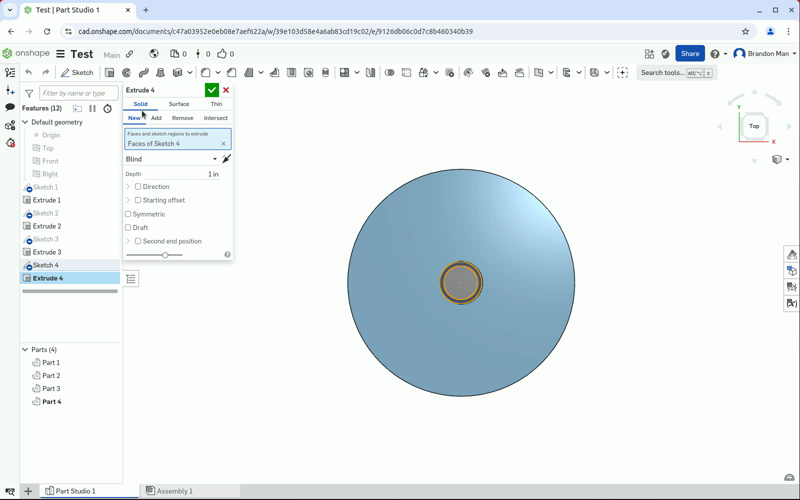
mouse_move(137, 120)
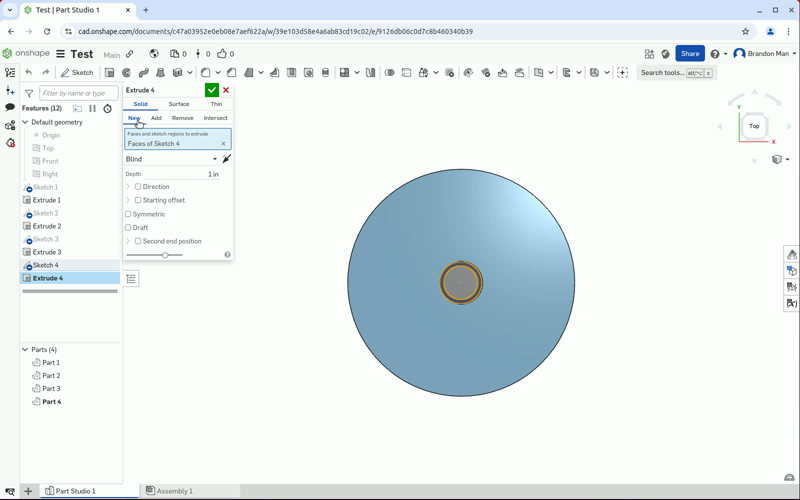
click(137, 120)
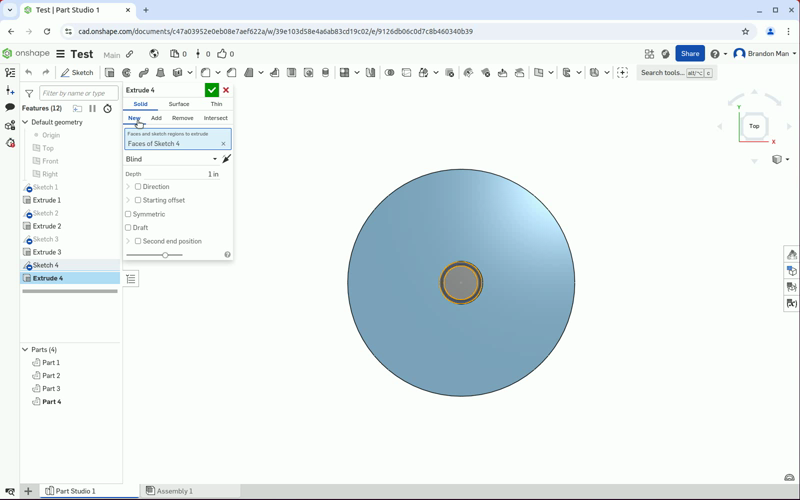
key(tab, 4)
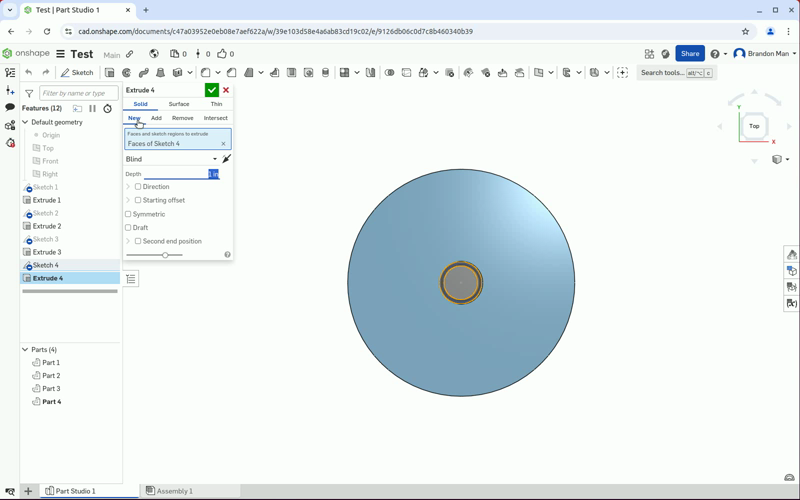
text(-7.703)
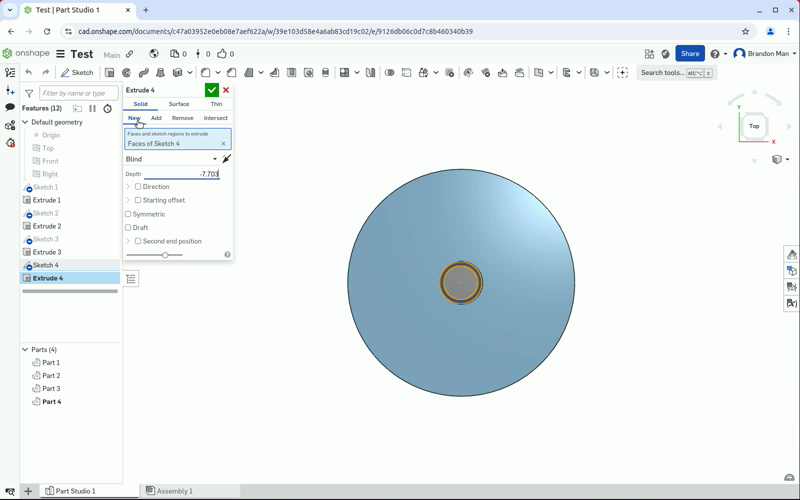
key(enter)
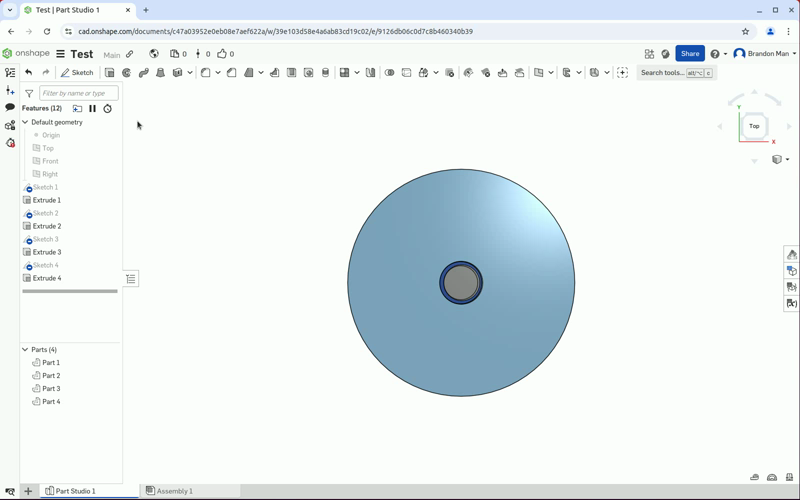
key(shift+h)
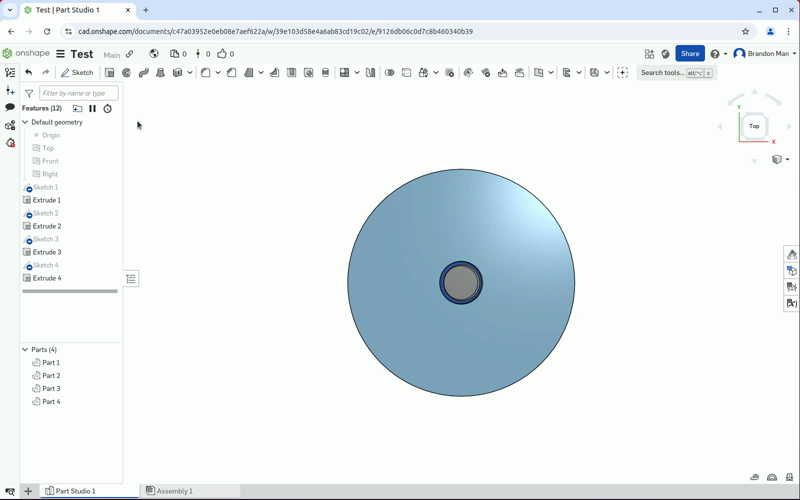
key(shift+h)
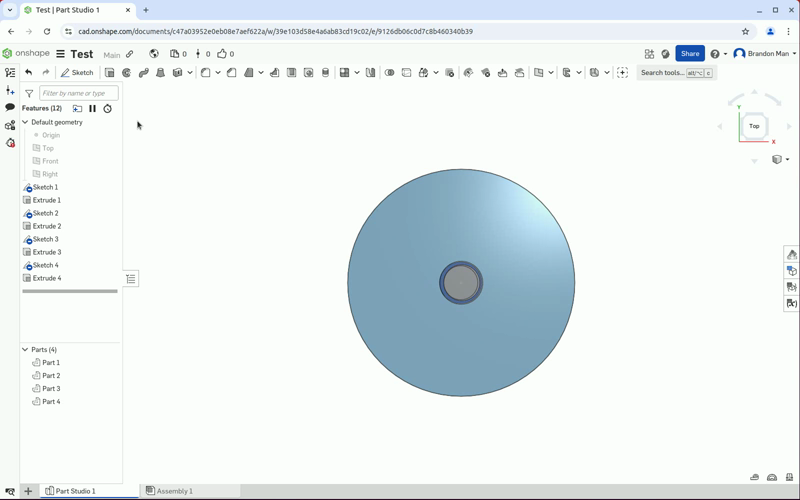
key(shift+7)
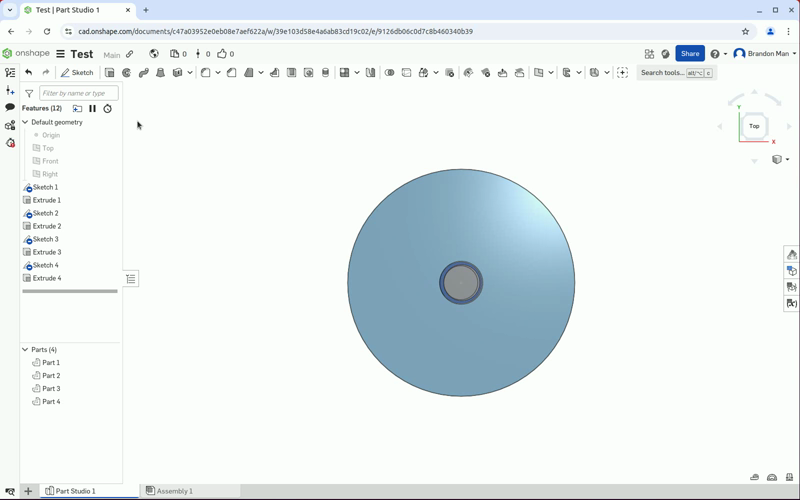
key(up, 3)
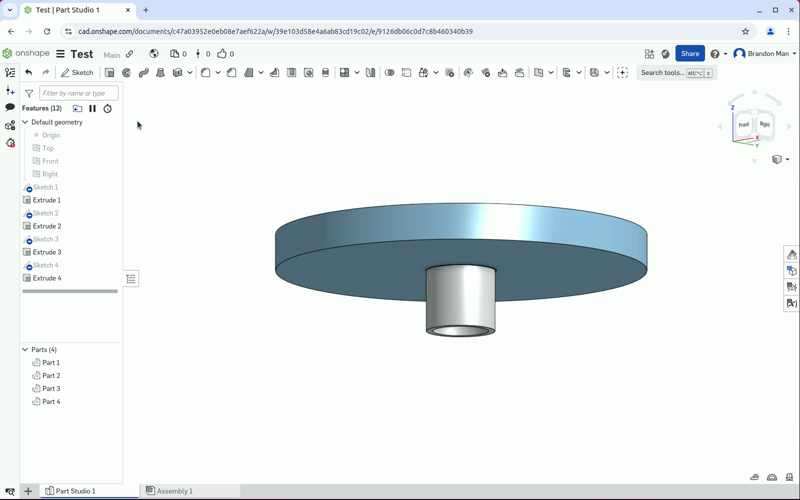
key(left, 3)
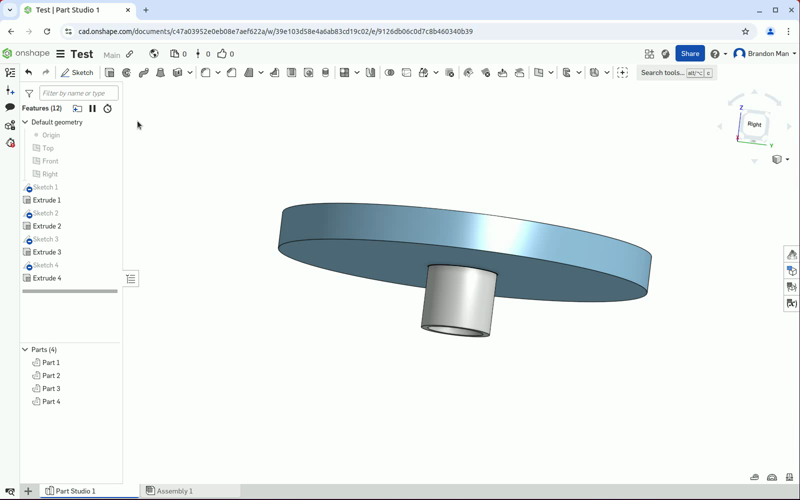
key(right, 3)
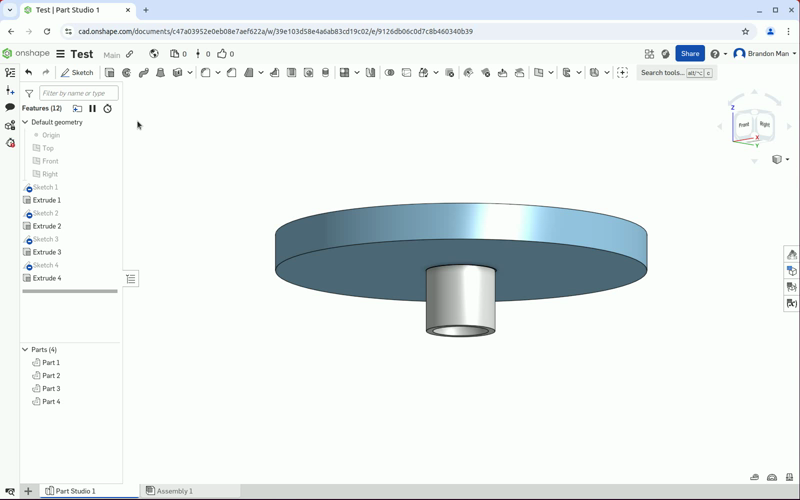
key(down, 3)
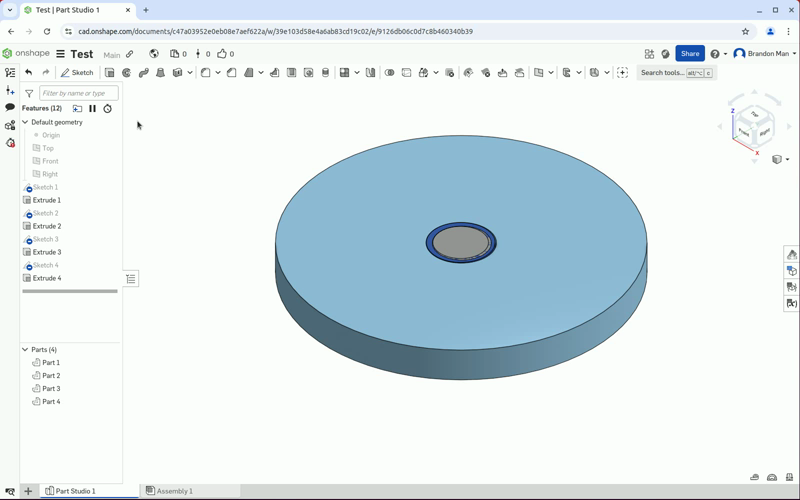
mouse_move(73, 189)
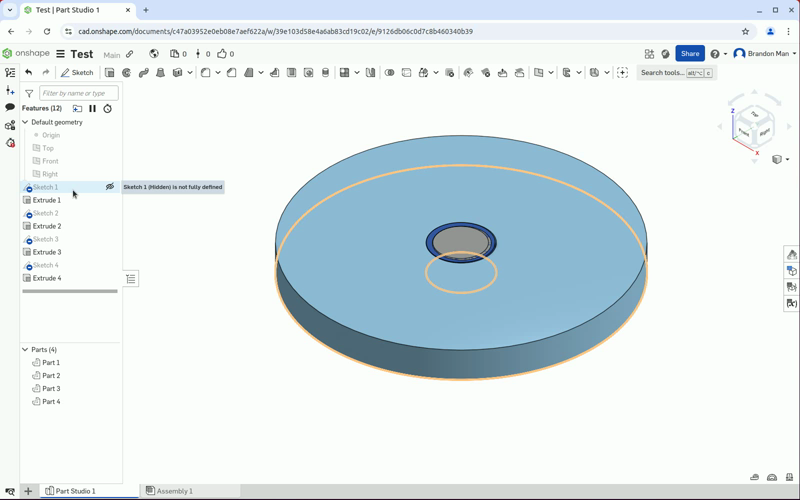
click(73, 189)